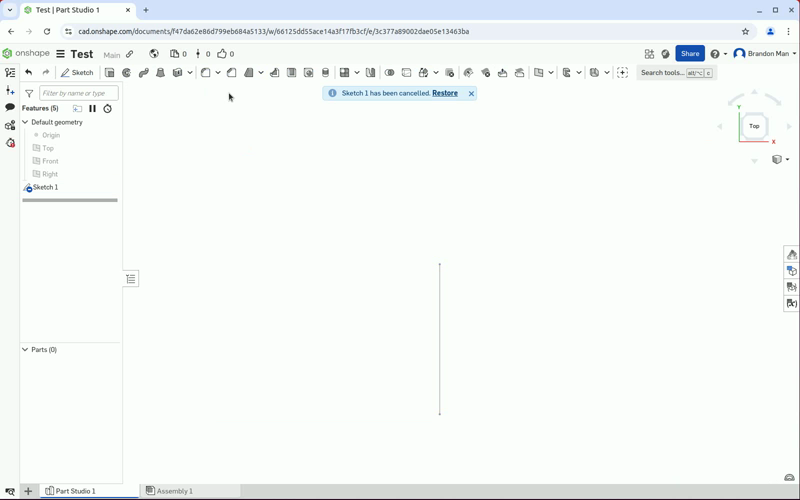
key(shift+h)
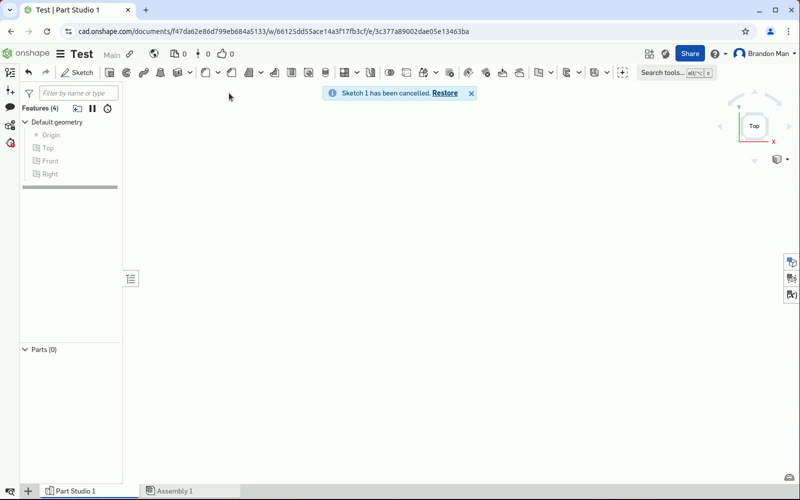
mouse_move(73, 352)
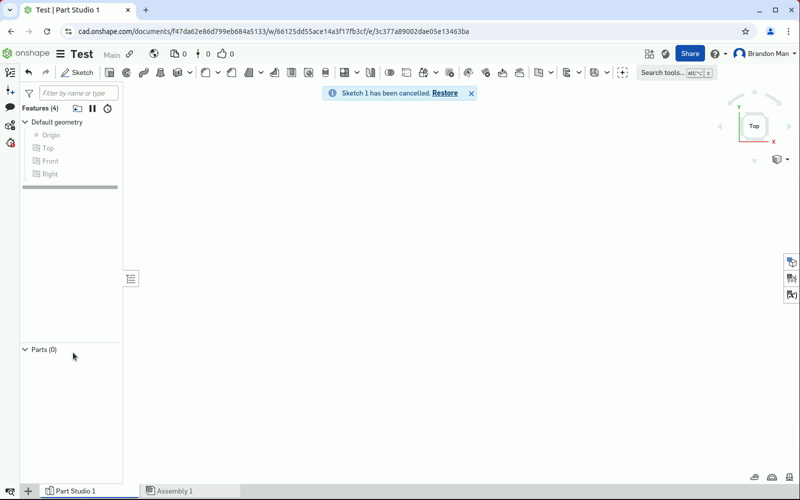
key(y)
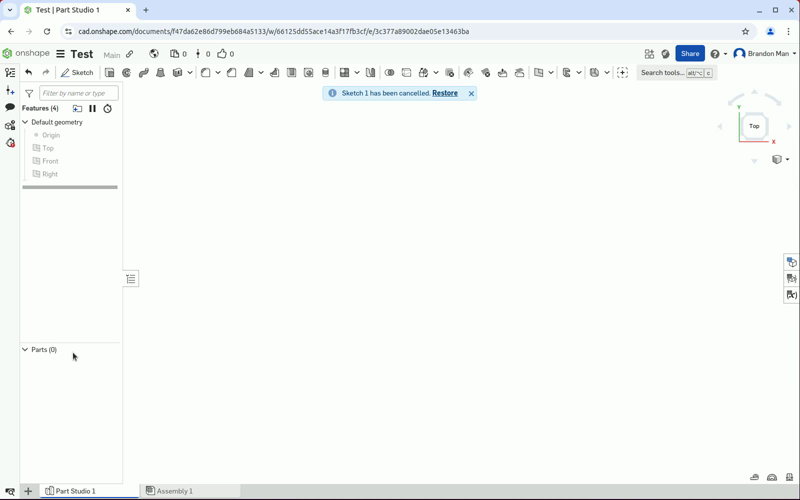
key(shift+p)
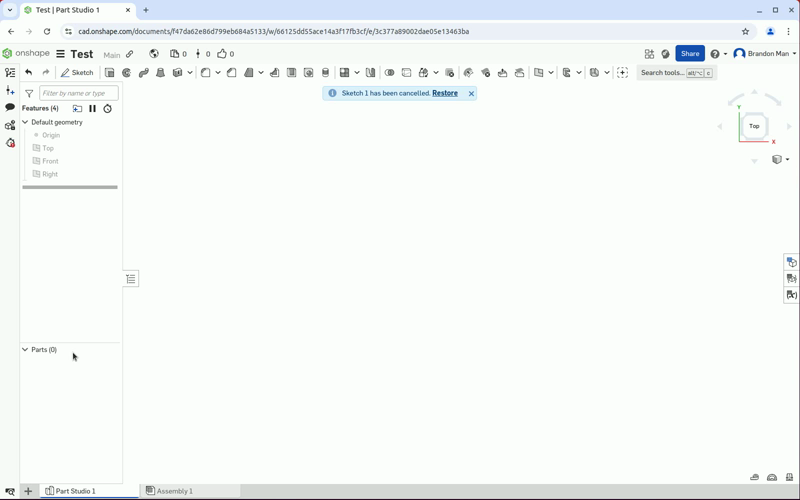
key(space)
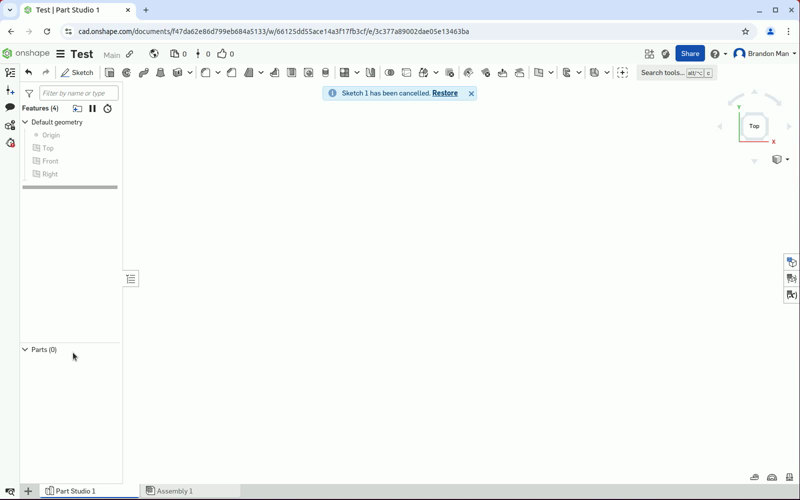
key_down(shift)
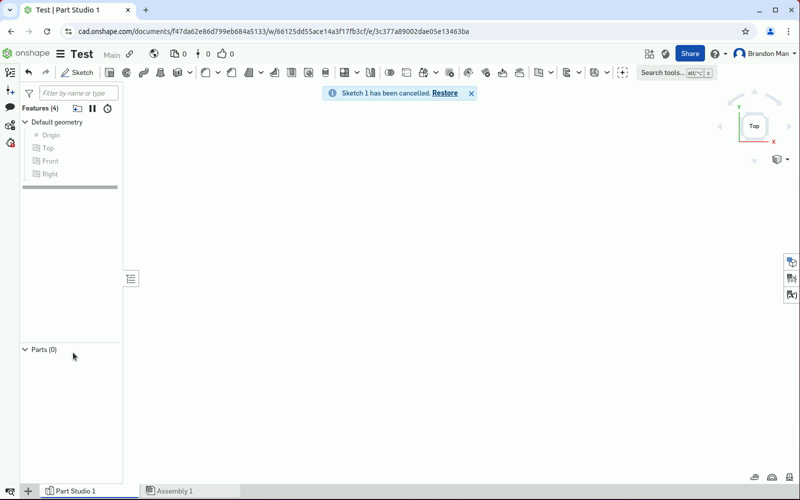
key(up)
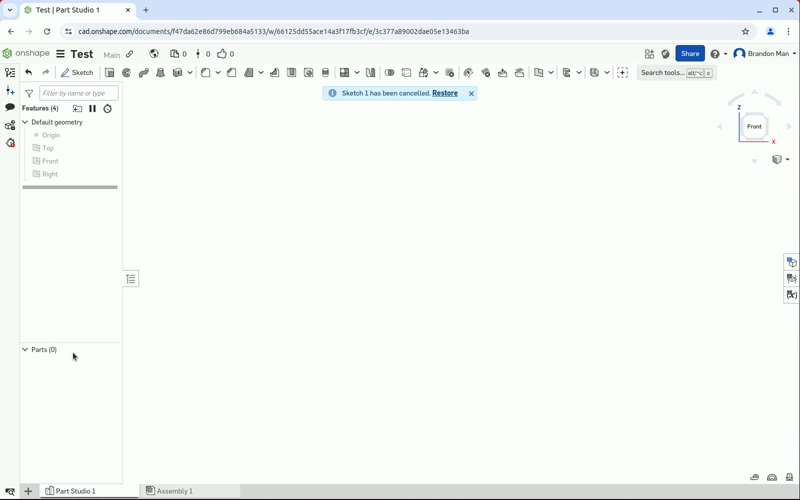
key_up(shift)
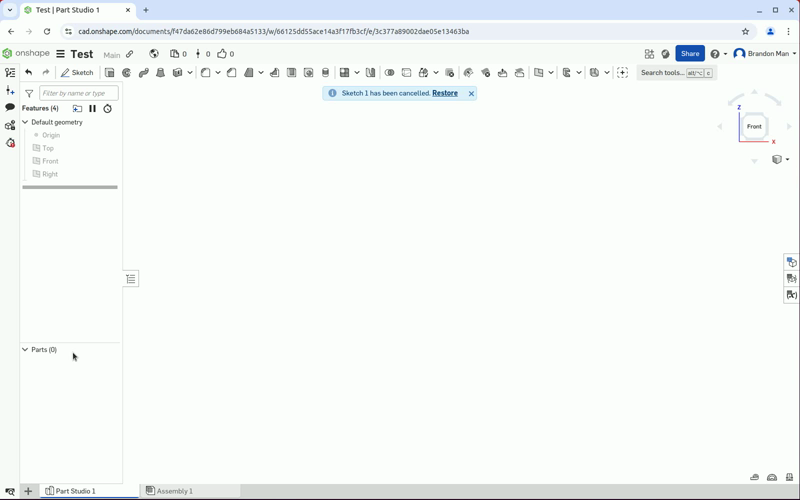
mouse_move(73, 352)
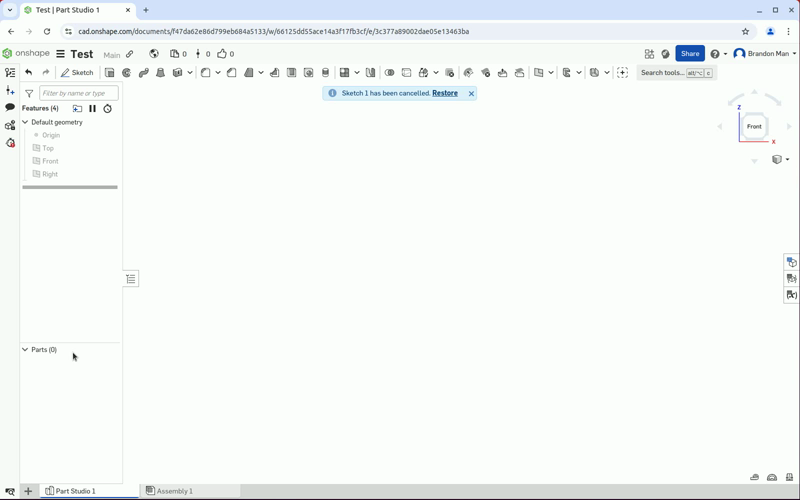
key(shift+y)
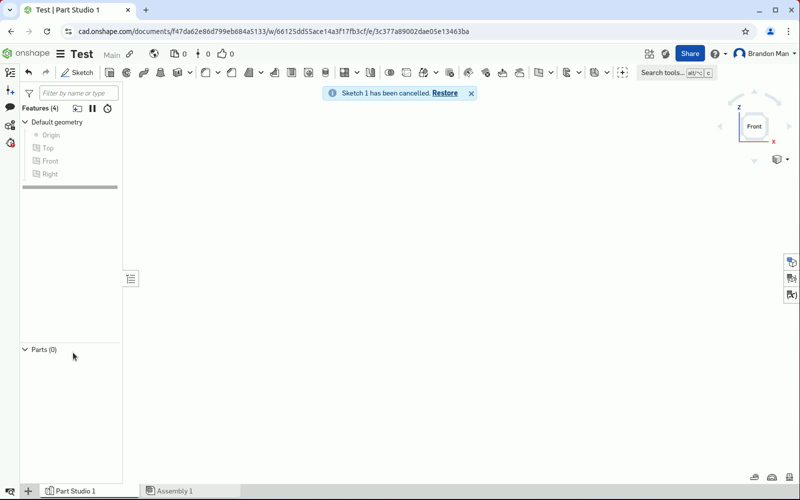
key(shift+s)
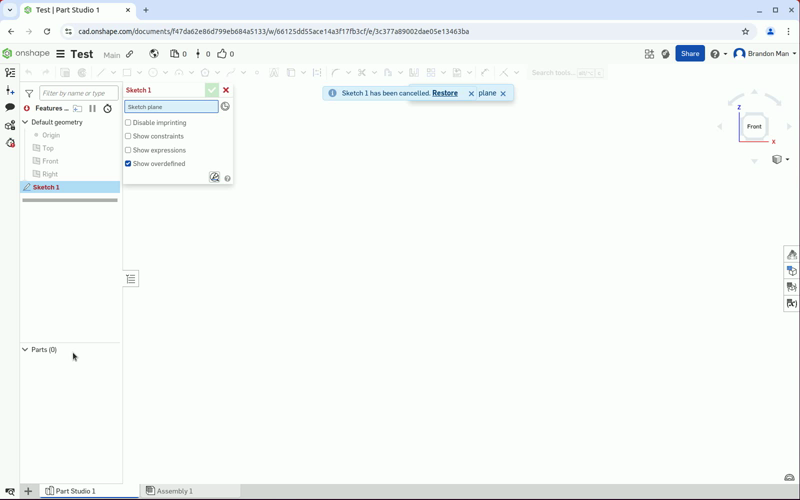
mouse_move(73, 163)
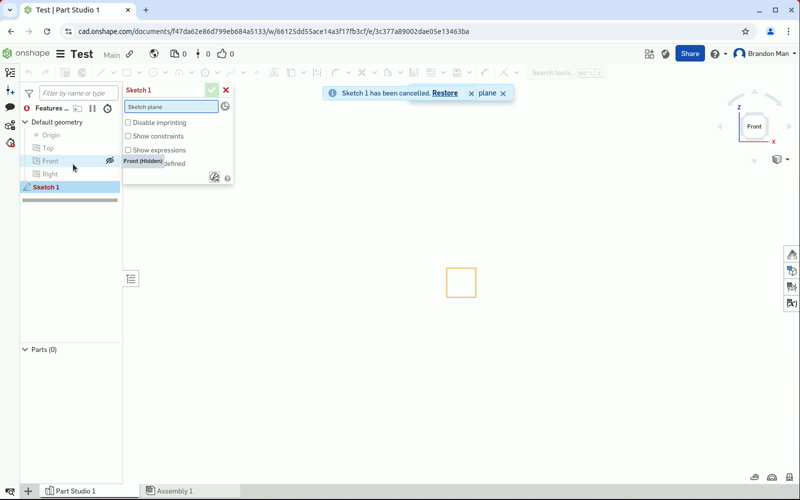
click(73, 163)
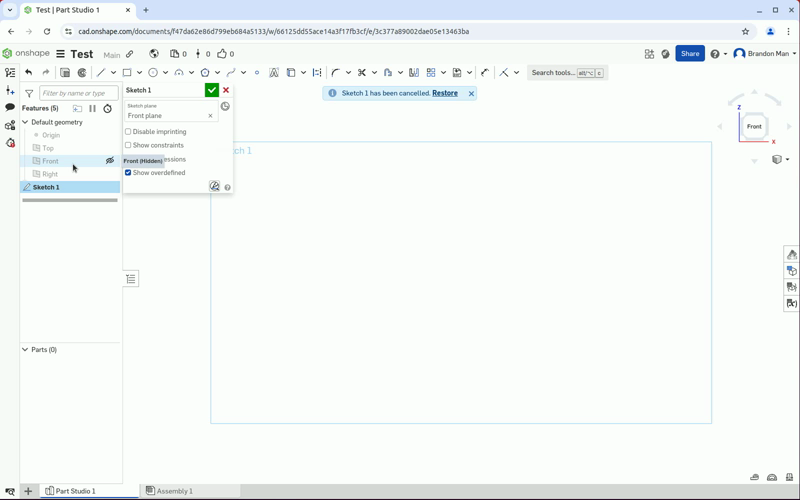
mouse_move(73, 352)
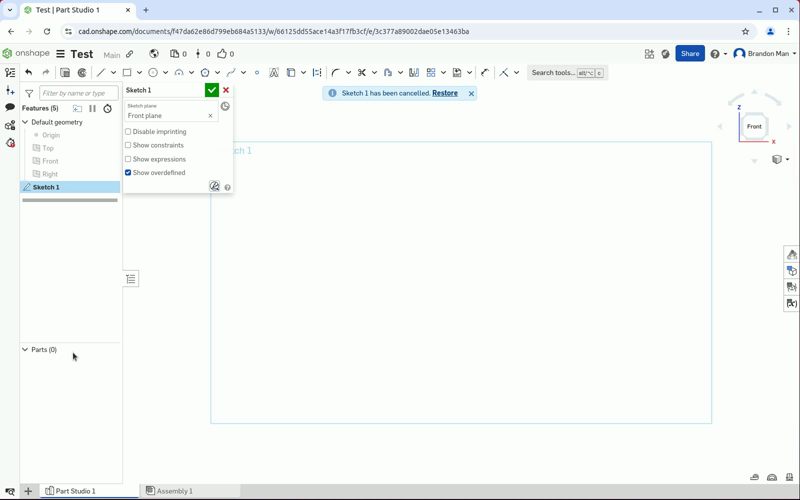
key(y)
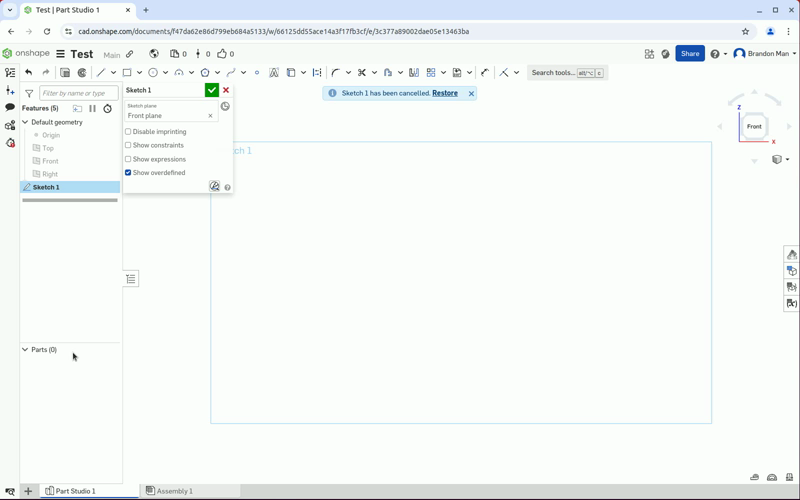
key(a)
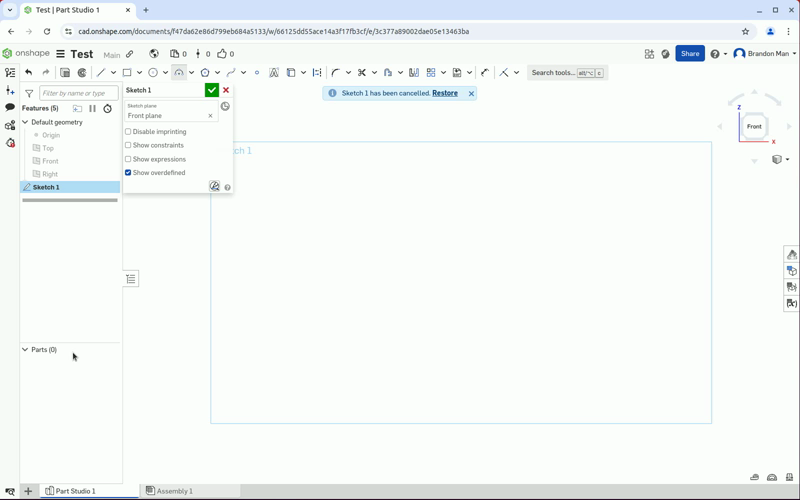
key_down(shift)
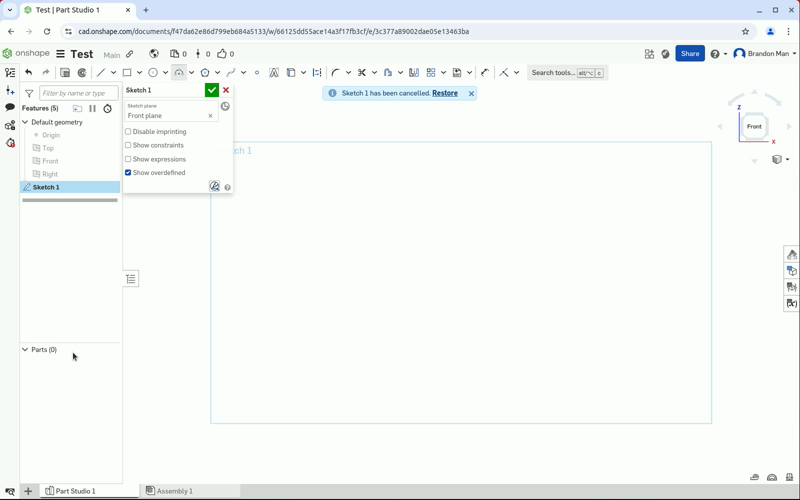
mouse_move(380, 281)
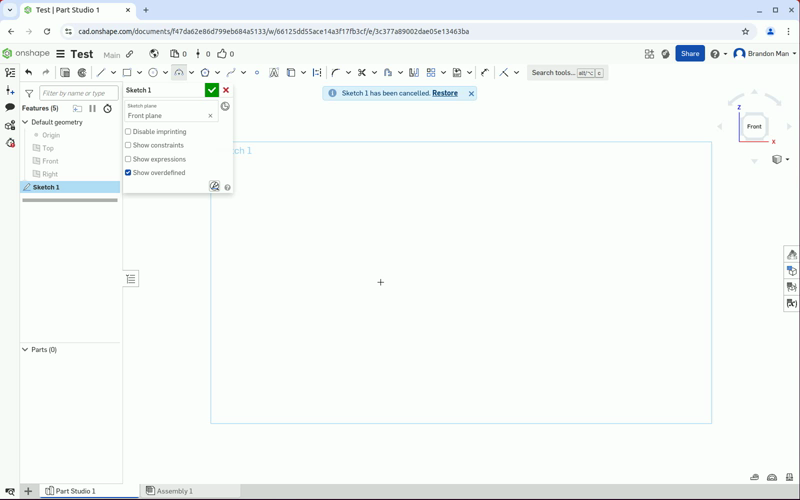
click(380, 281)
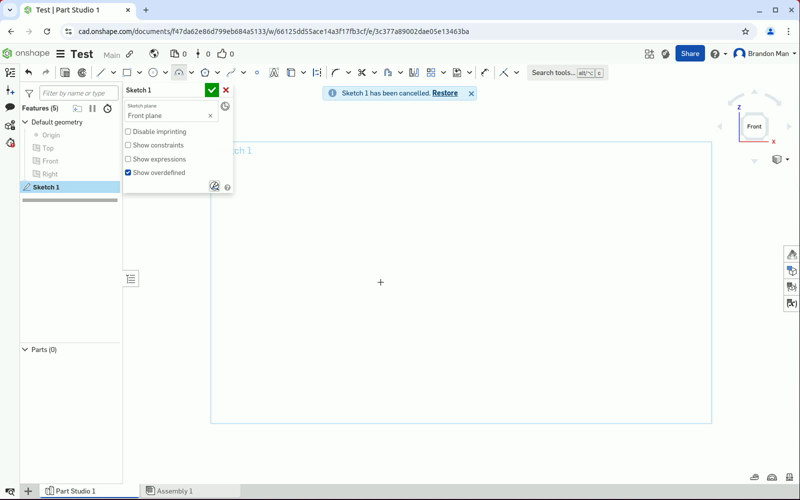
key_up(shift)
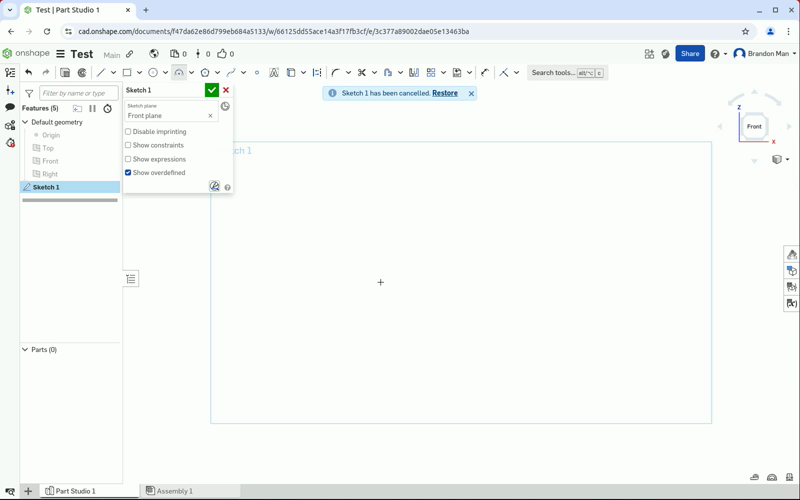
key_down(shift)
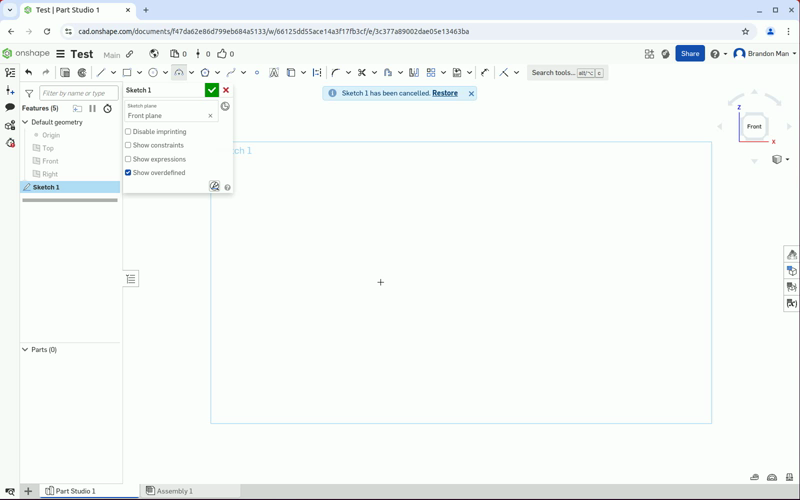
mouse_move(538, 281)
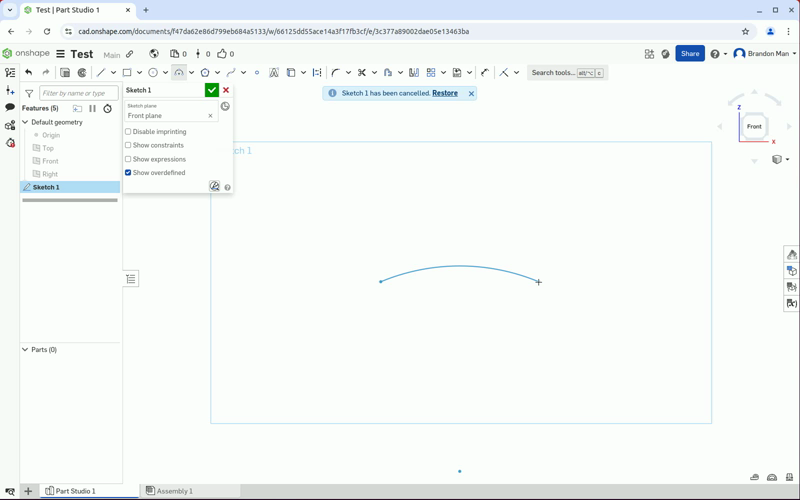
click(538, 281)
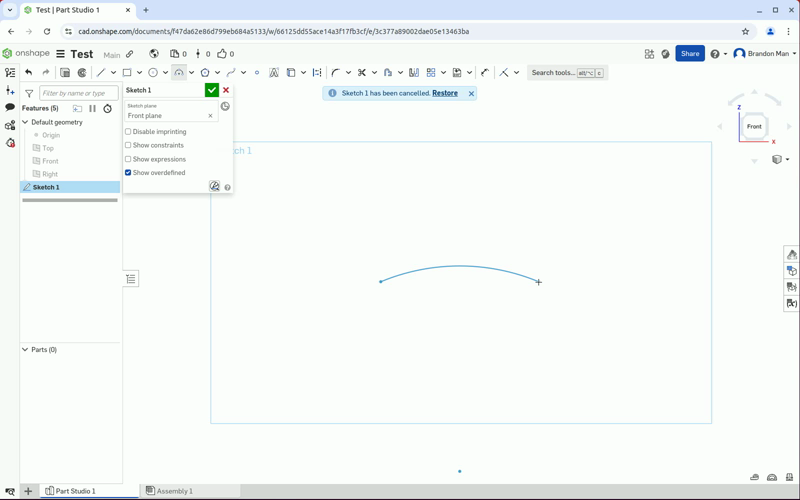
mouse_move(459, 361)
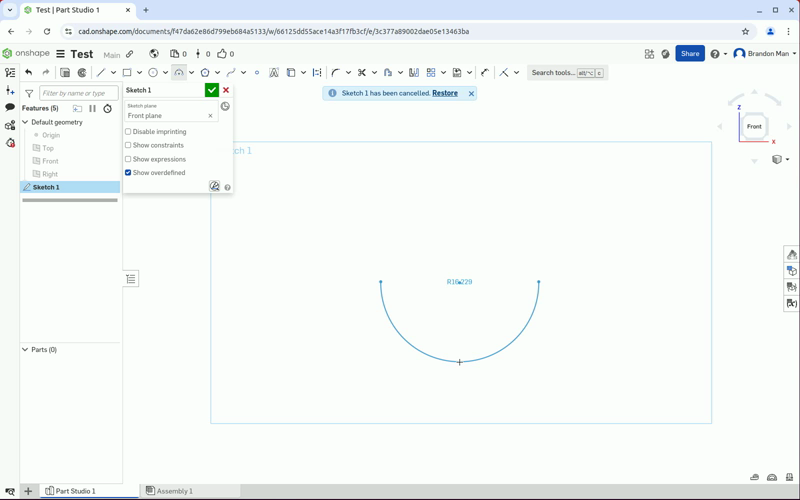
click(459, 361)
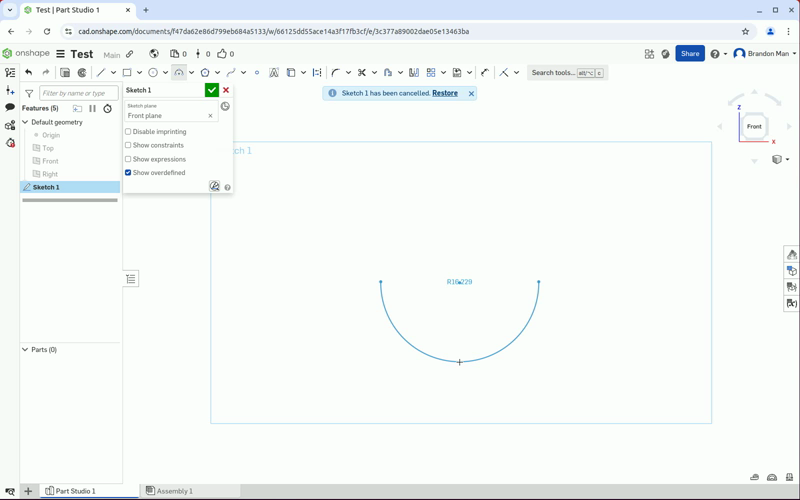
key_up(shift)
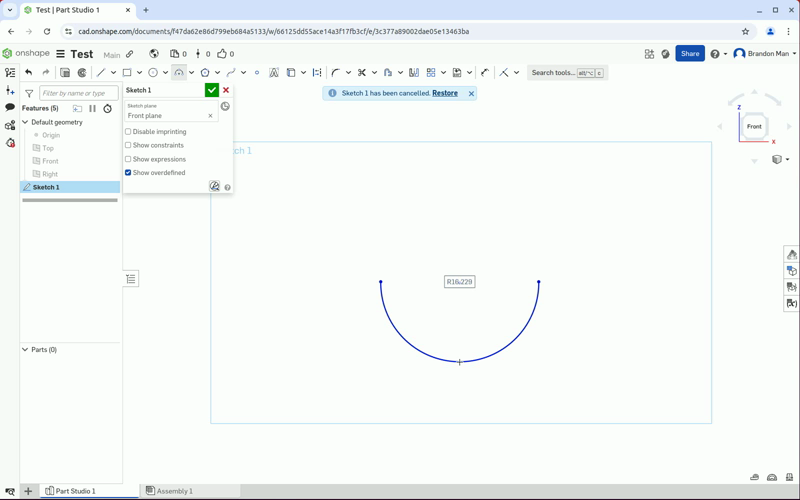
key(esc)
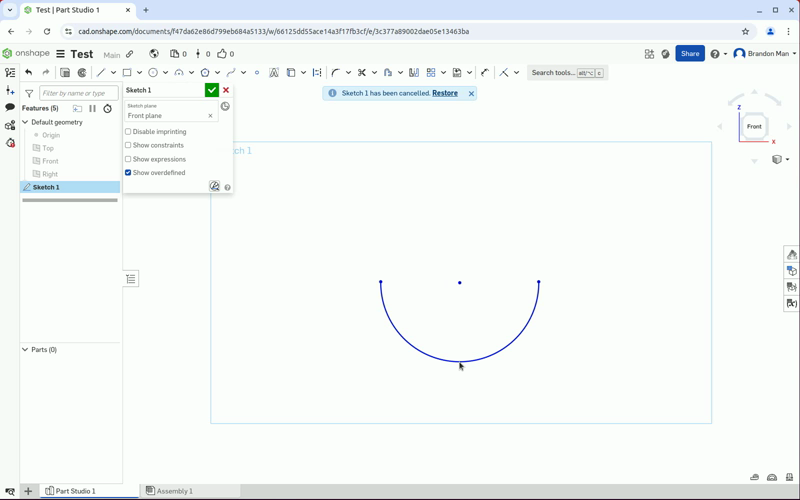
key(l)
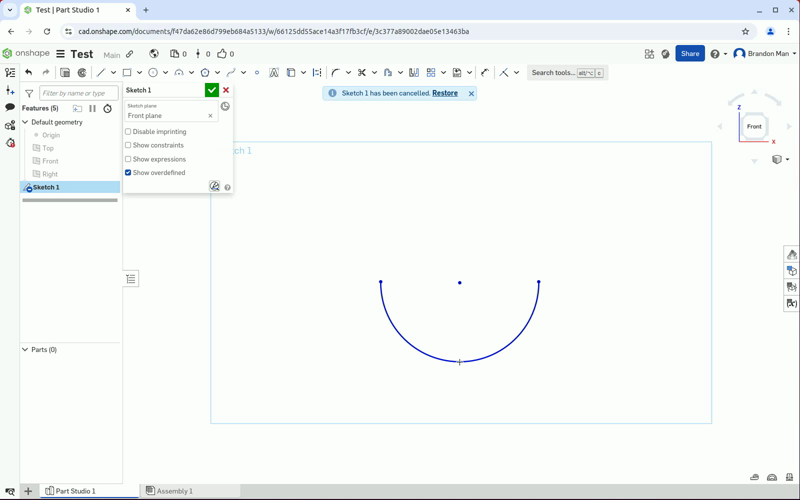
mouse_move(538, 281)
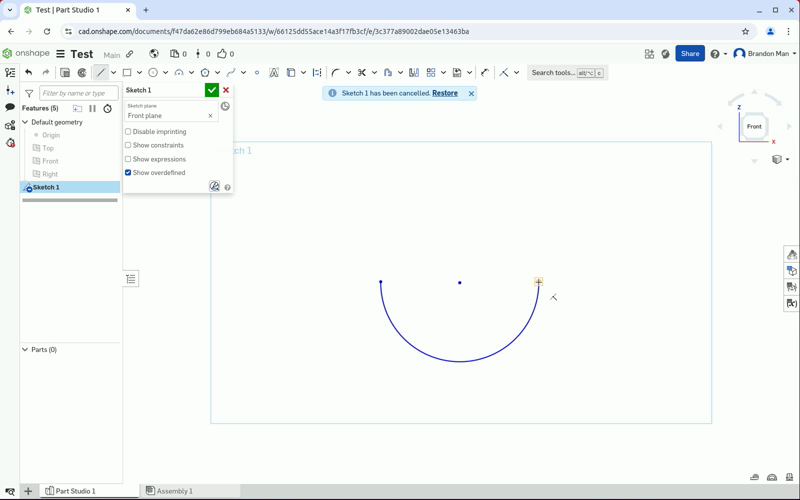
click(538, 281)
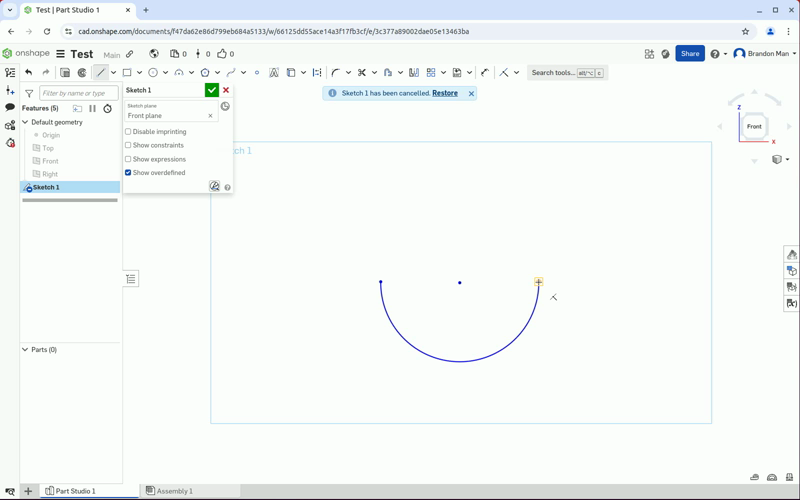
key_down(shift)
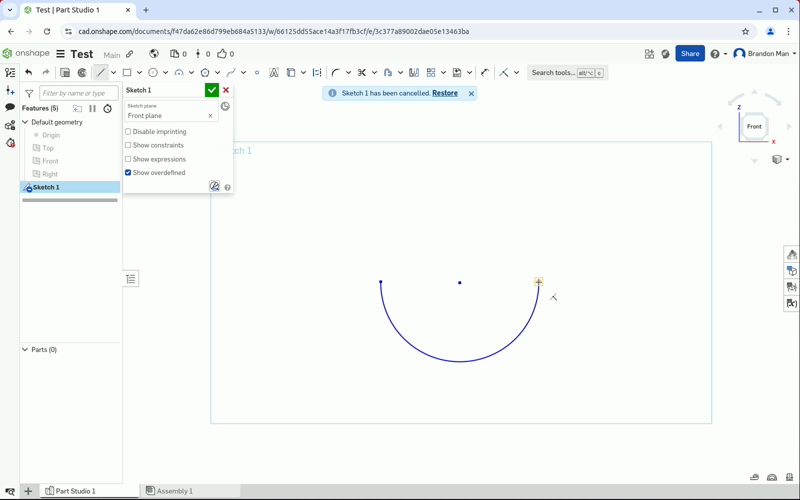
mouse_move(538, 170)
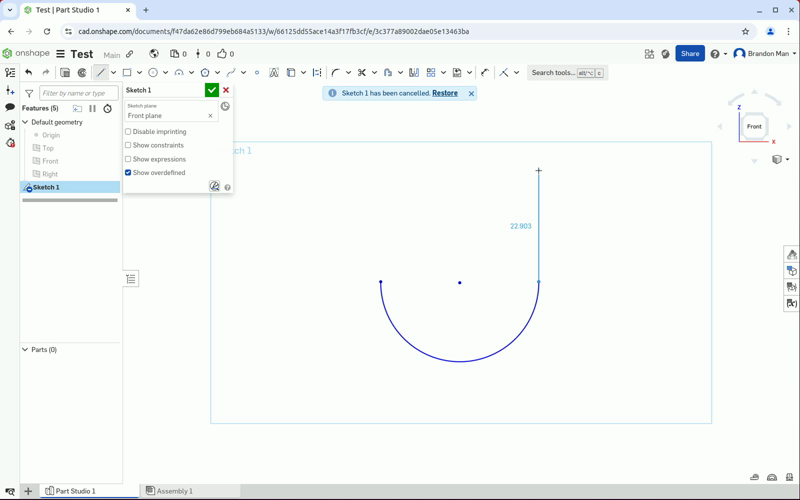
click(538, 170)
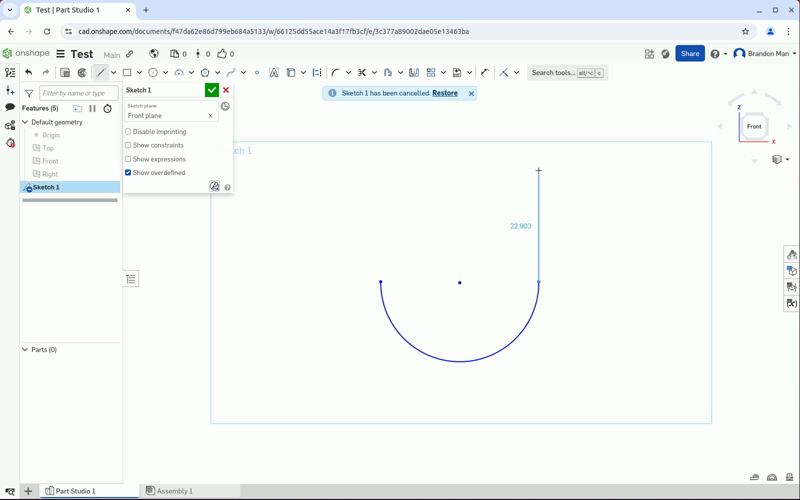
key_up(shift)
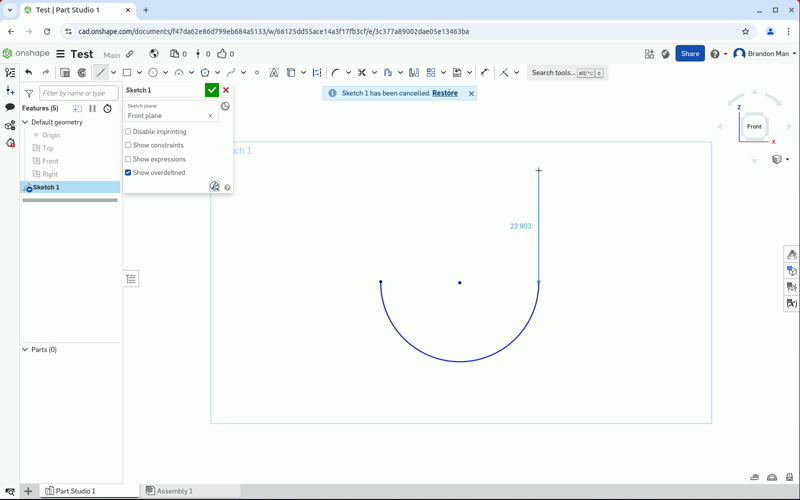
key_down(shift)
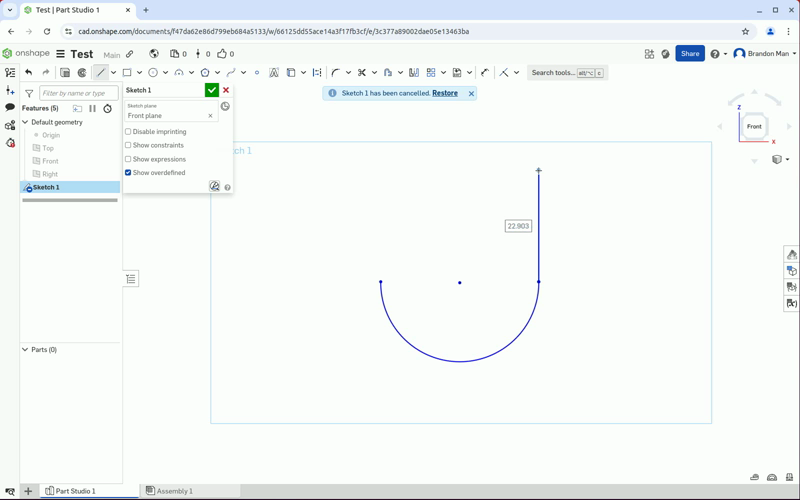
mouse_move(568, 170)
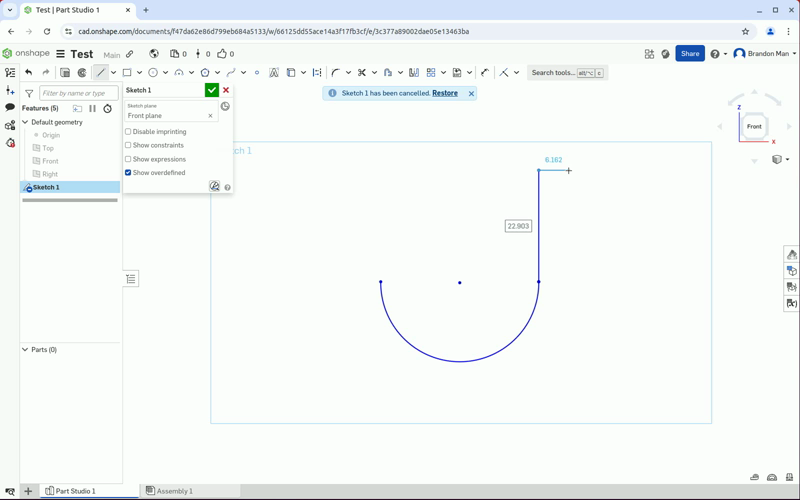
mouse_move(502, 170)
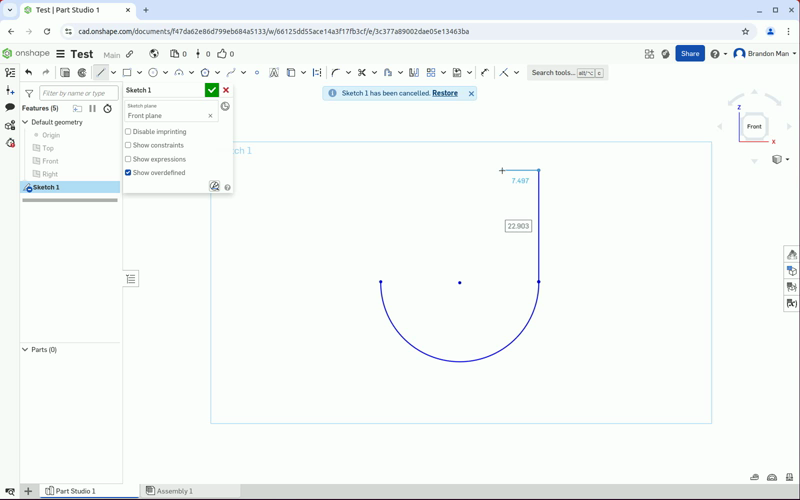
click(502, 170)
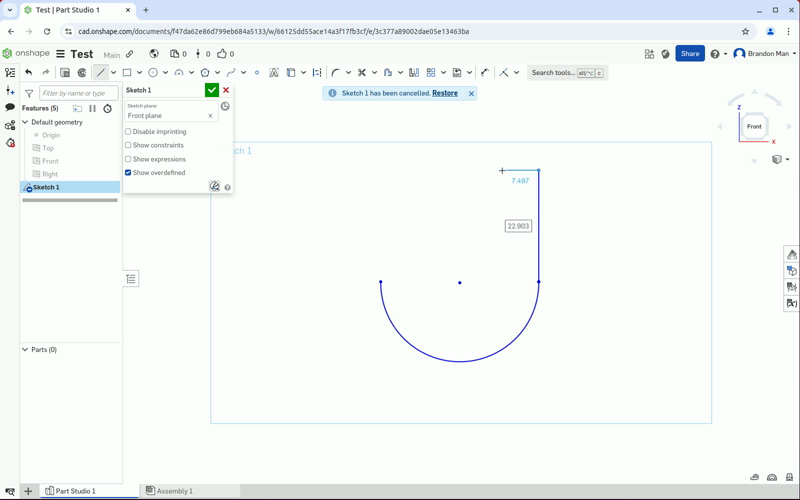
key_up(shift)
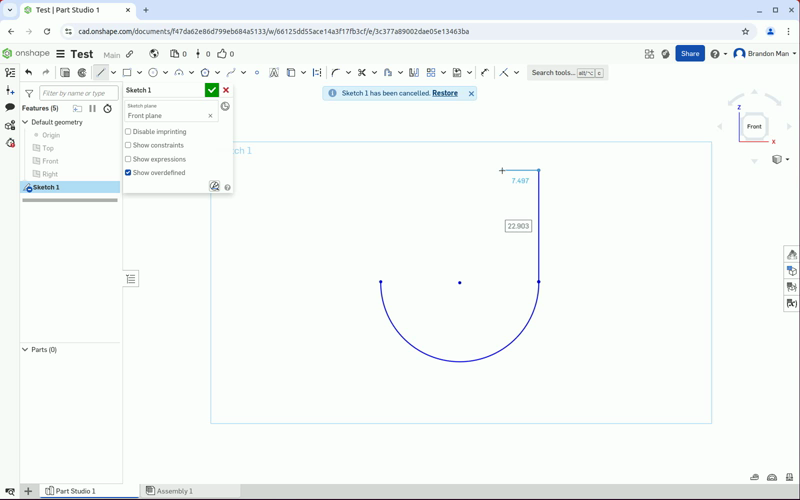
key_down(shift)
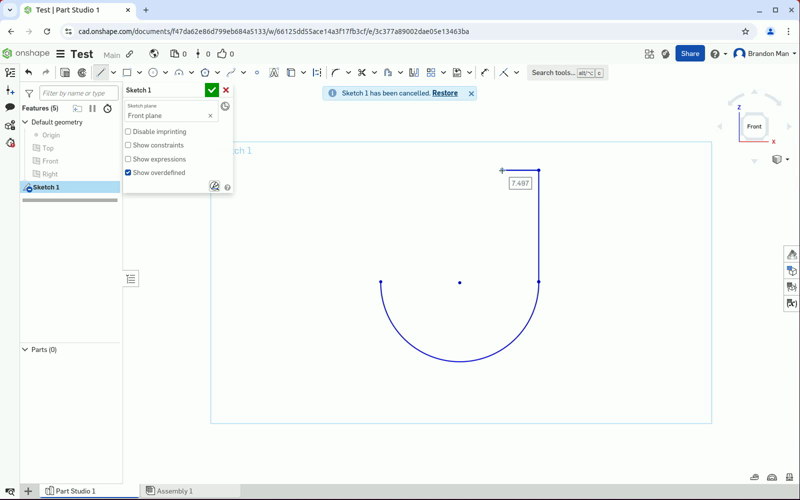
mouse_move(502, 281)
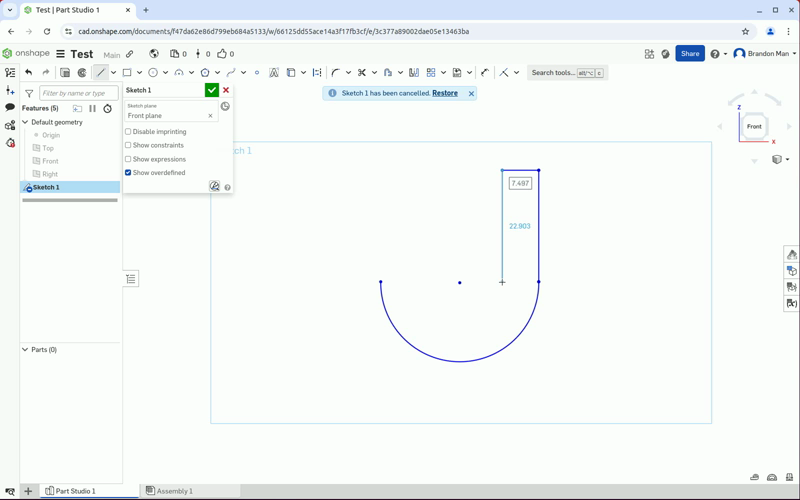
click(502, 281)
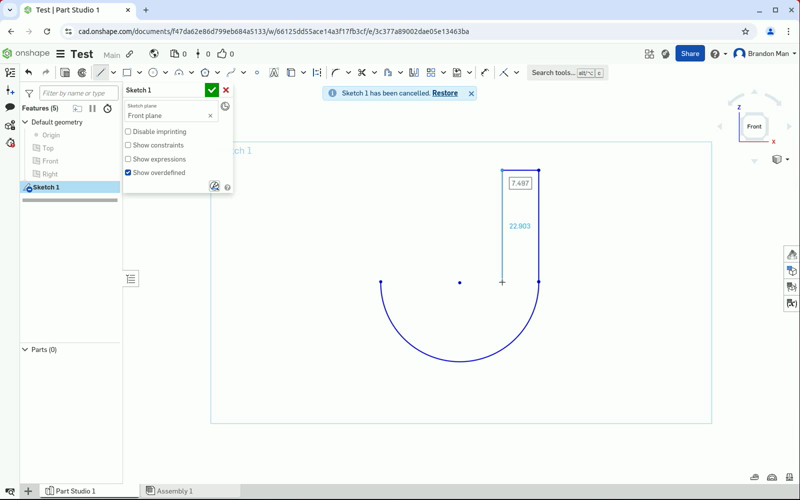
key_up(shift)
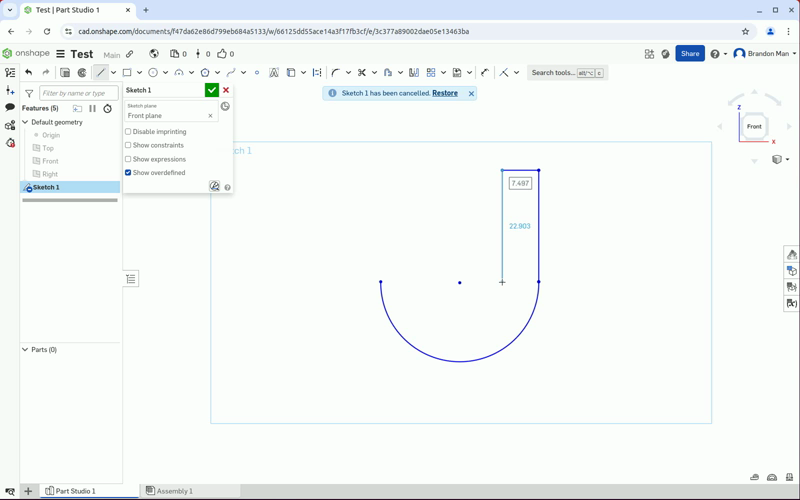
key(esc)
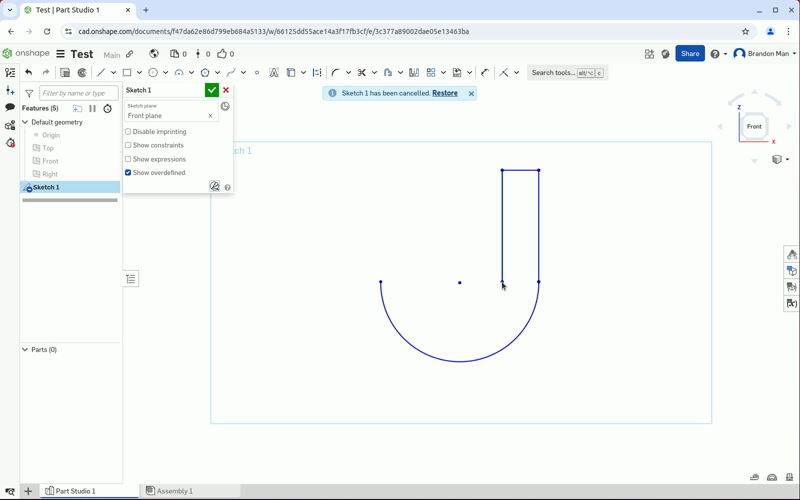
key(a)
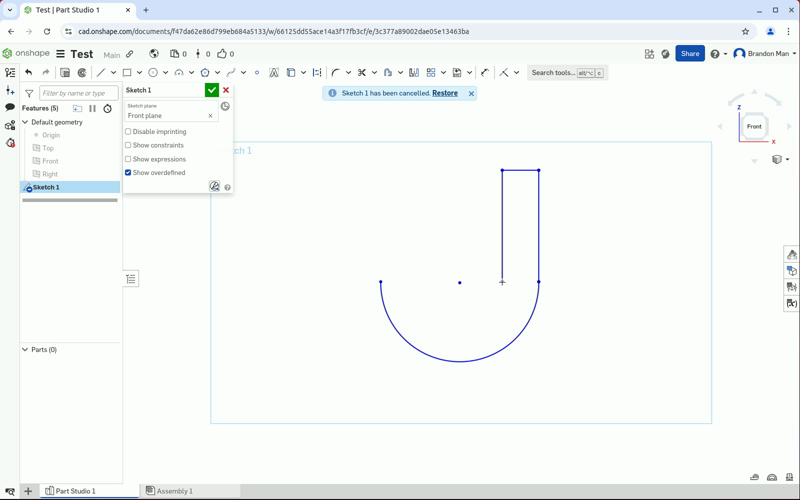
mouse_move(502, 281)
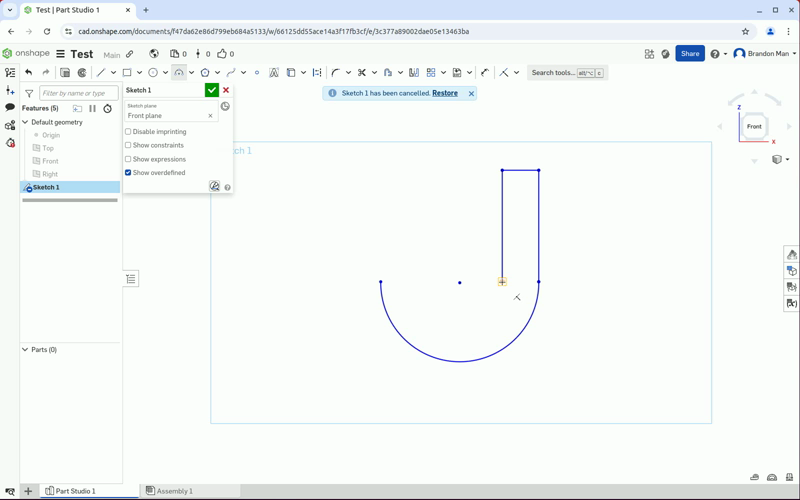
click(502, 281)
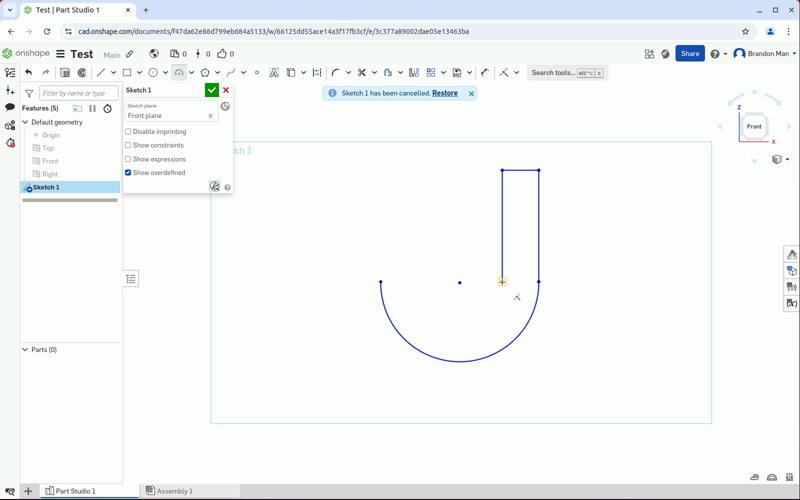
key_down(shift)
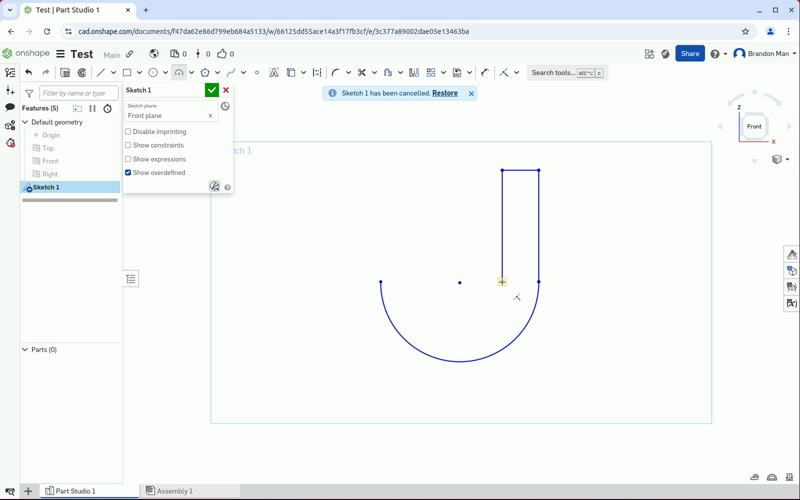
mouse_move(417, 281)
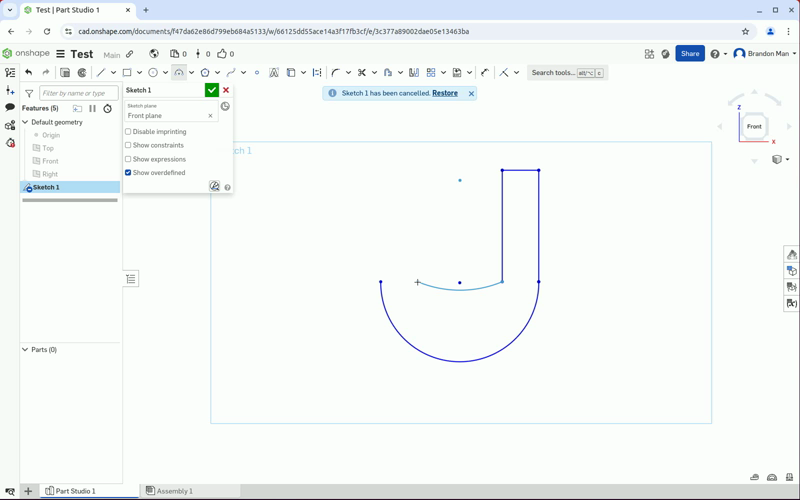
click(417, 281)
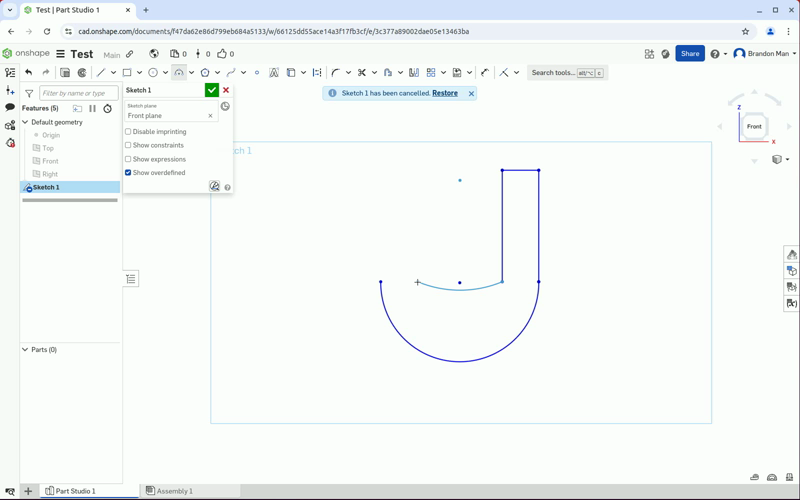
mouse_move(459, 324)
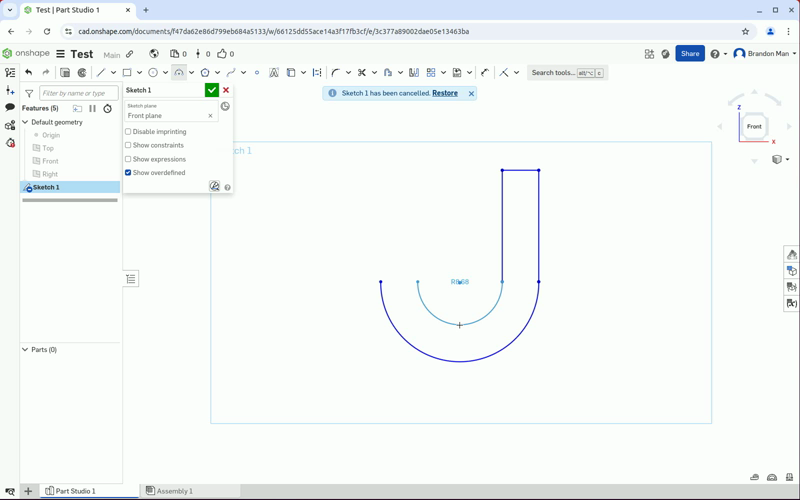
click(459, 324)
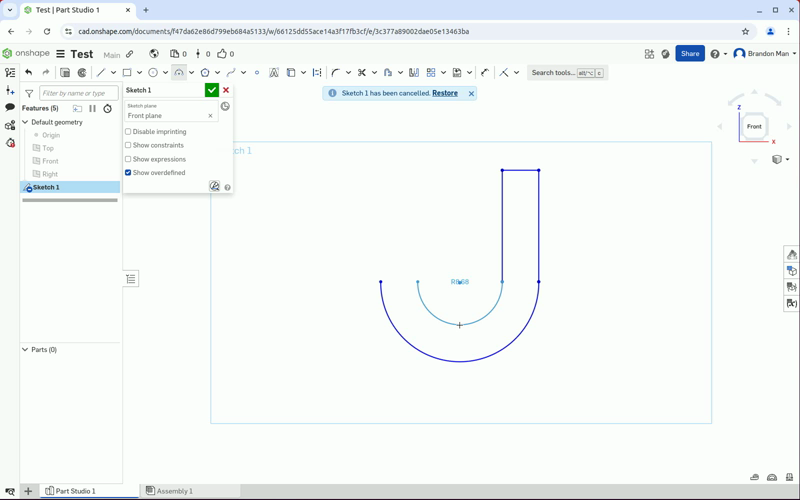
key_up(shift)
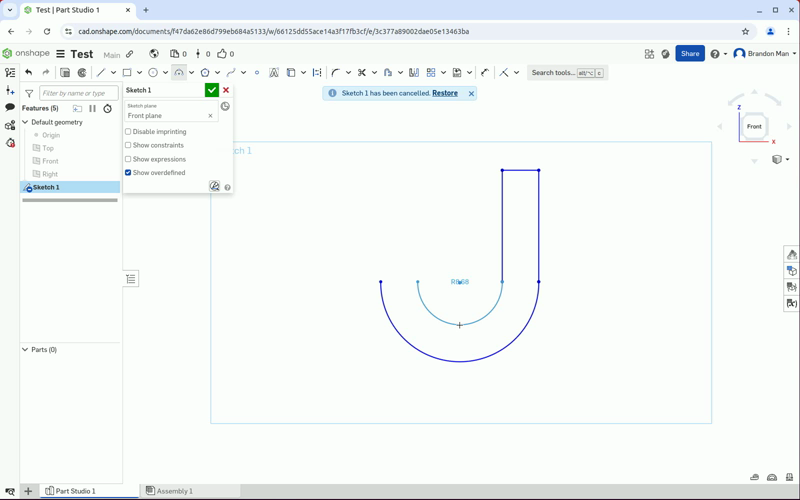
key(esc)
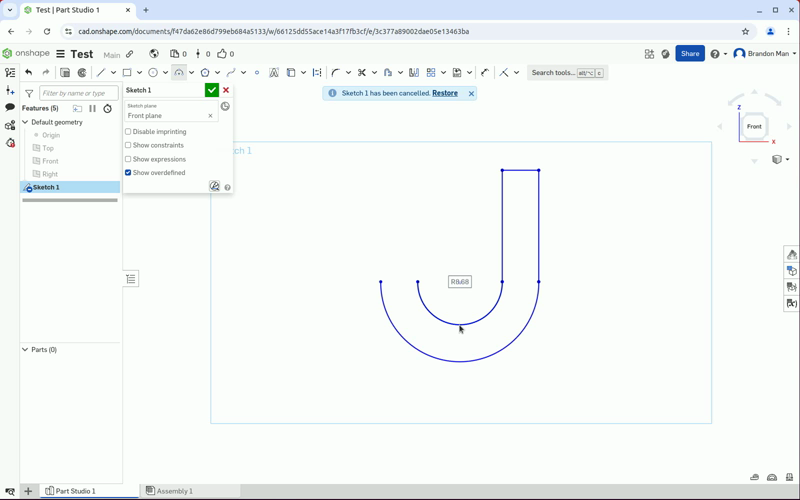
key(l)
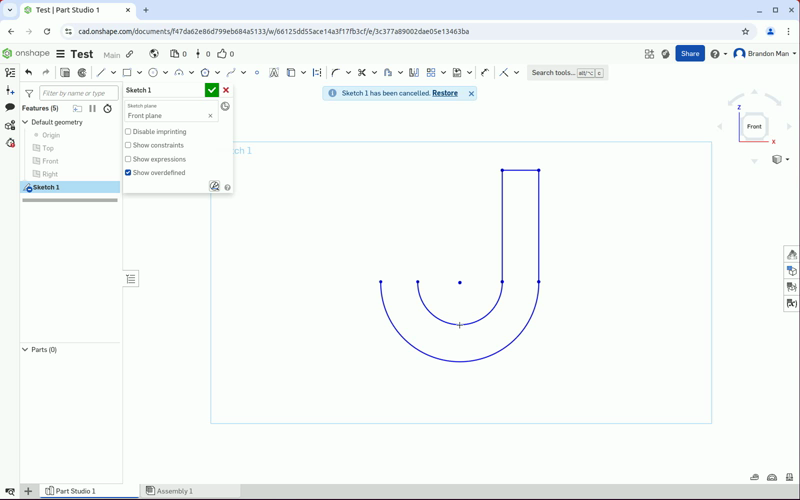
mouse_move(417, 281)
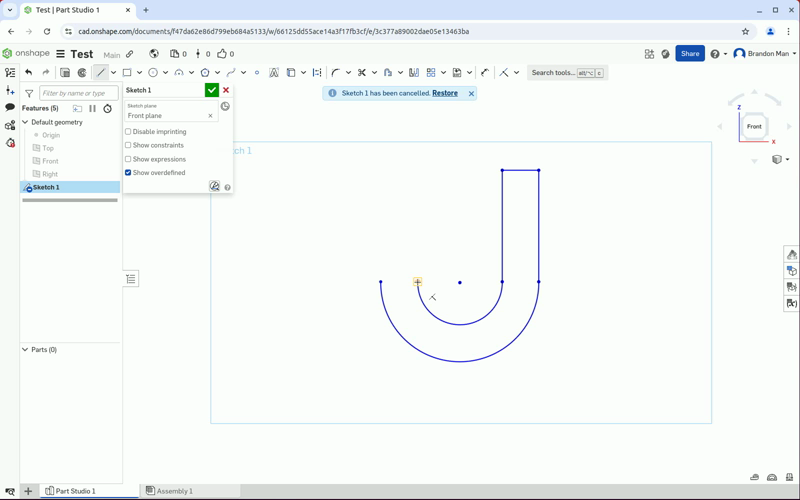
click(417, 281)
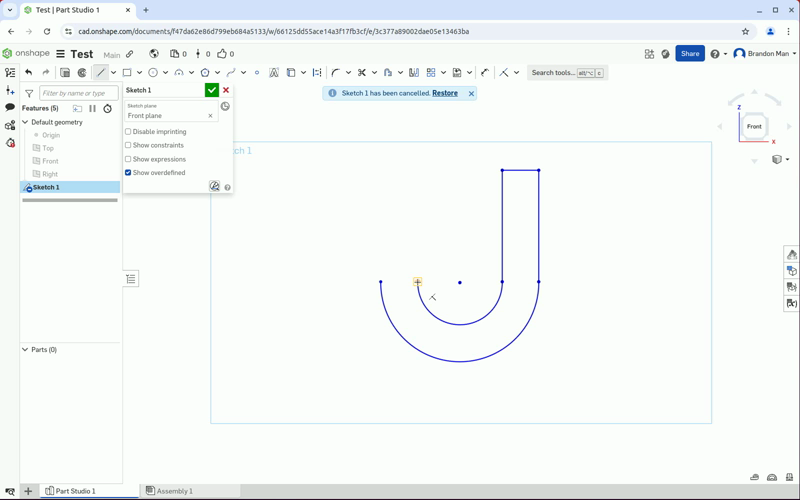
key_down(shift)
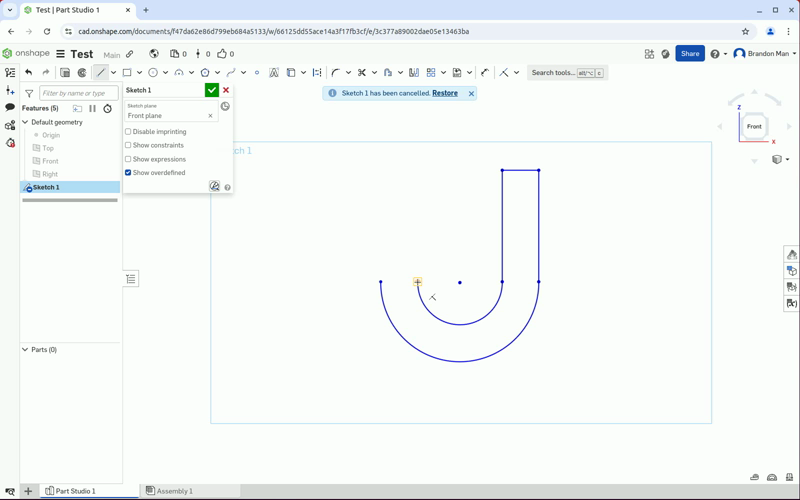
mouse_move(417, 170)
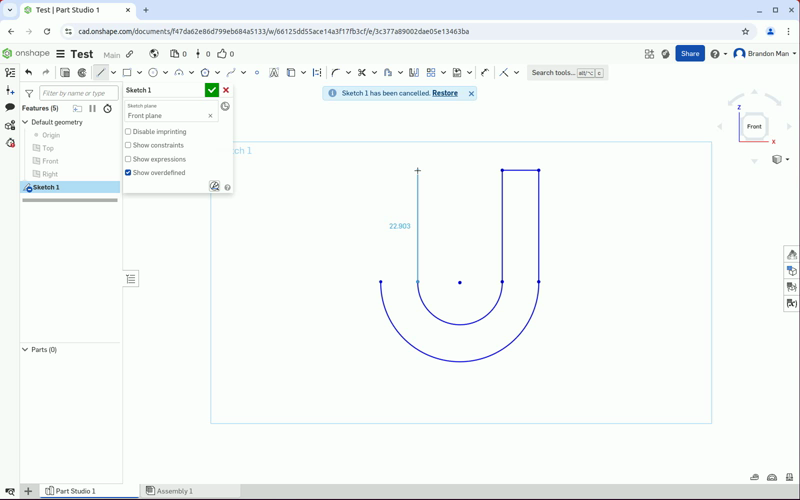
click(417, 170)
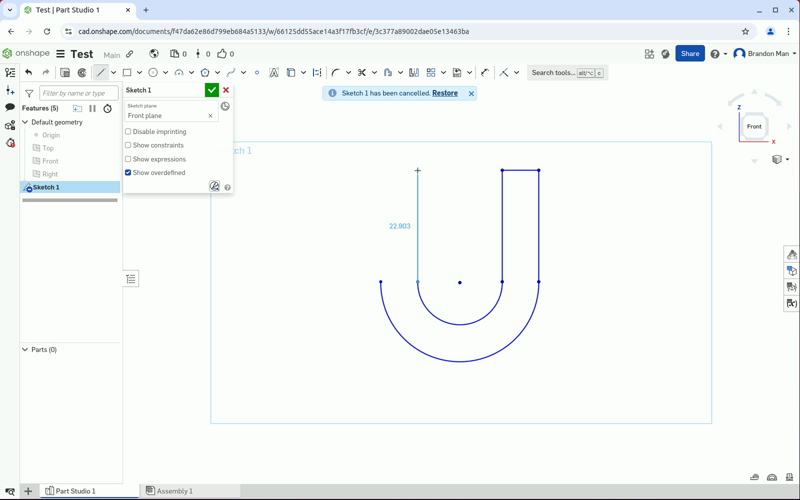
key_up(shift)
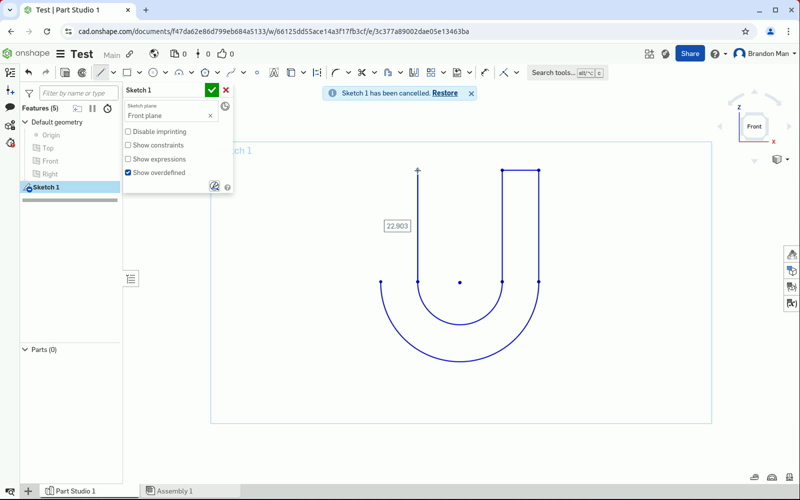
key_down(shift)
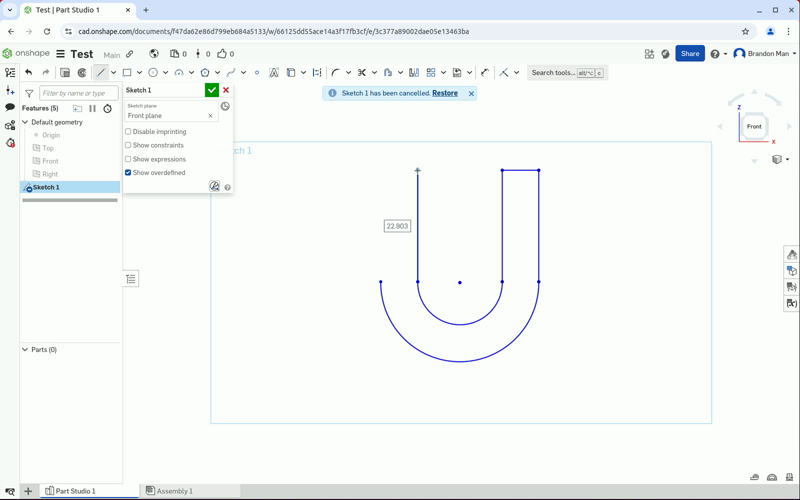
mouse_move(447, 170)
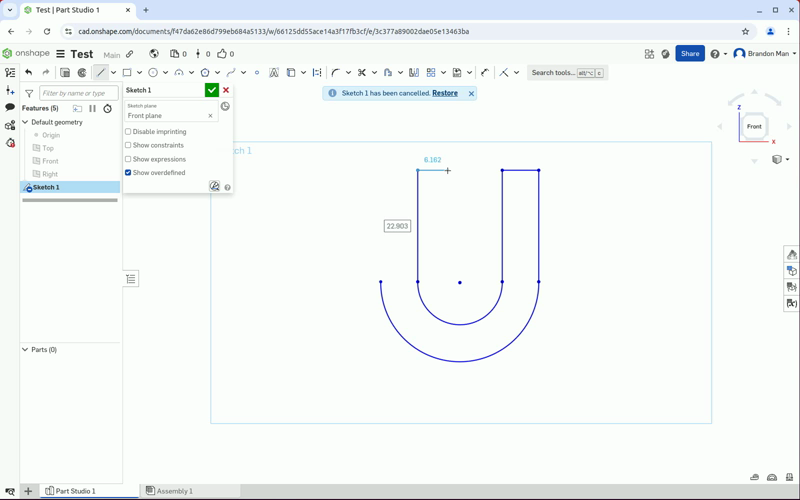
mouse_move(380, 170)
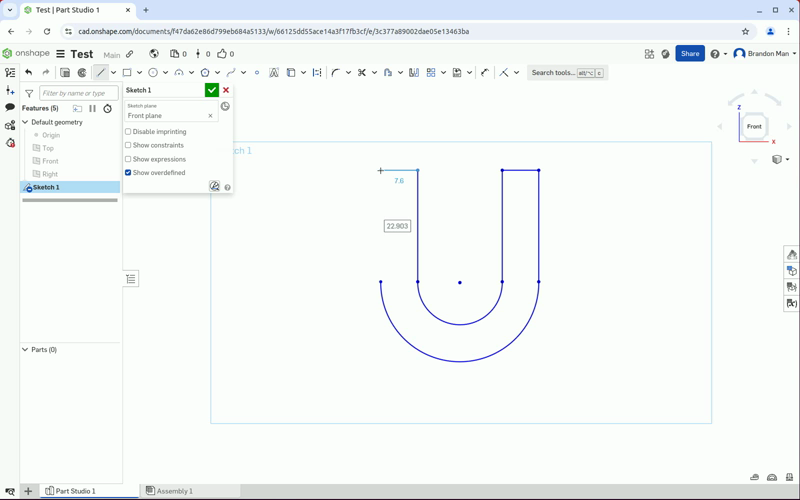
click(380, 170)
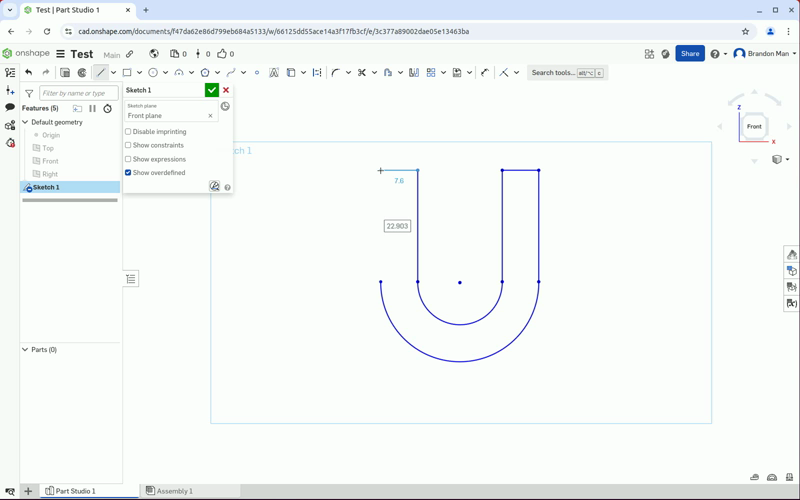
key_up(shift)
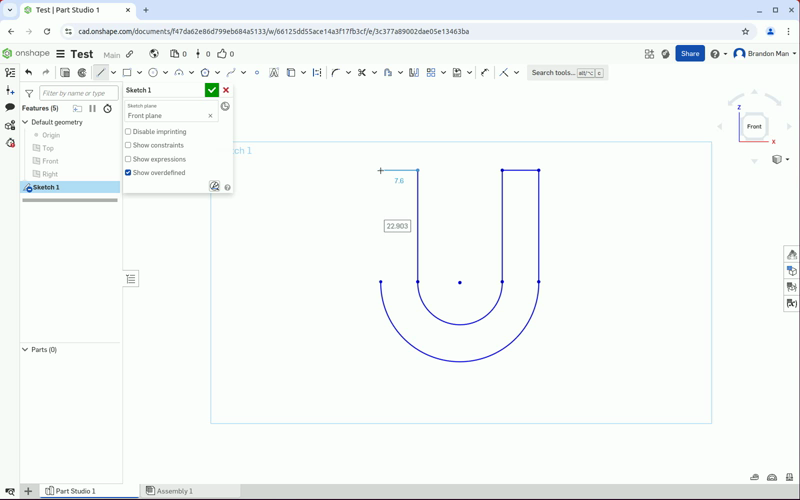
key_down(shift)
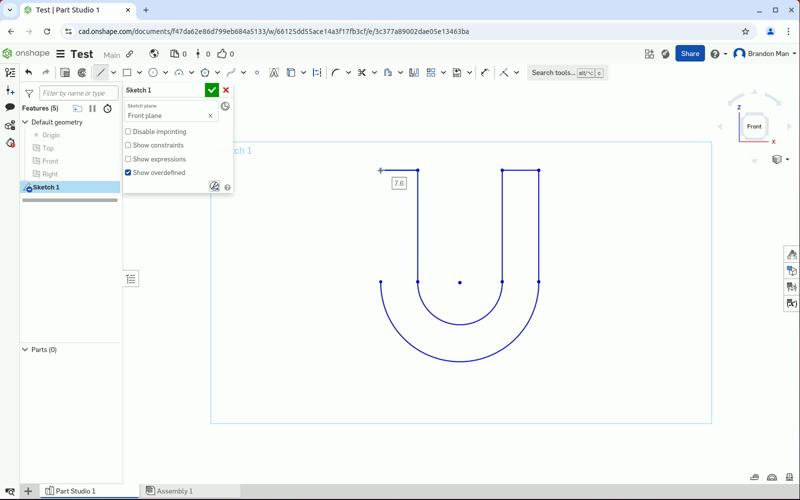
mouse_move(380, 281)
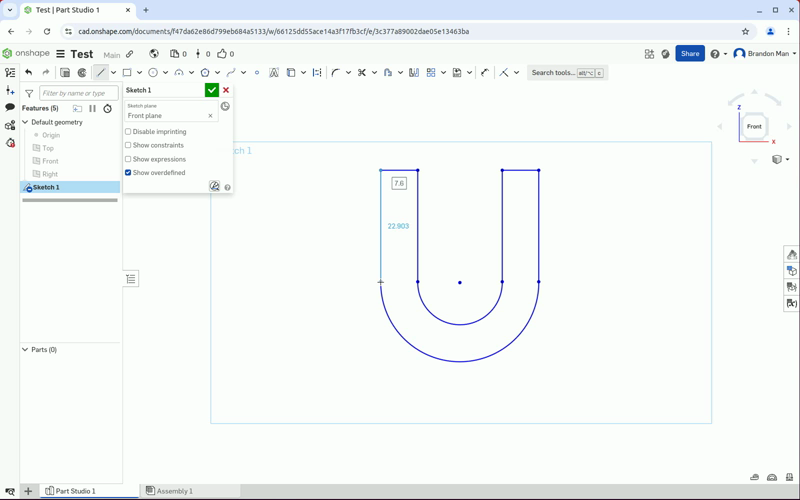
key_up(shift)
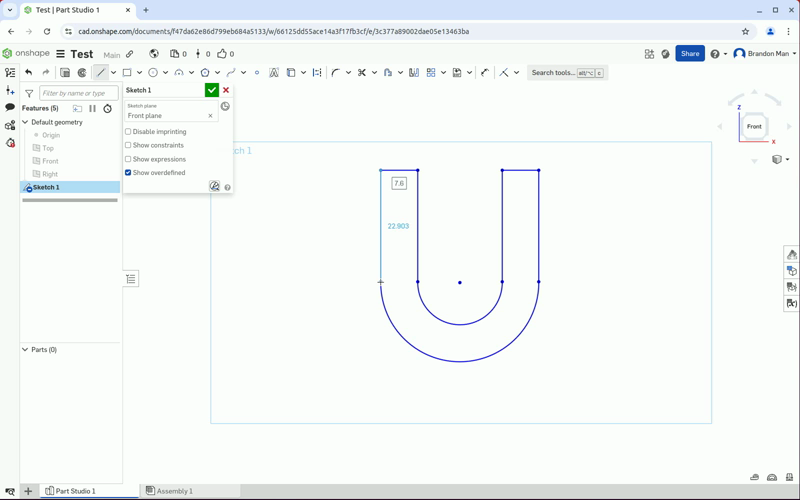
click(380, 281)
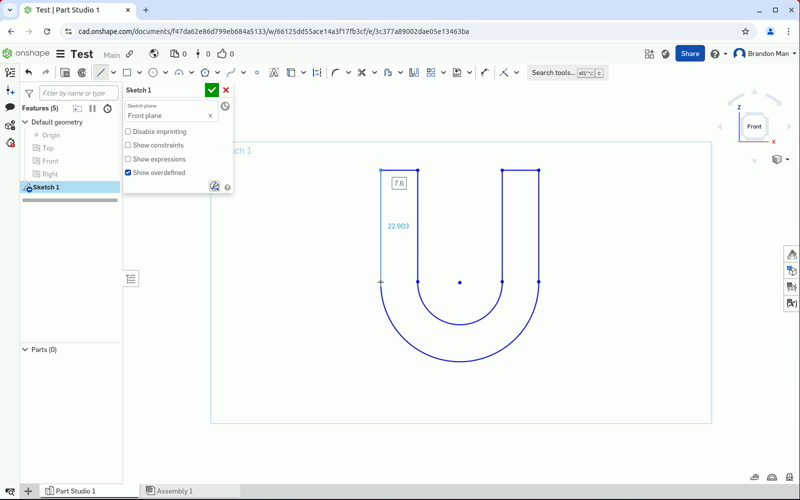
key(esc)
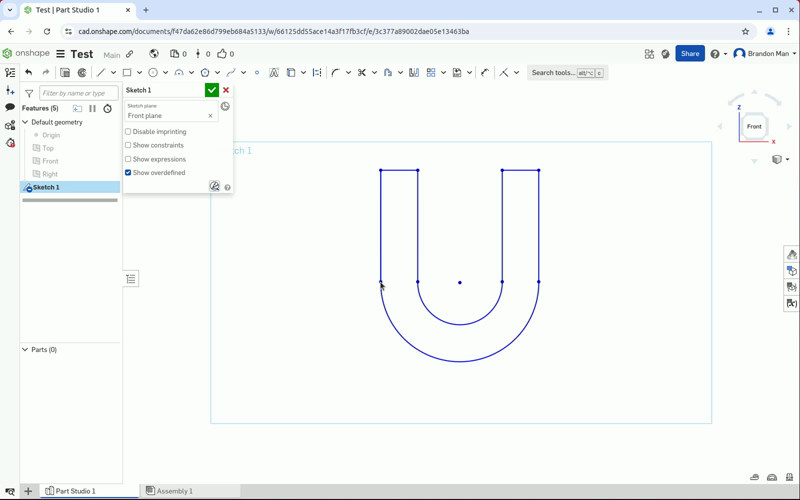
mouse_move(513, 198)
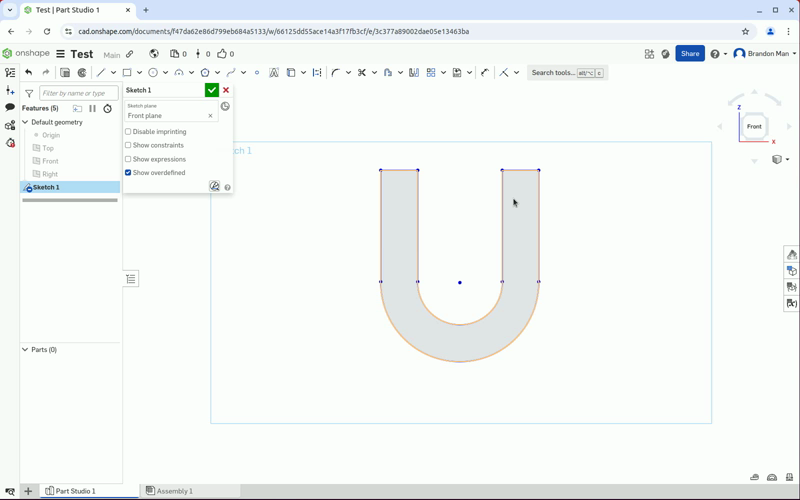
click(513, 198)
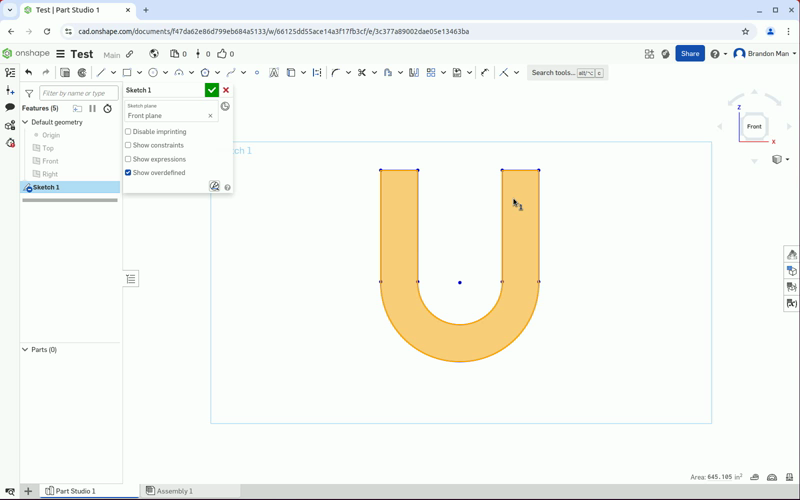
mouse_move(73, 352)
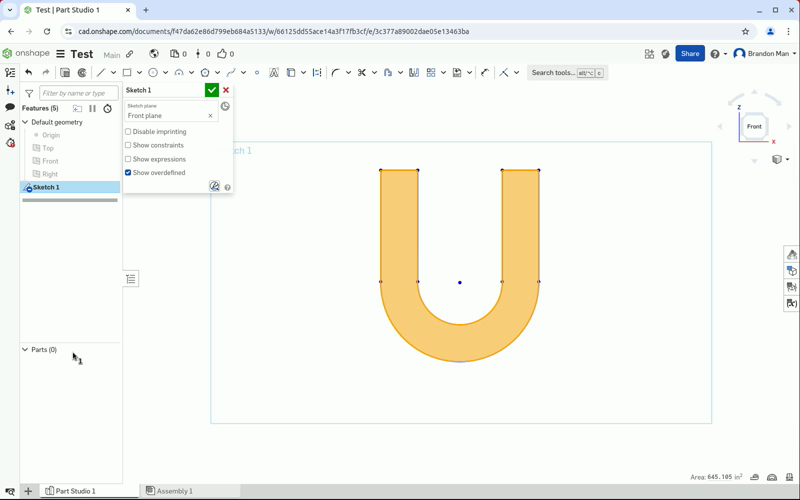
key(shift+y)
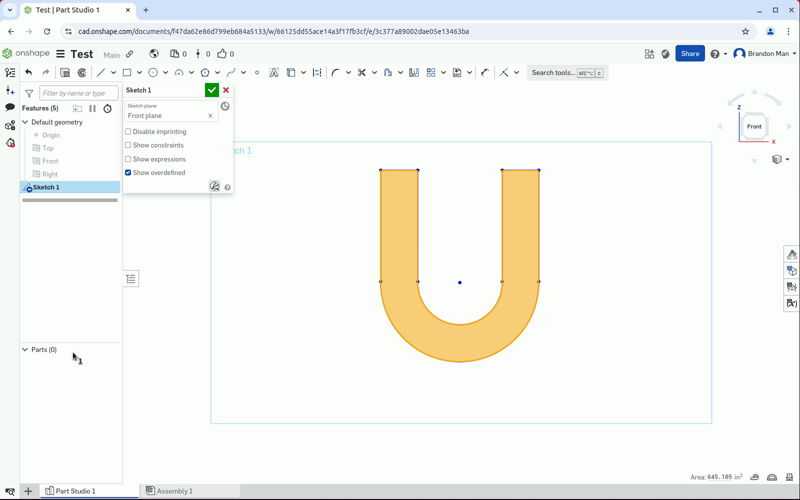
key(shift+e)
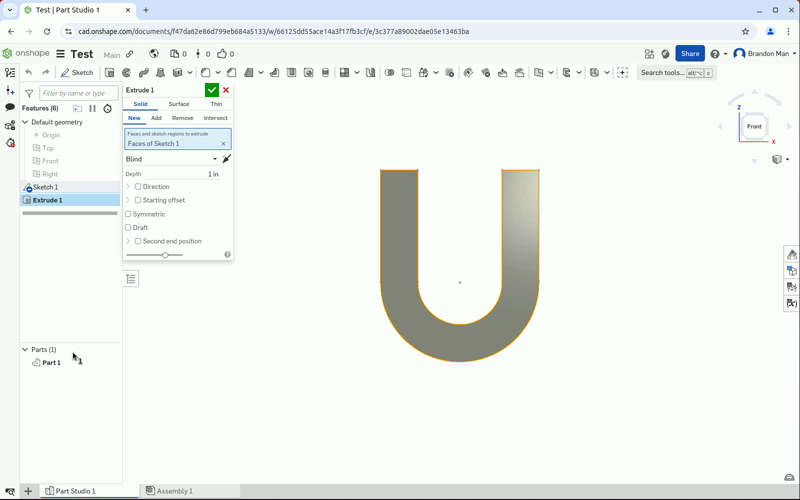
mouse_move(143, 106)
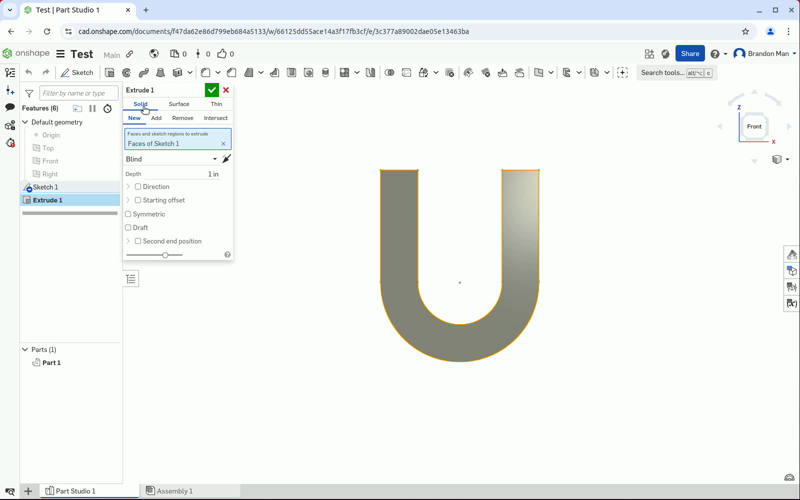
click(143, 106)
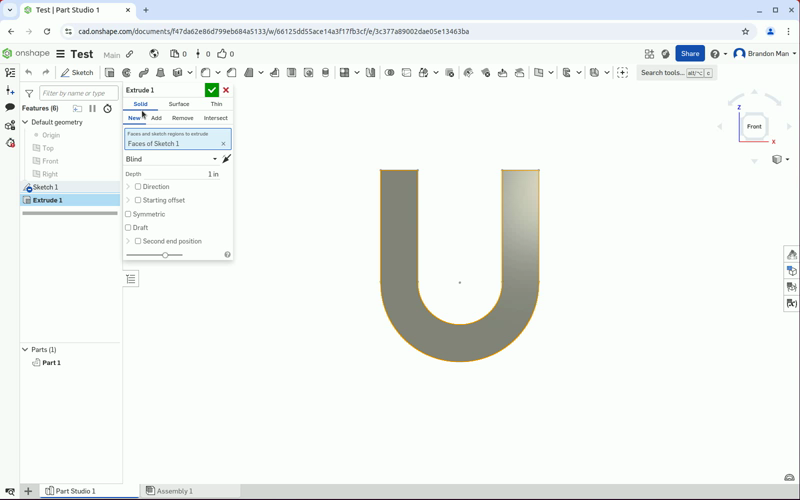
mouse_move(137, 120)
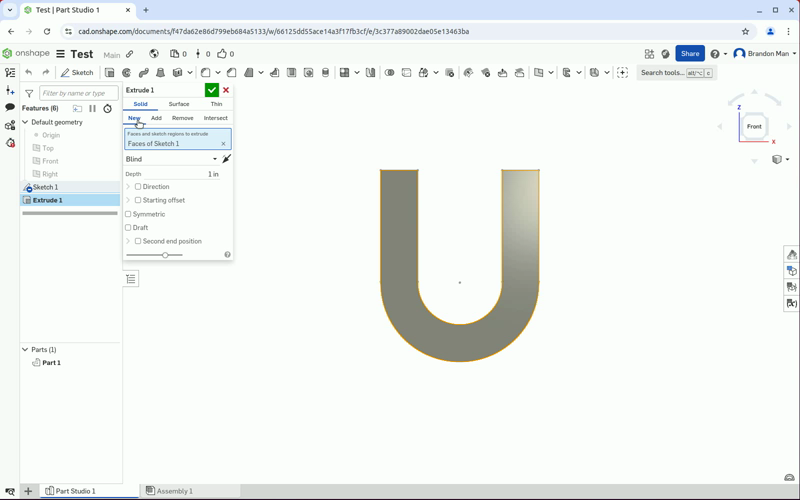
click(137, 120)
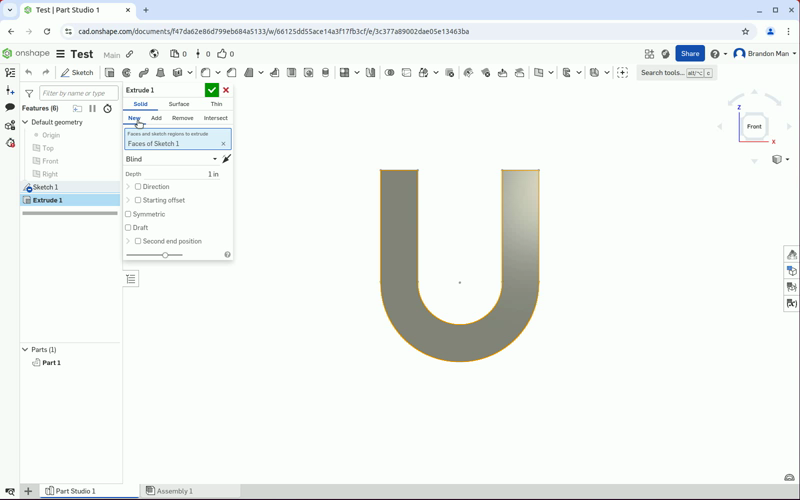
key(tab, 4)
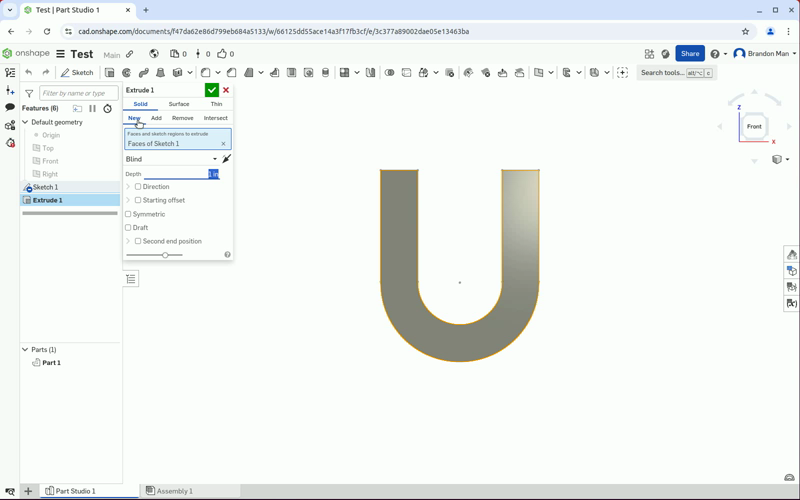
text(15.405)
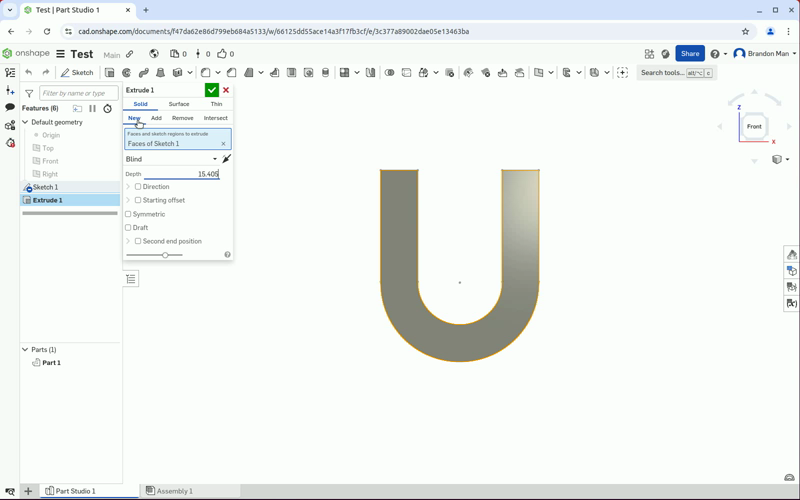
key(enter)
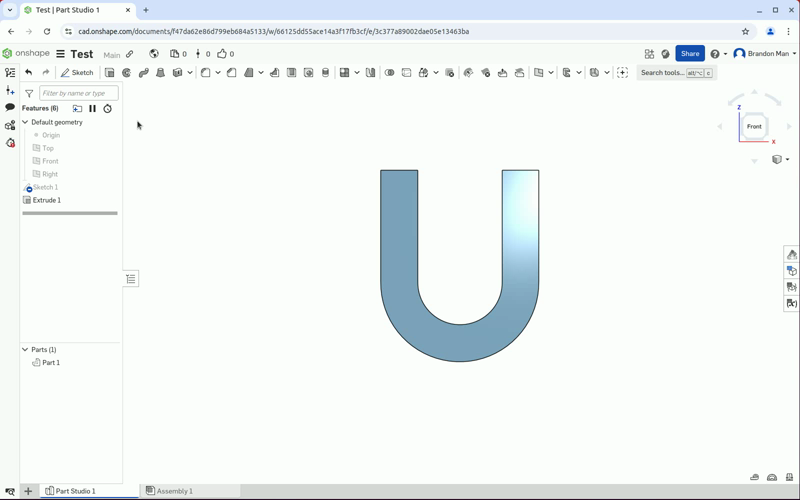
key(shift+h)
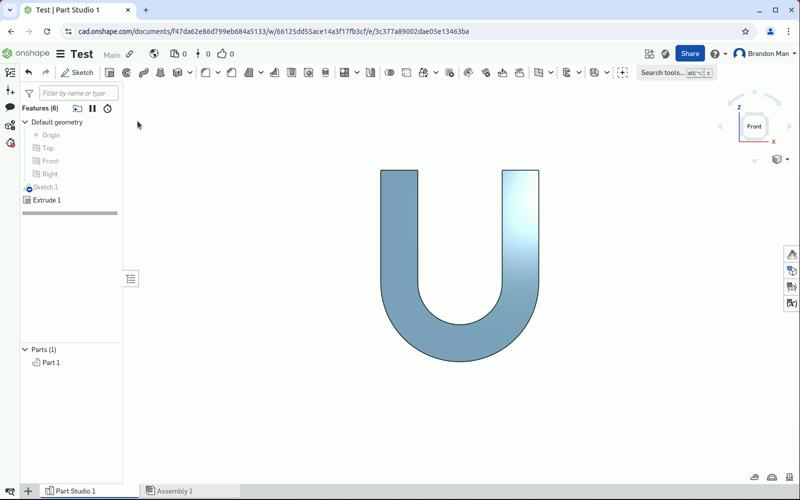
key(shift+h)
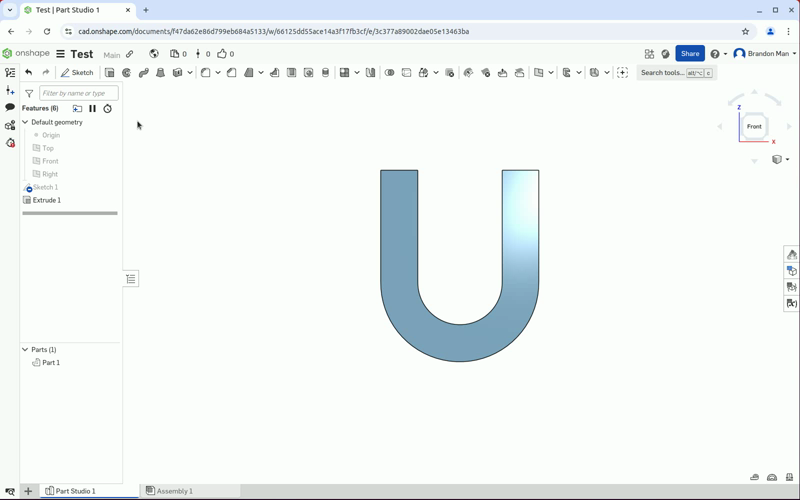
mouse_move(73, 189)
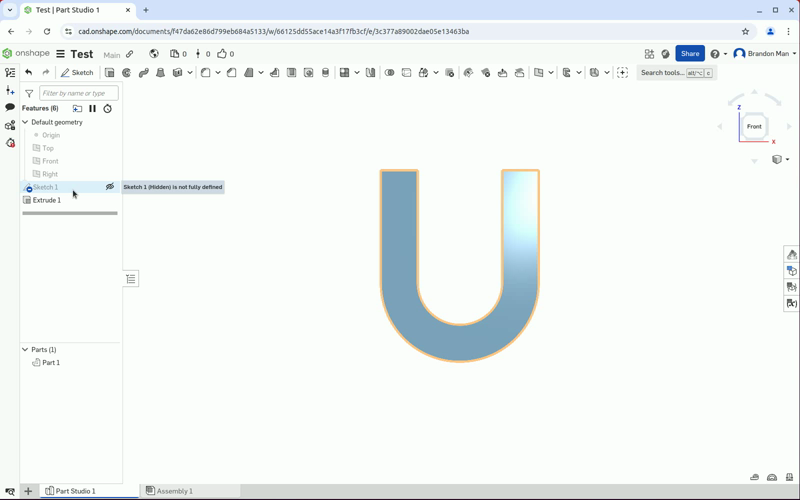
click(73, 189)
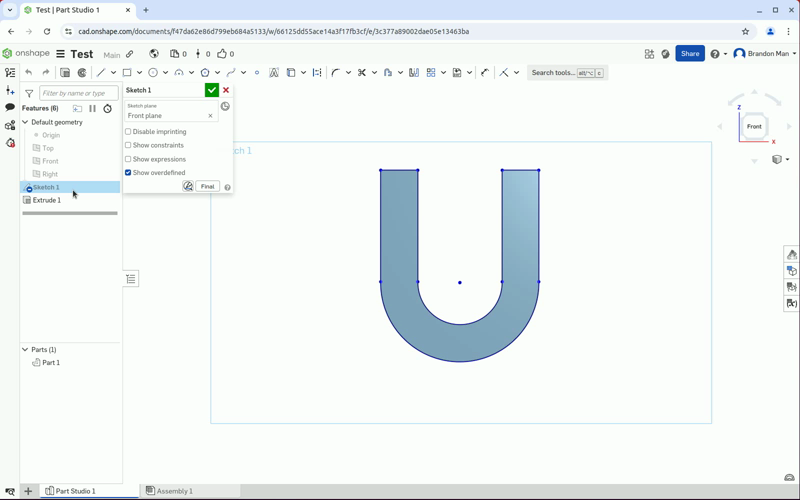
mouse_move(229, 92)
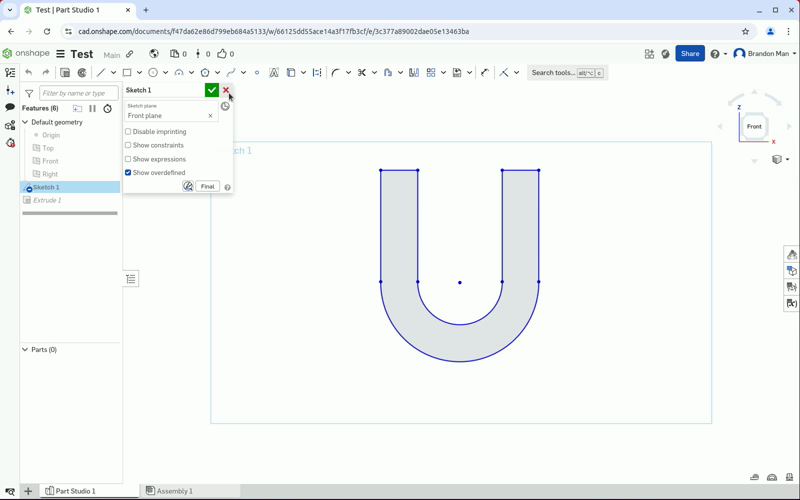
click(229, 92)
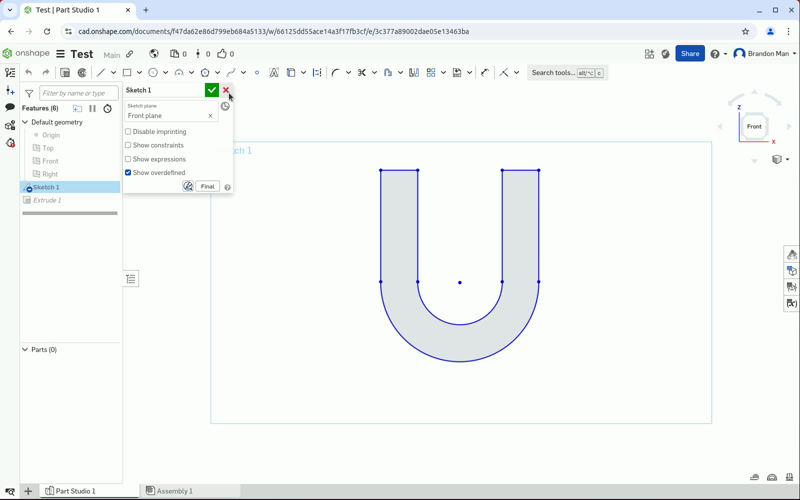
key(shift+s)
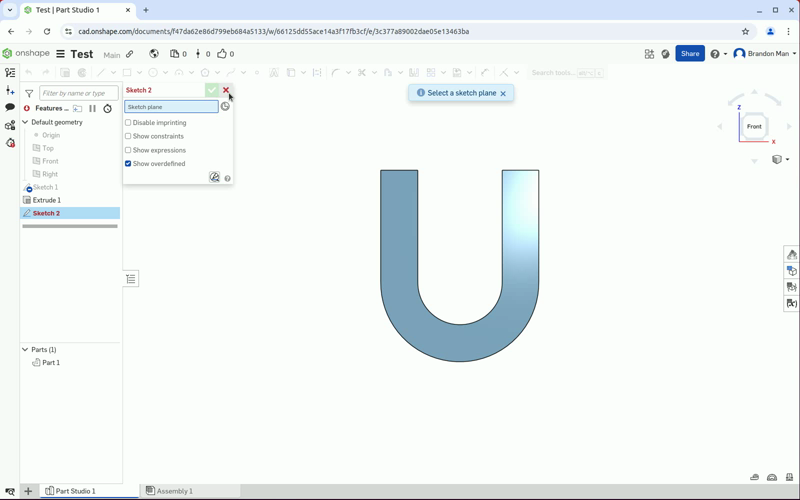
mouse_move(73, 163)
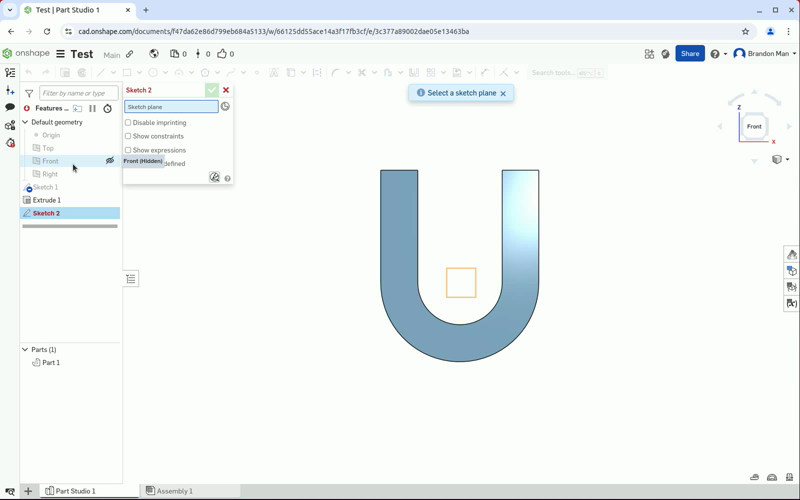
click(73, 163)
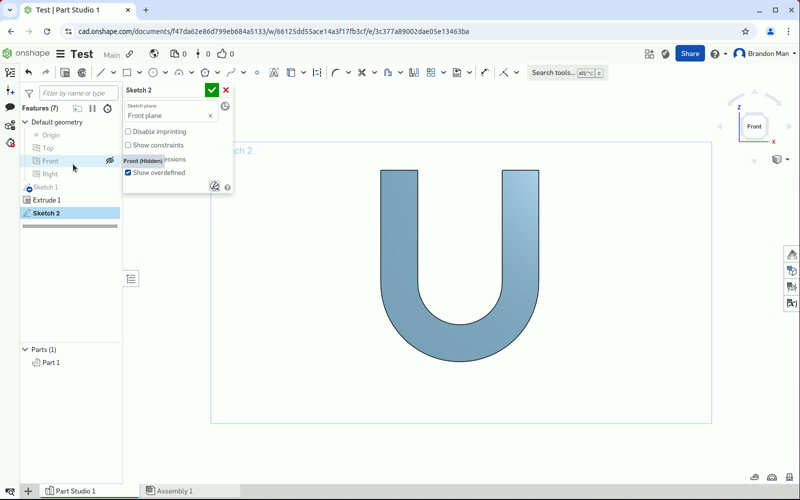
mouse_move(73, 352)
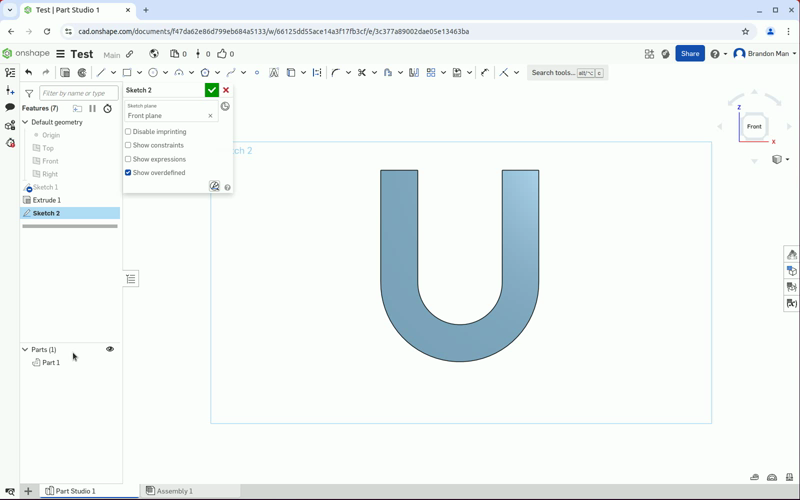
key(y)
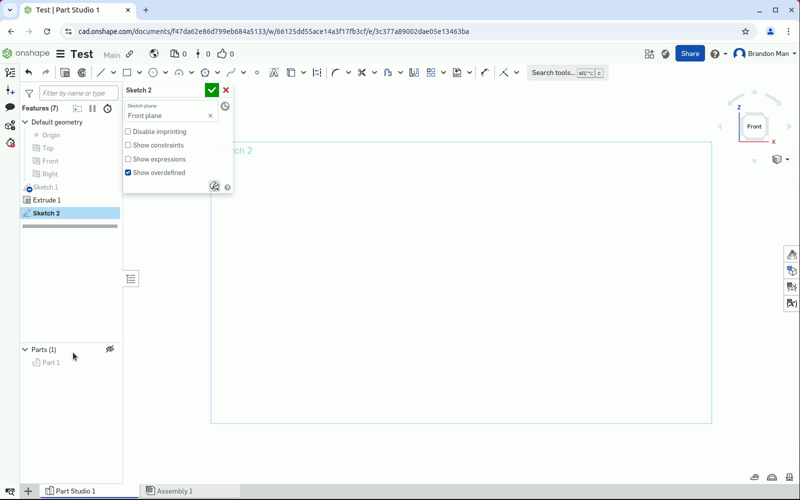
key(a)
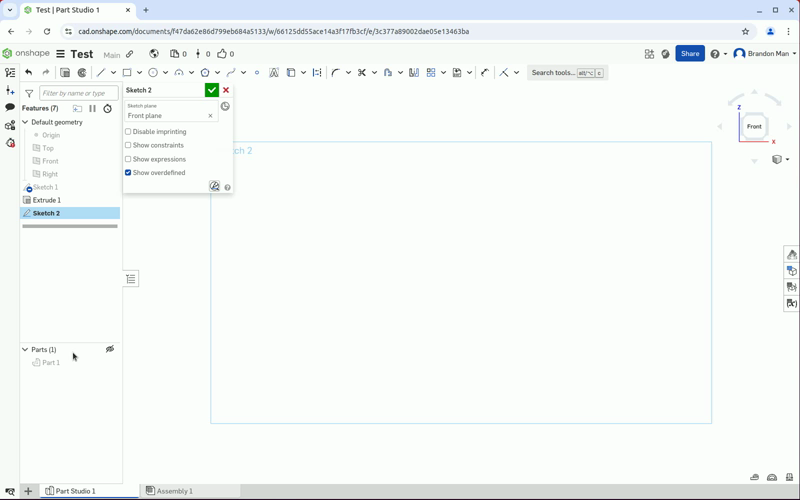
key_down(shift)
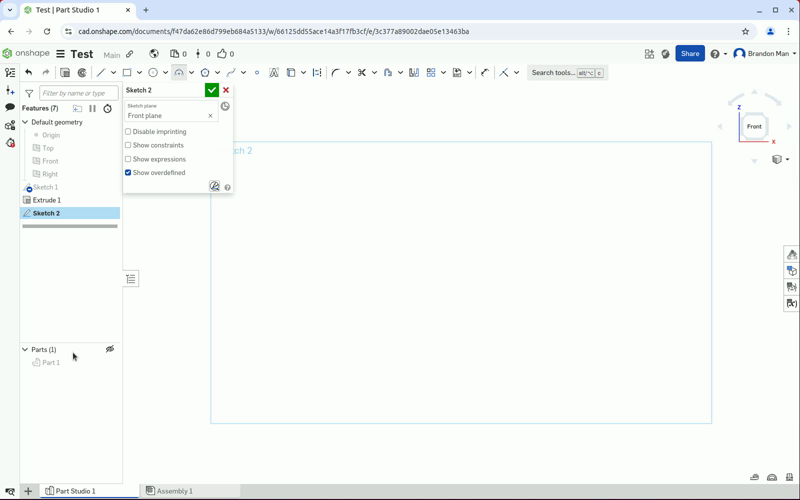
mouse_move(380, 281)
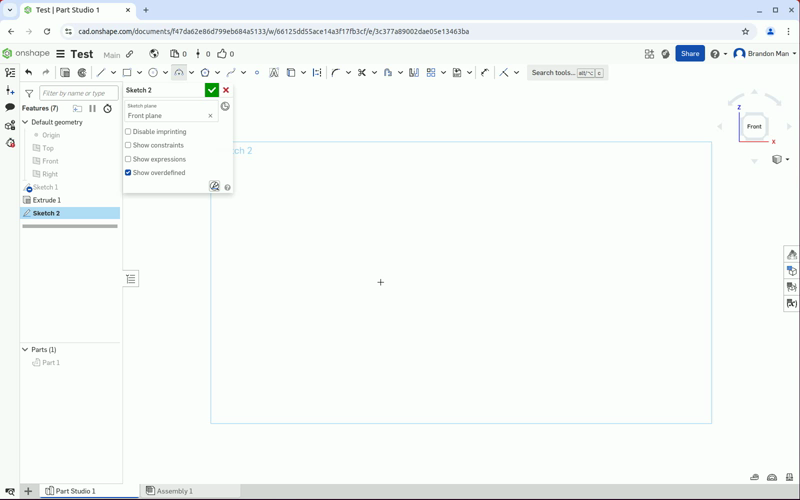
click(380, 281)
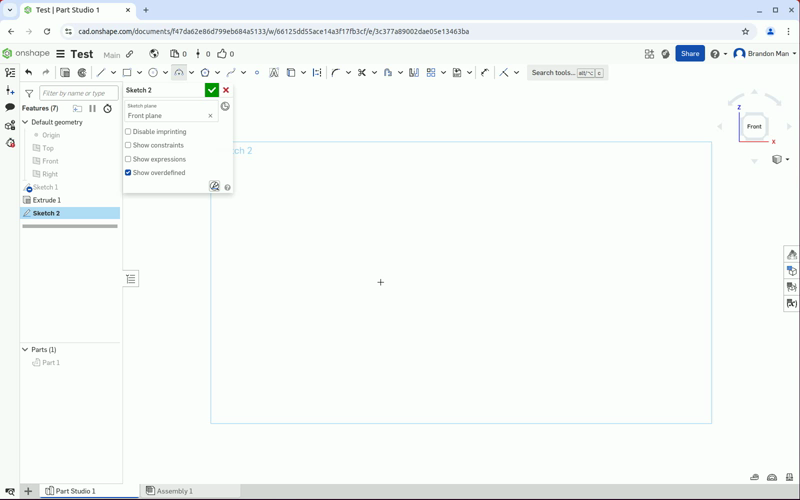
key_up(shift)
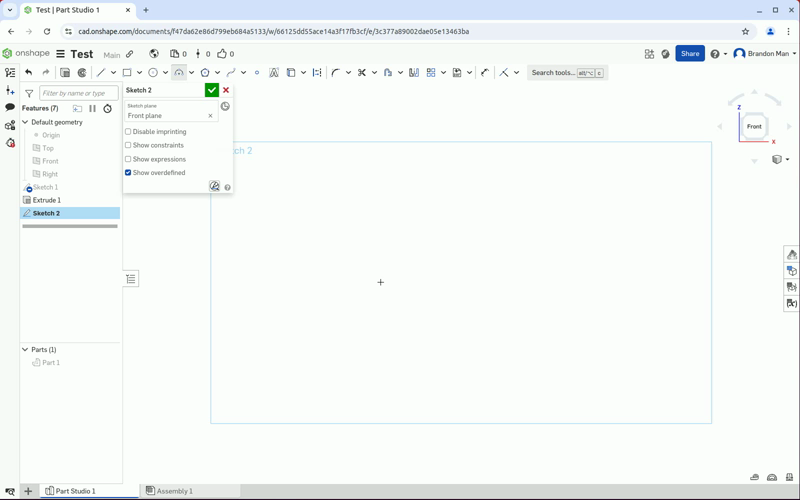
key_down(shift)
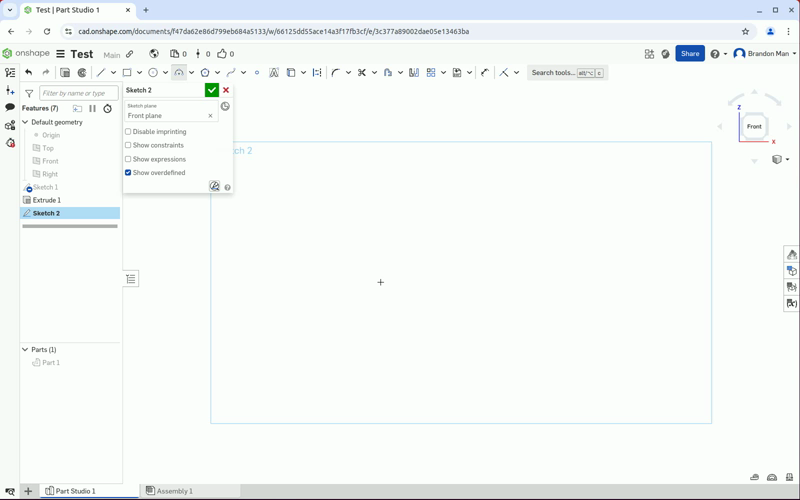
mouse_move(538, 281)
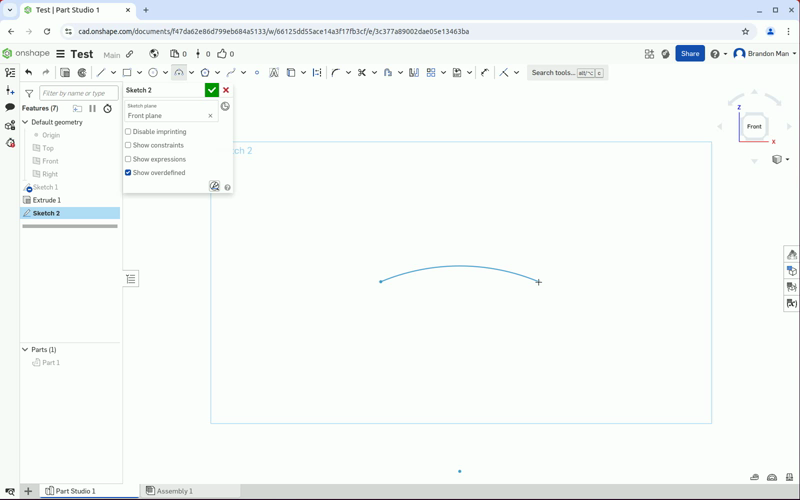
click(538, 281)
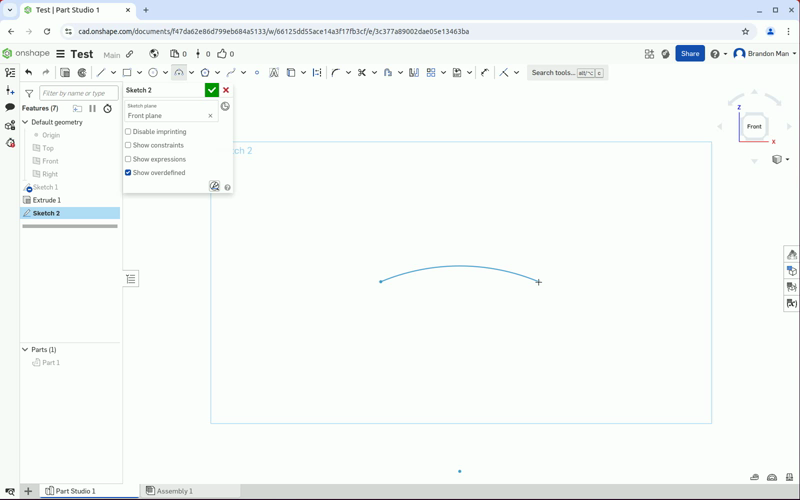
mouse_move(459, 361)
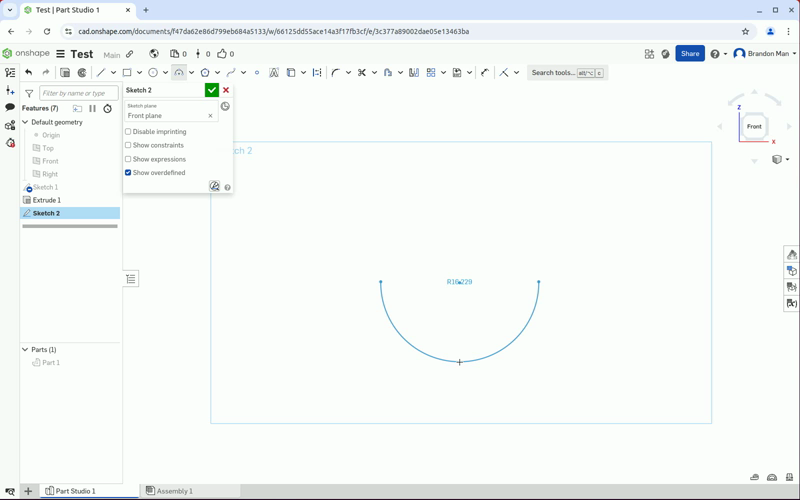
click(459, 361)
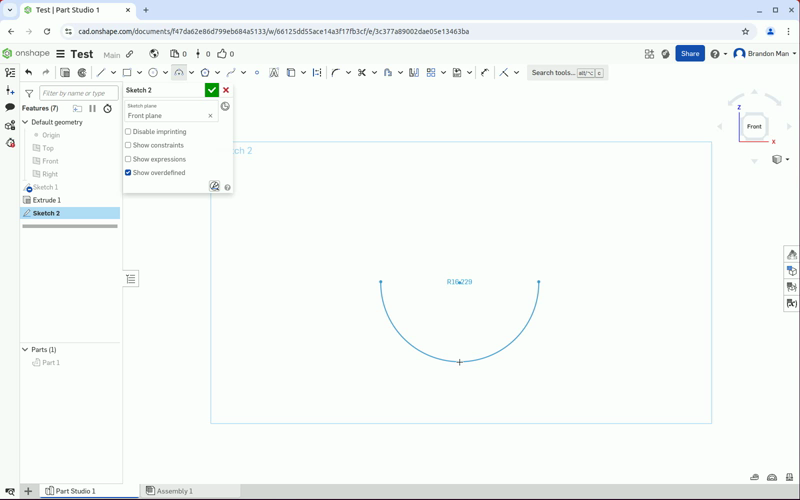
key_up(shift)
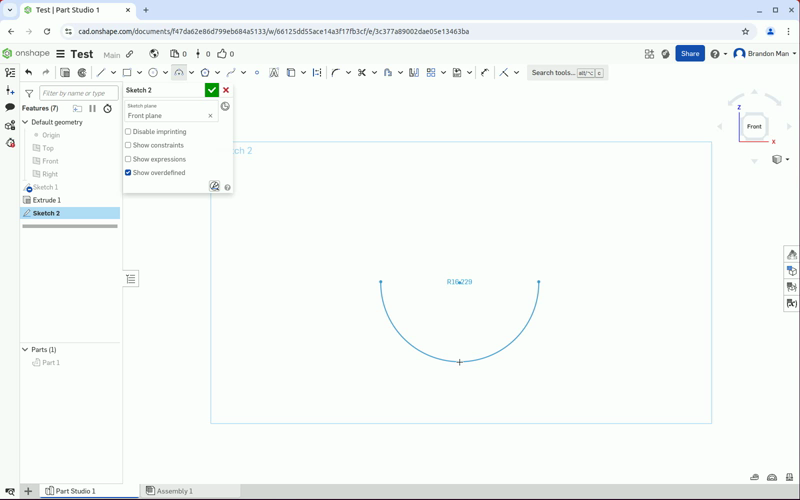
key(esc)
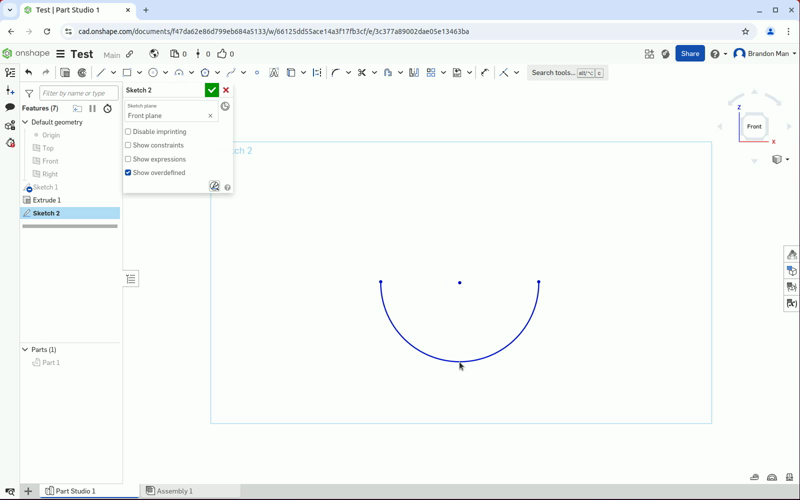
key(l)
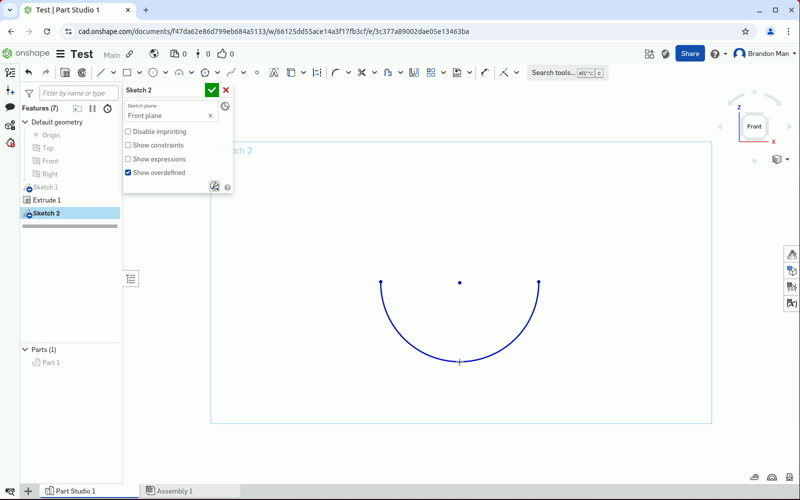
mouse_move(538, 281)
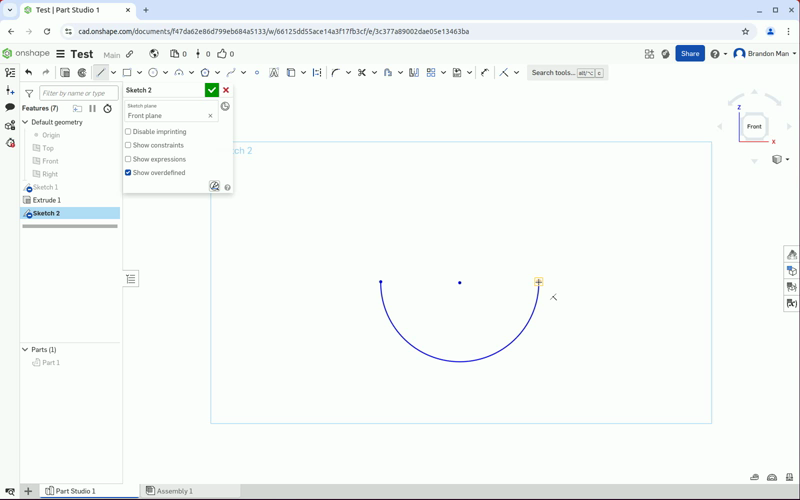
click(538, 281)
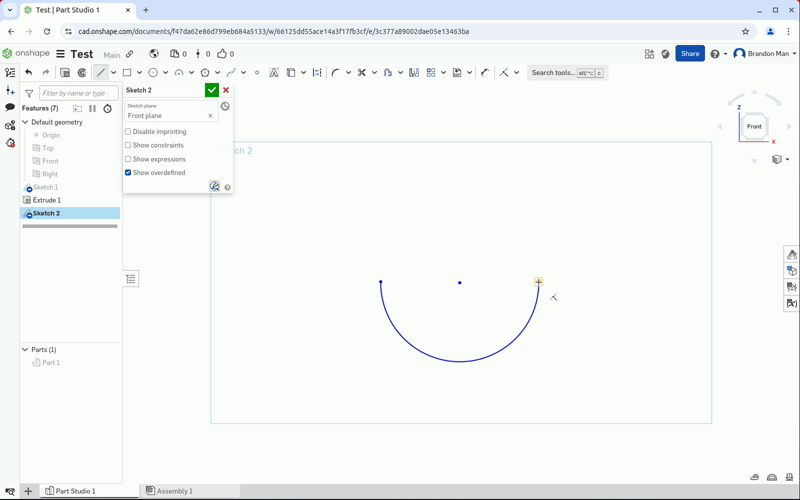
key_down(shift)
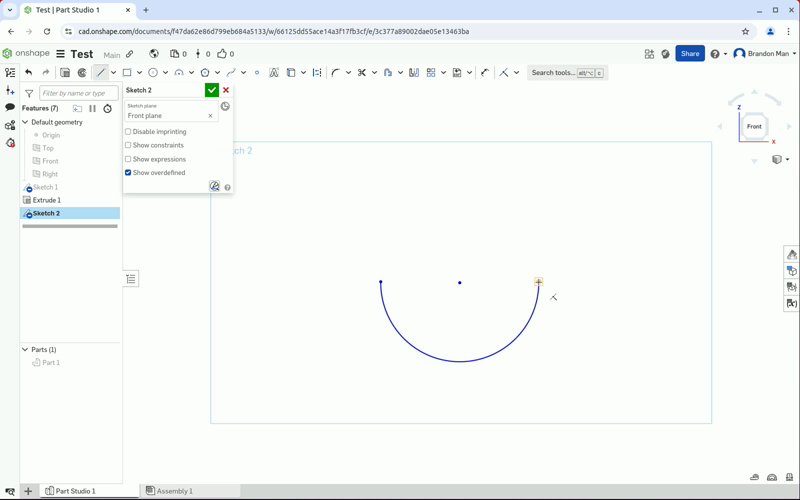
mouse_move(538, 170)
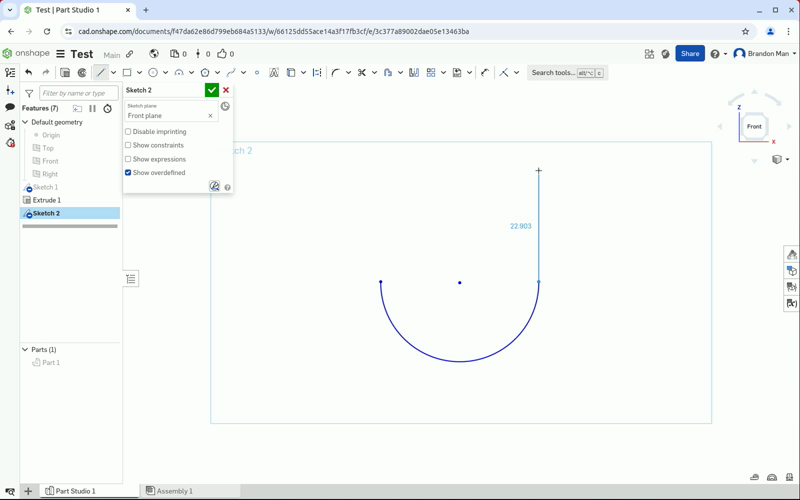
click(538, 170)
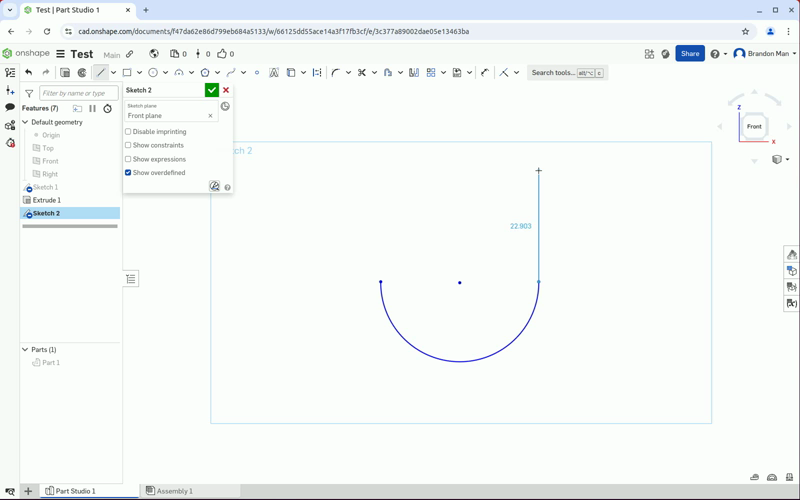
key_up(shift)
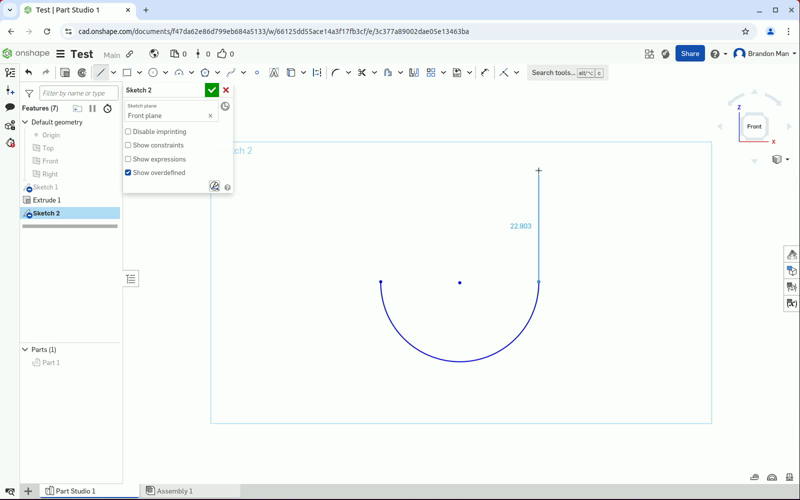
key_down(shift)
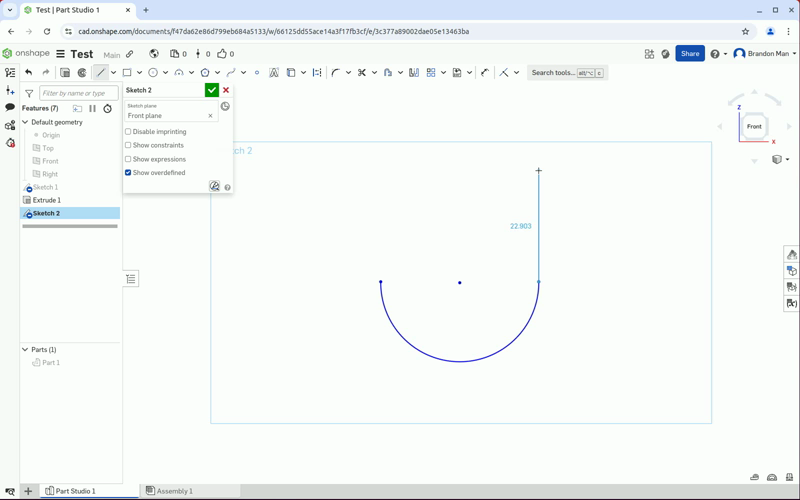
mouse_move(568, 170)
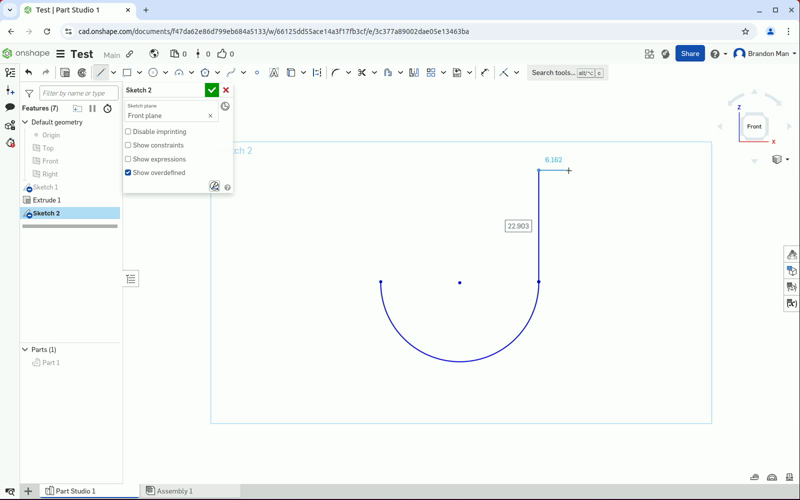
mouse_move(502, 170)
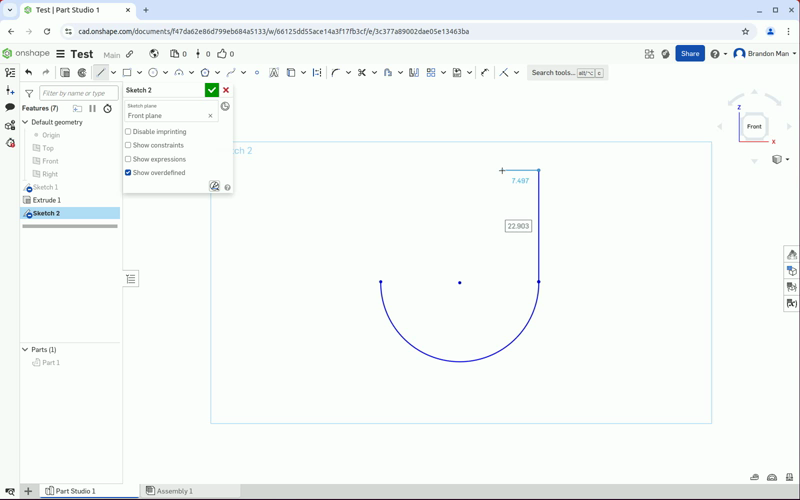
click(502, 170)
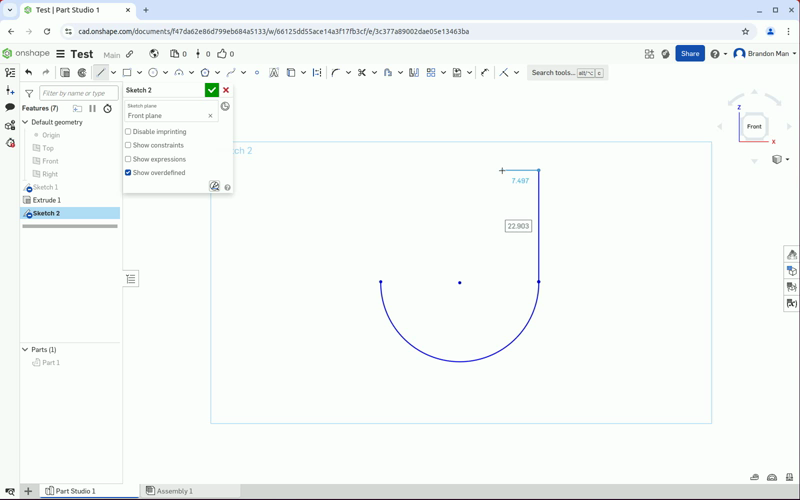
key_up(shift)
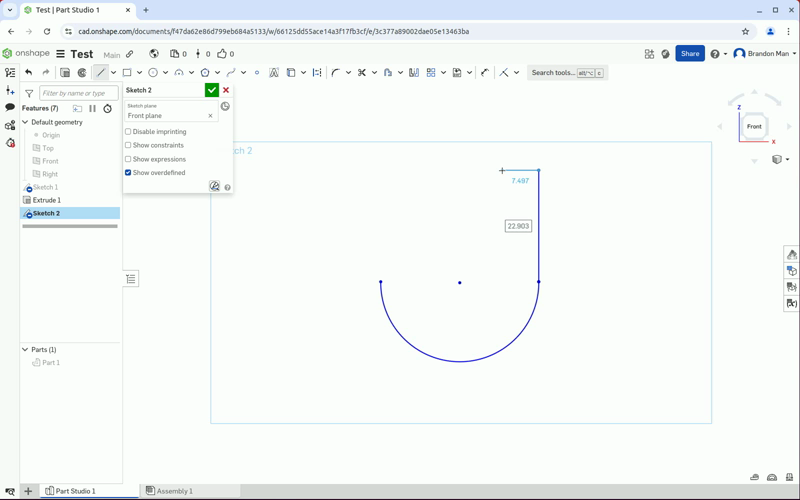
key_down(shift)
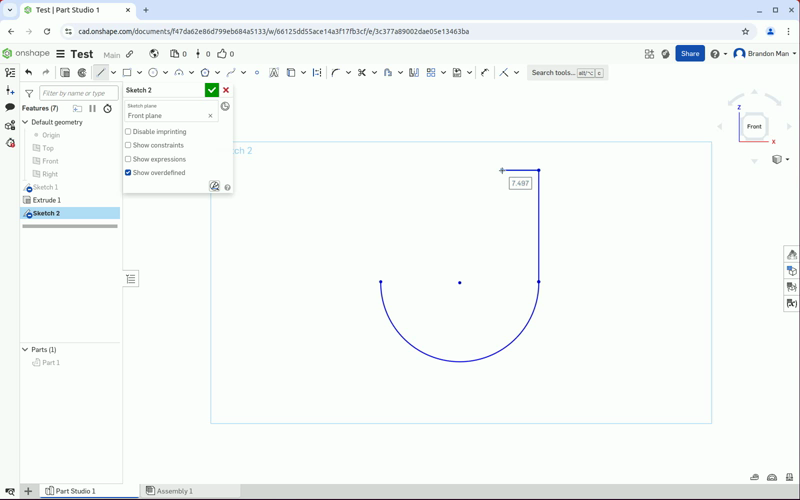
mouse_move(502, 281)
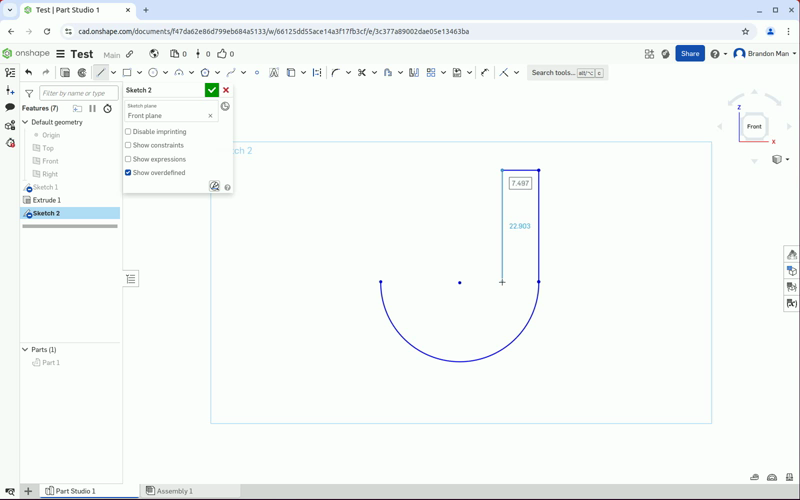
click(502, 281)
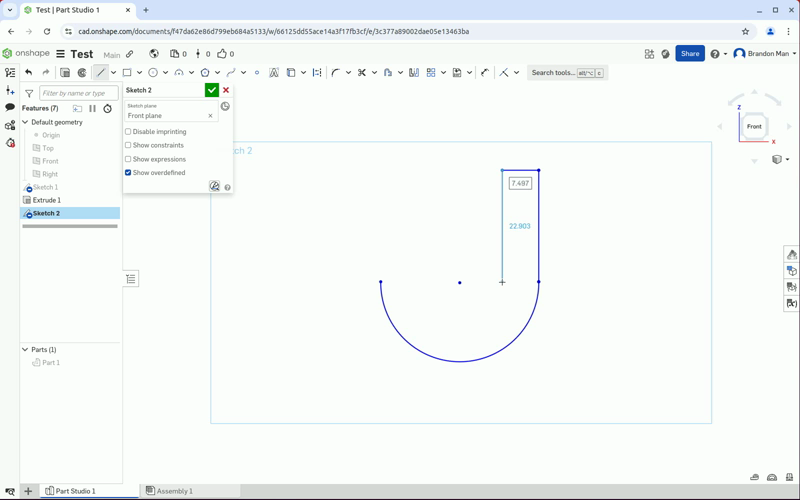
key_up(shift)
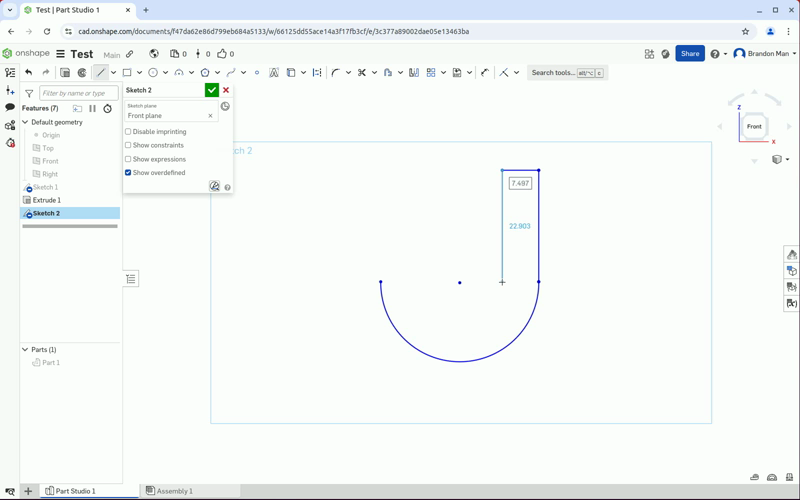
key(esc)
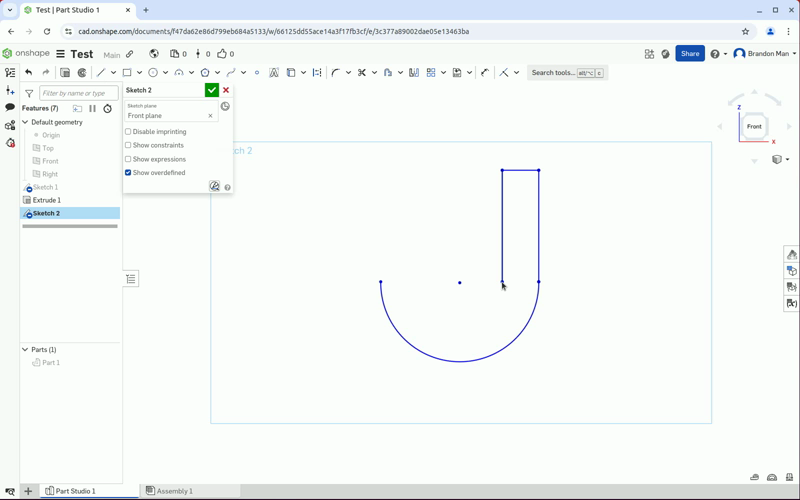
key(a)
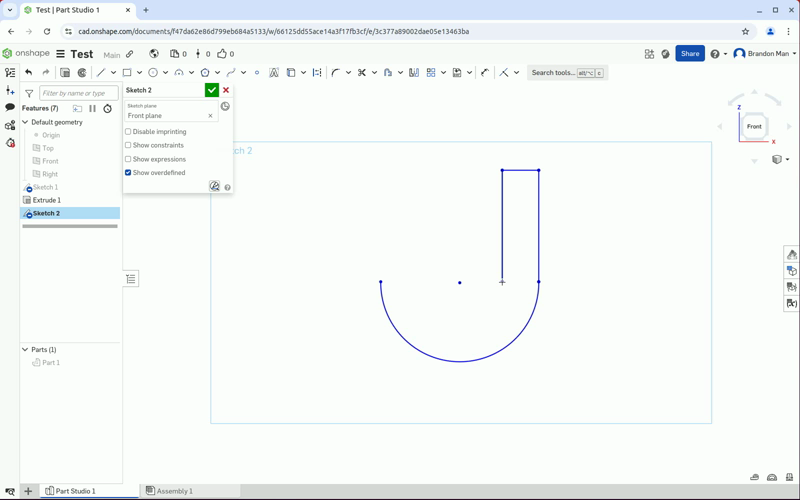
mouse_move(502, 281)
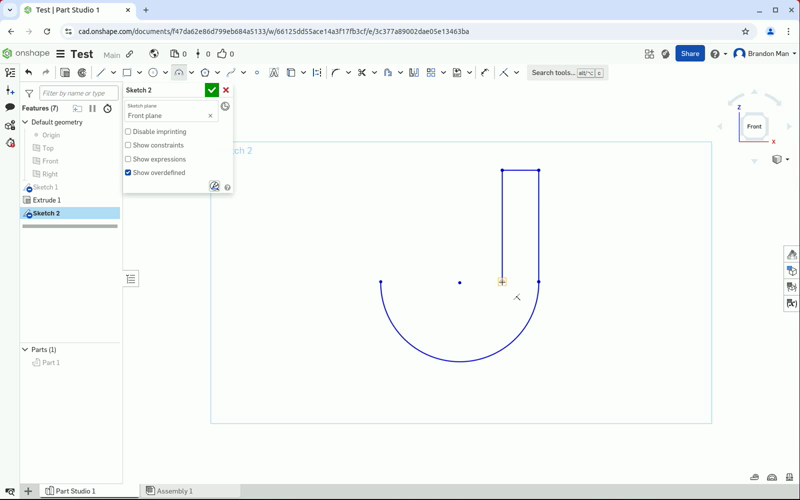
click(502, 281)
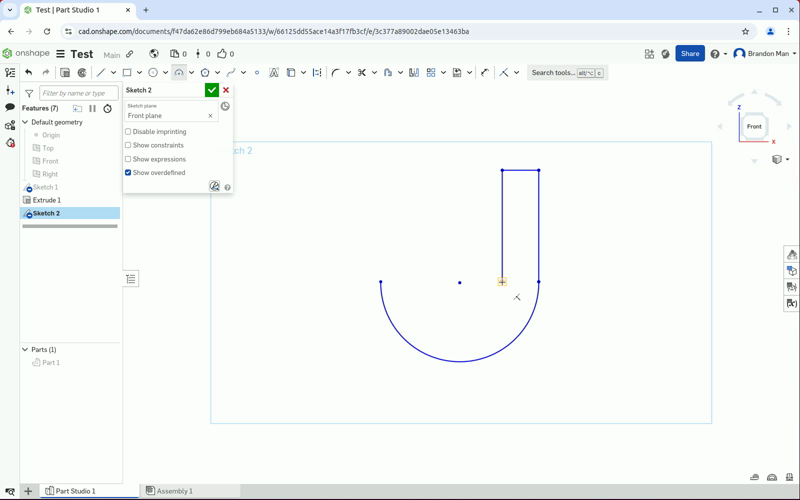
key_down(shift)
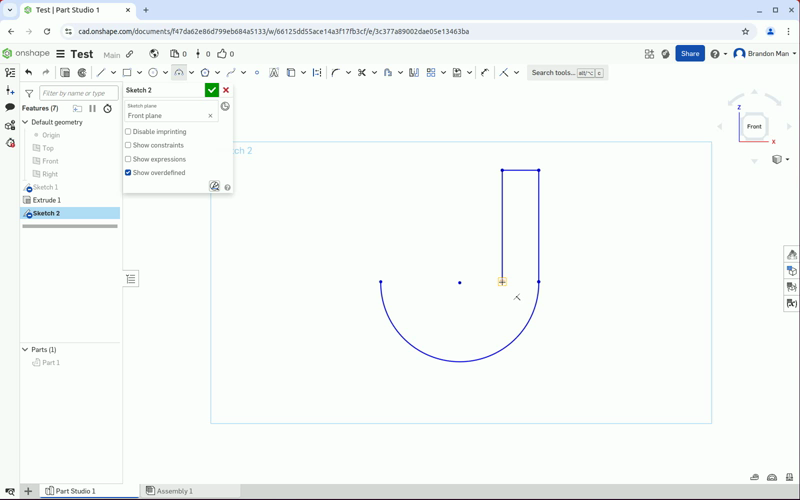
mouse_move(417, 281)
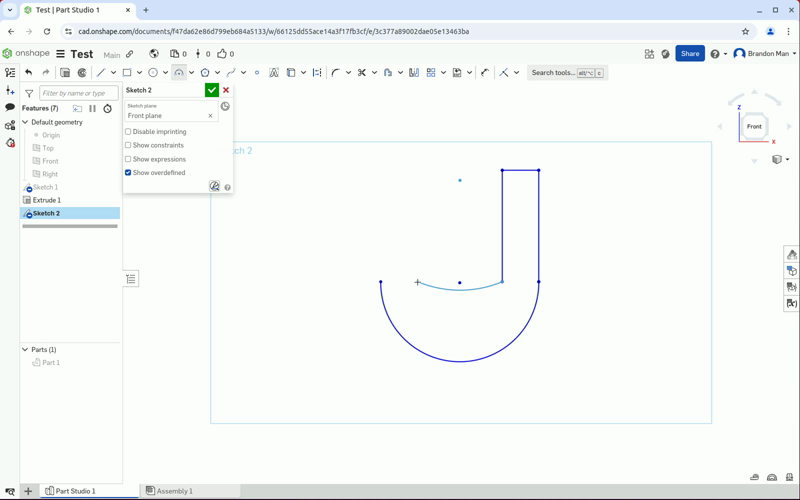
click(417, 281)
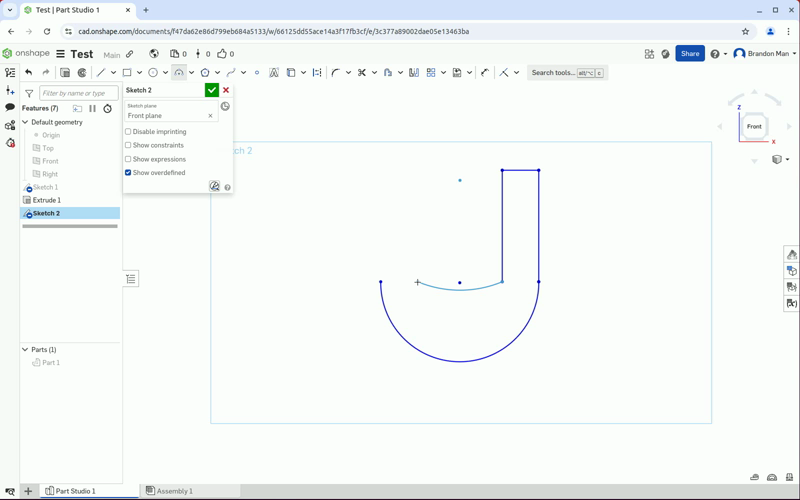
mouse_move(459, 324)
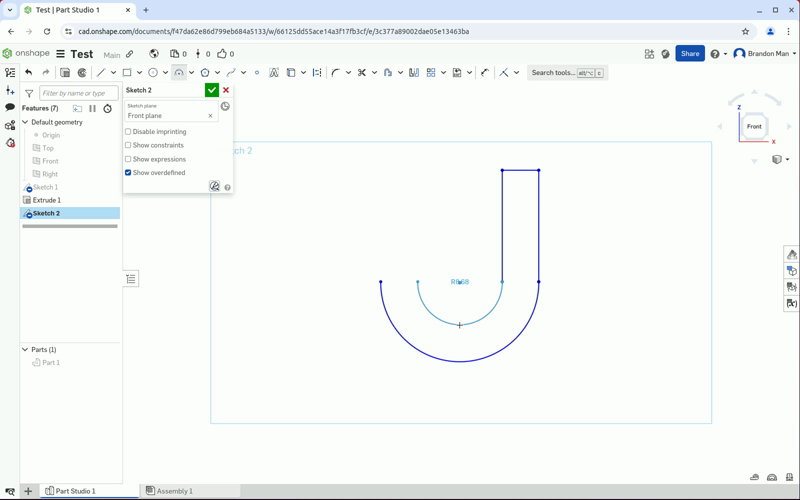
click(459, 324)
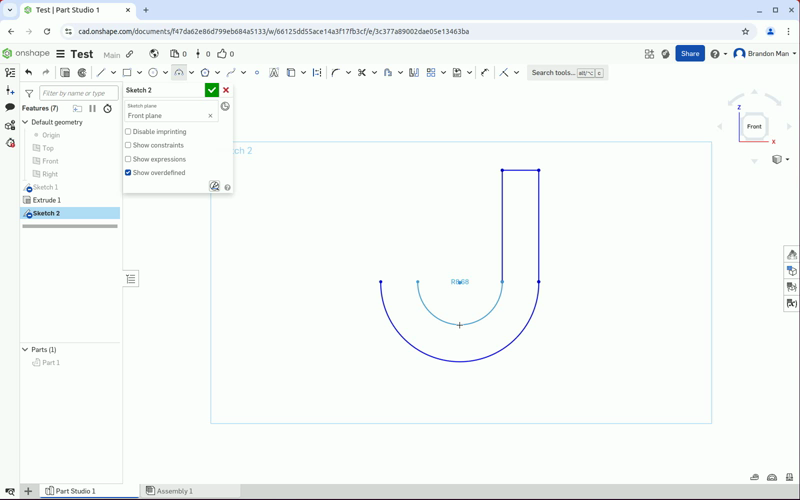
key_up(shift)
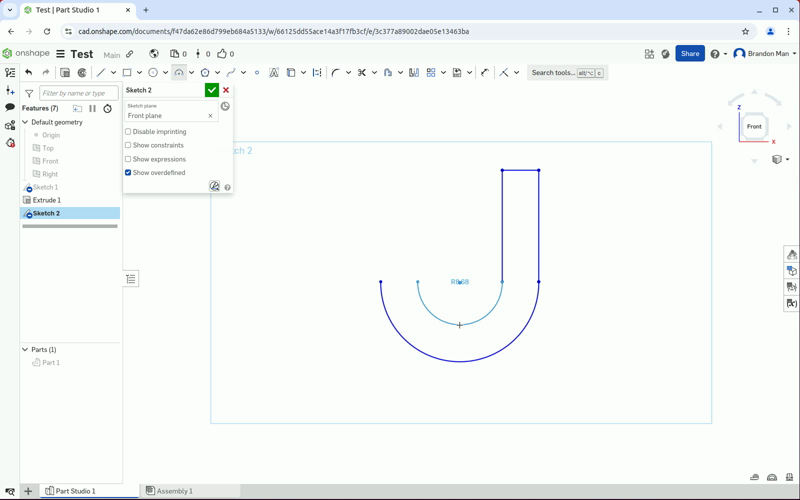
key(esc)
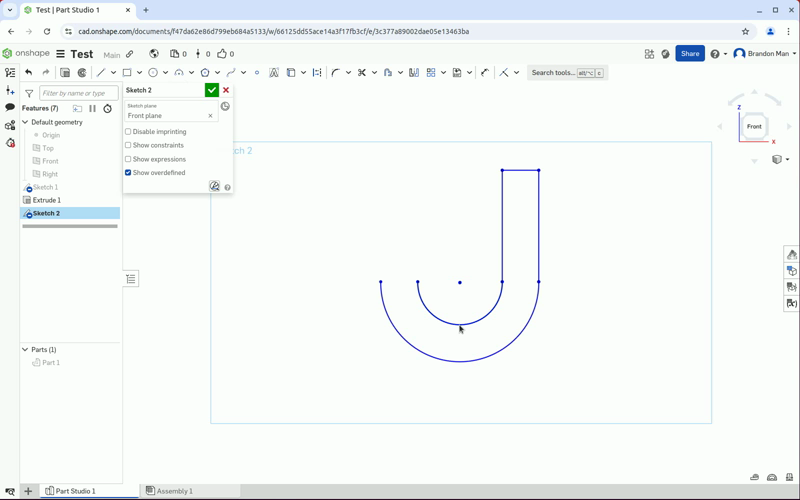
key(l)
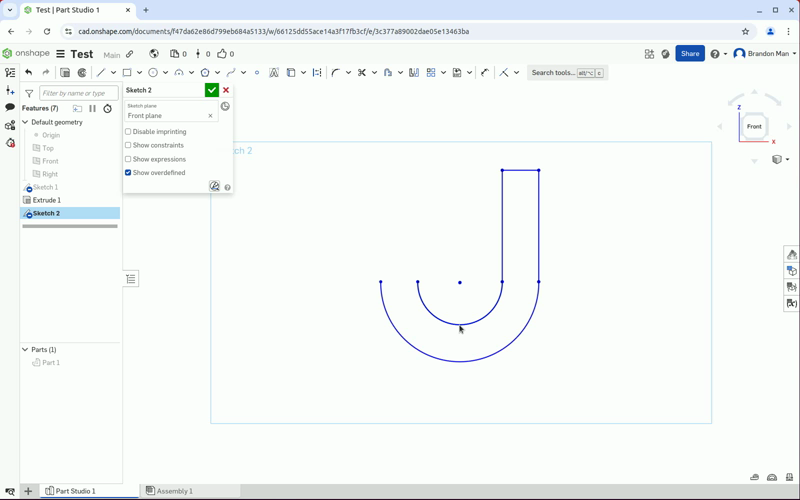
mouse_move(417, 281)
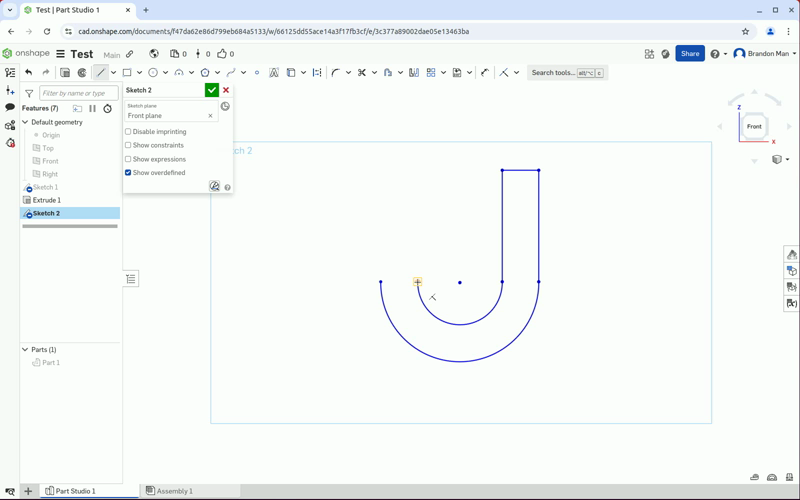
click(417, 281)
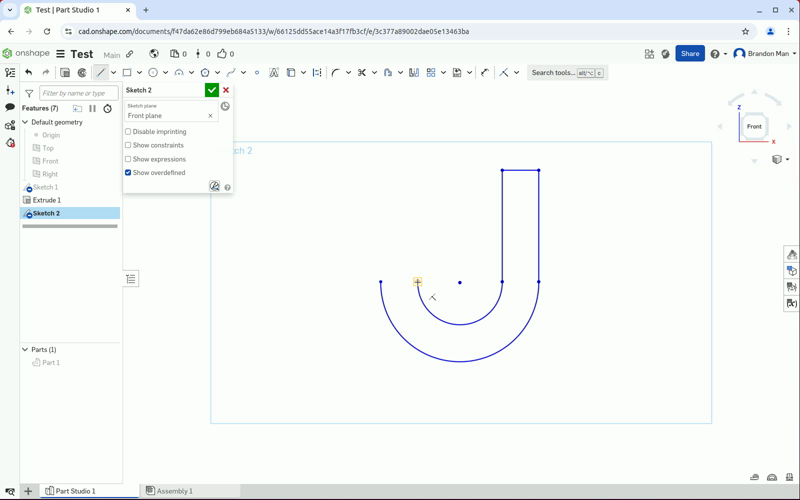
key_down(shift)
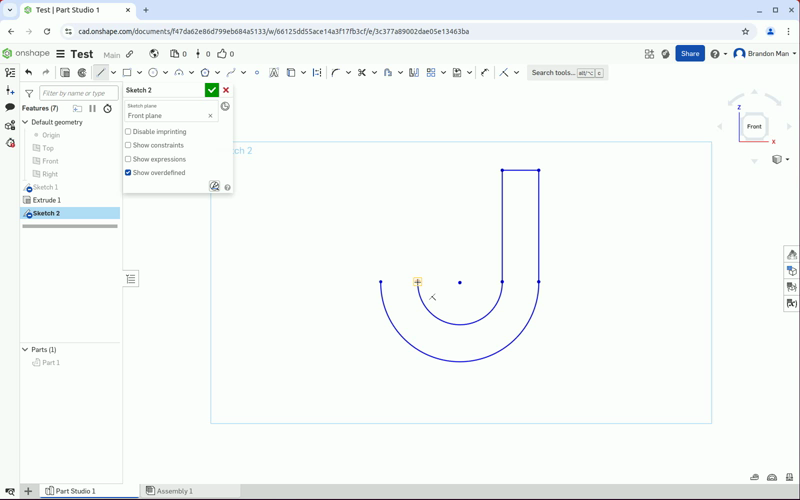
mouse_move(417, 170)
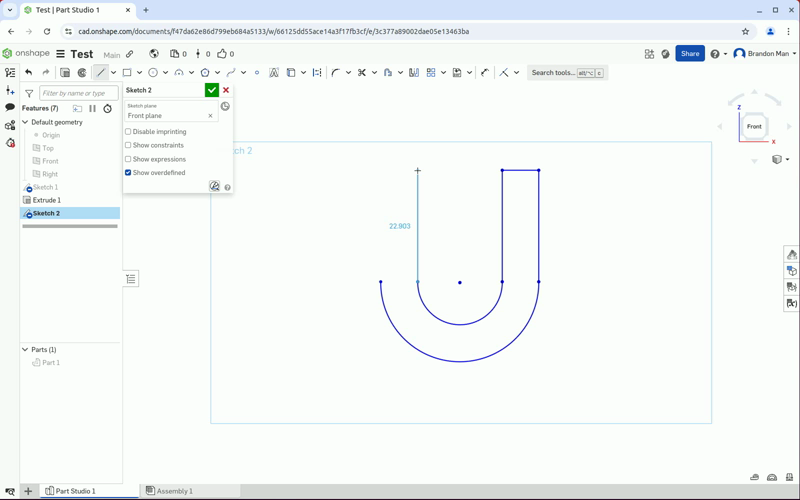
click(417, 170)
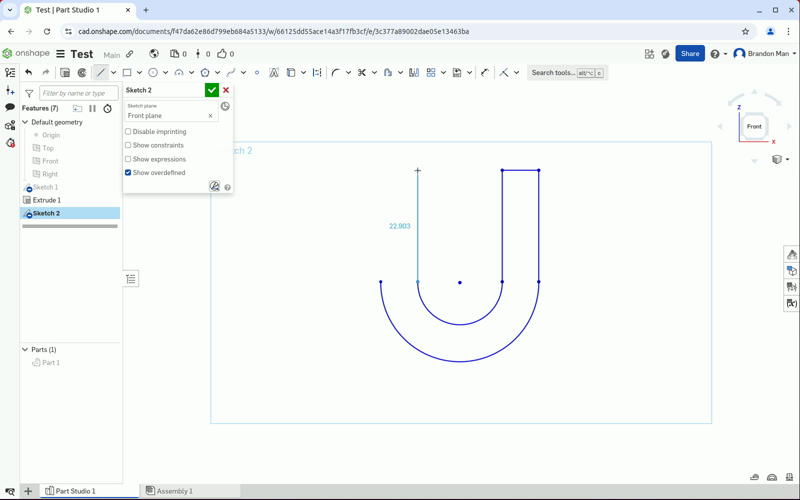
key_up(shift)
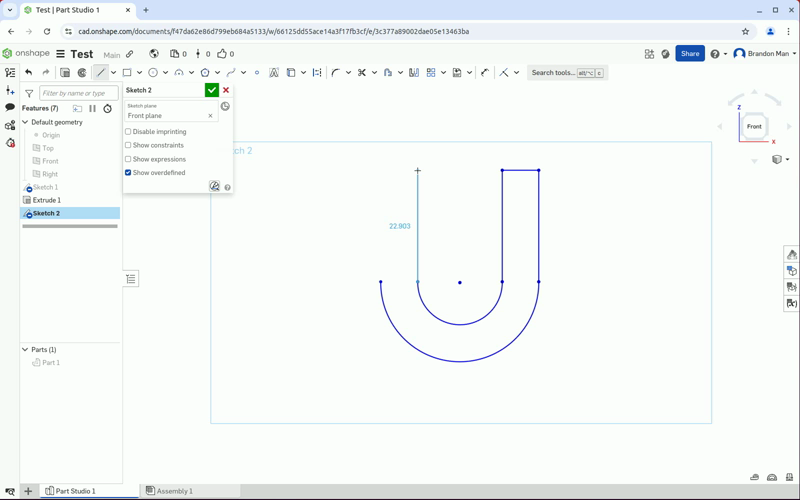
key_down(shift)
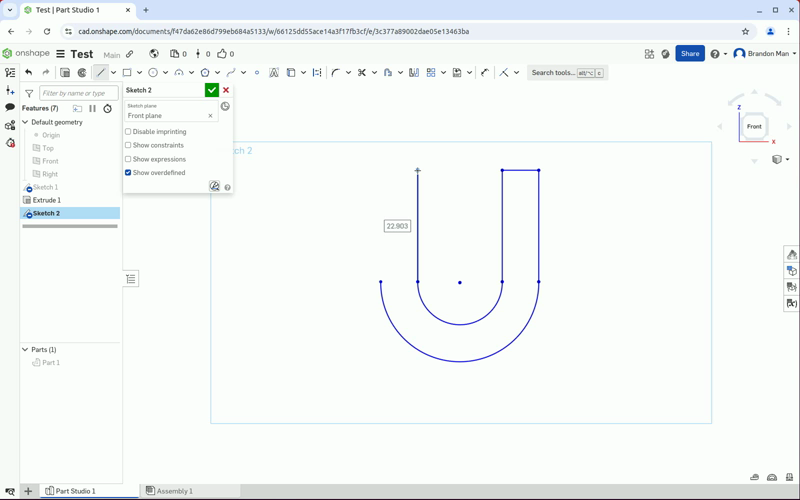
mouse_move(447, 170)
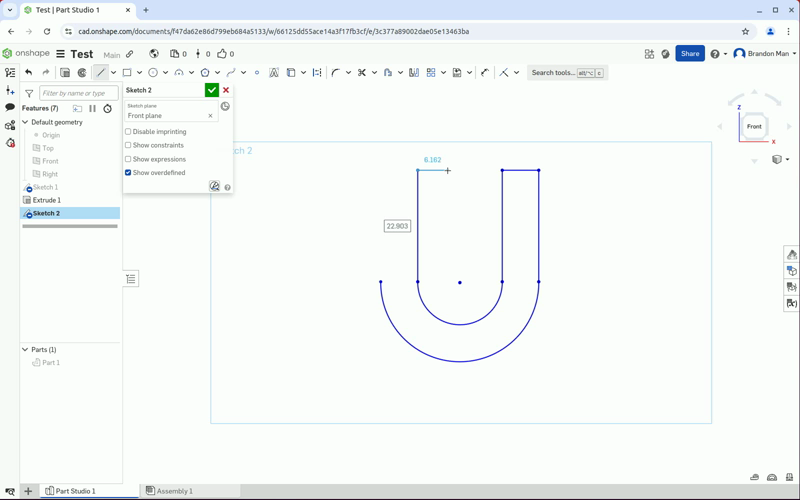
mouse_move(380, 170)
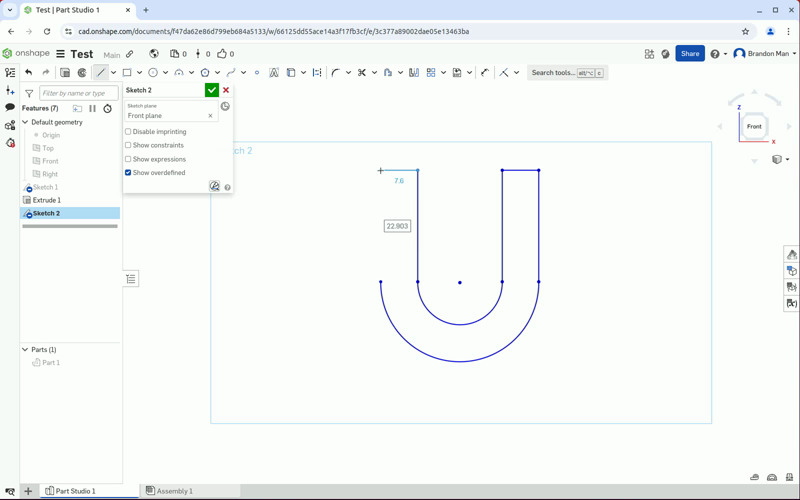
click(380, 170)
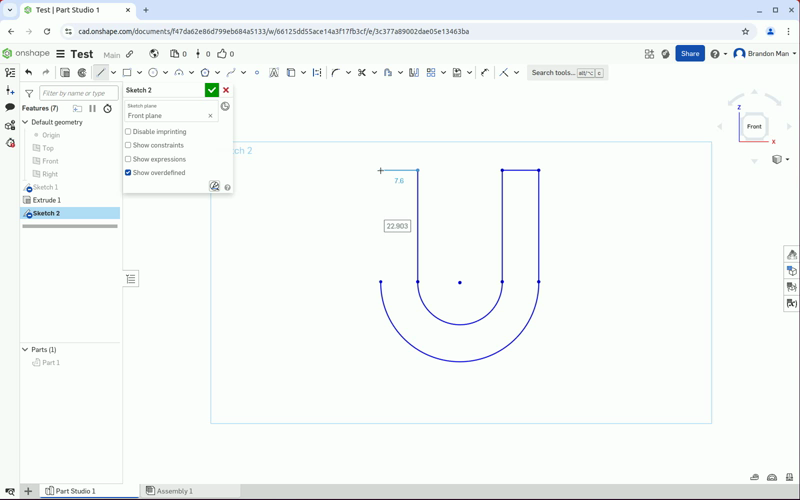
key_up(shift)
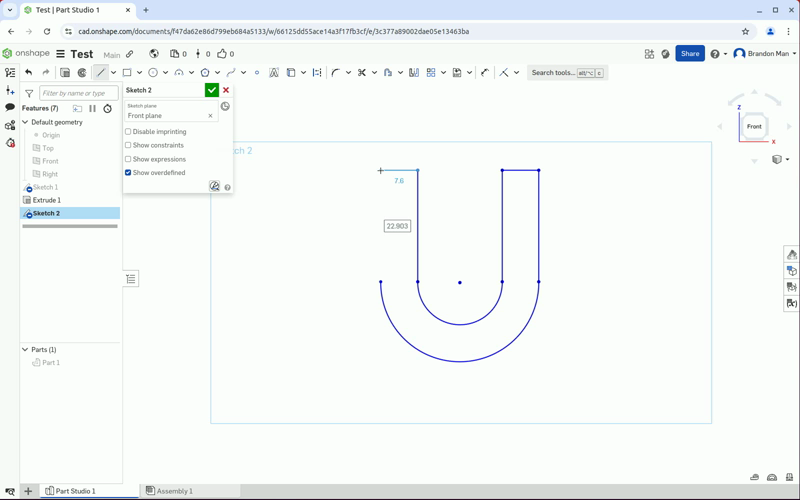
key_down(shift)
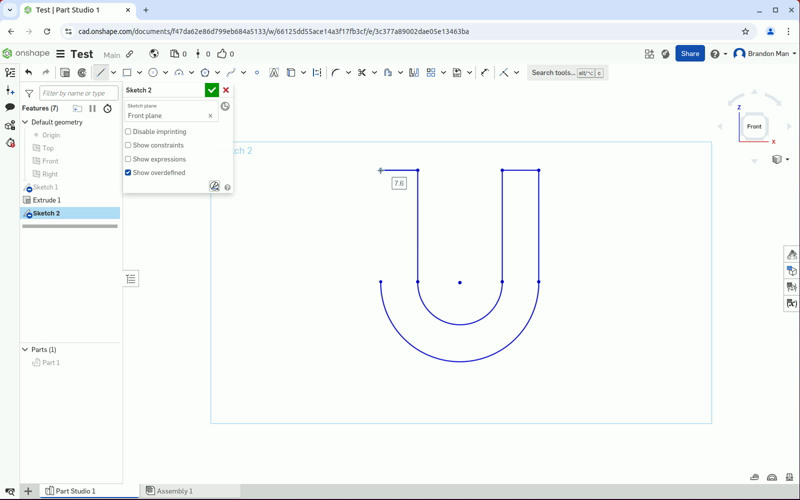
mouse_move(380, 281)
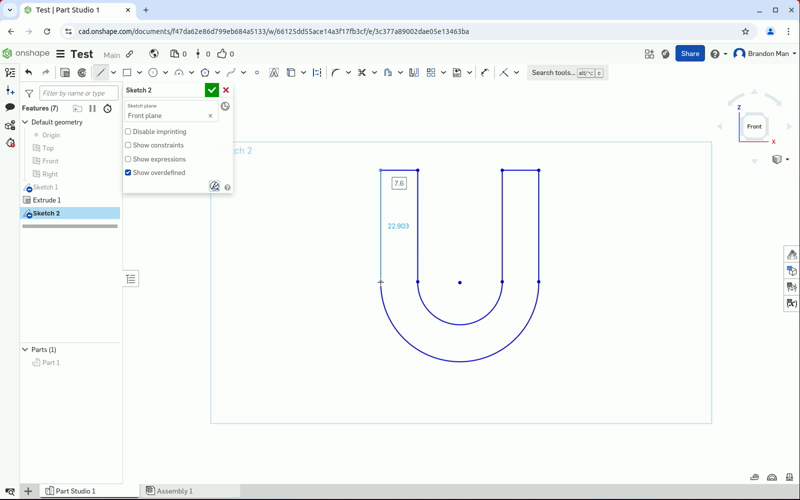
key_up(shift)
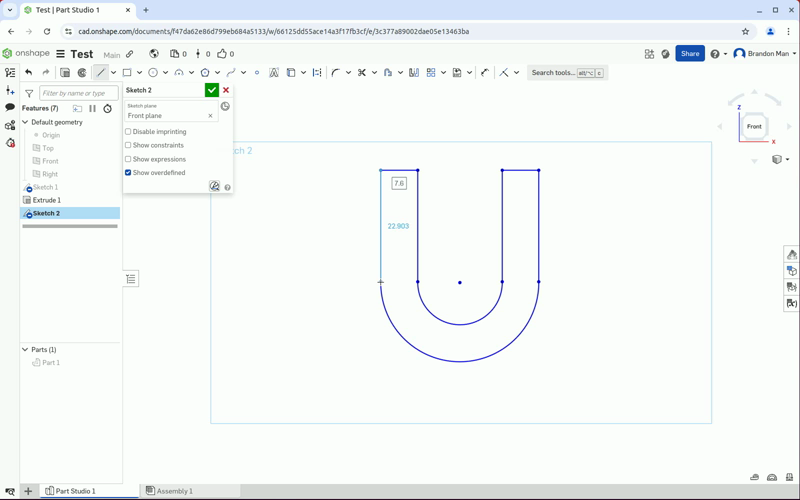
click(380, 281)
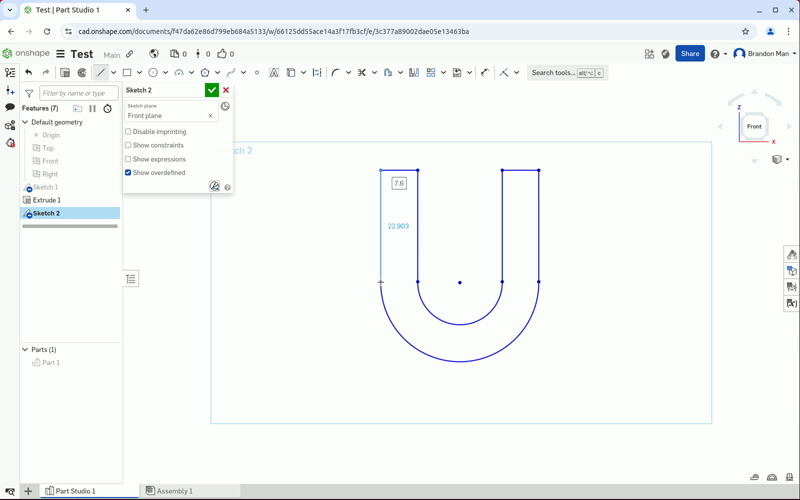
key(esc)
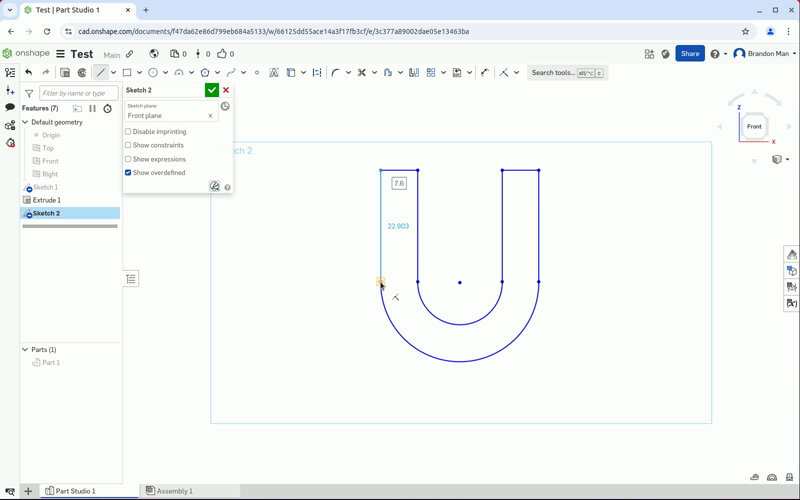
mouse_move(518, 213)
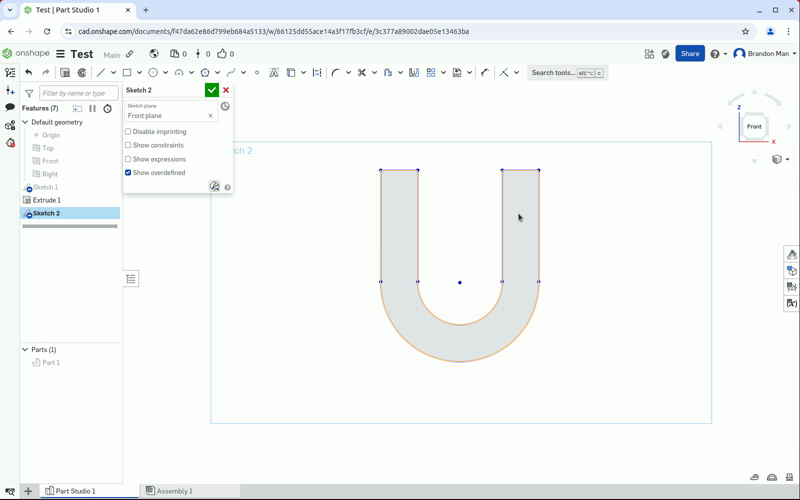
click(518, 213)
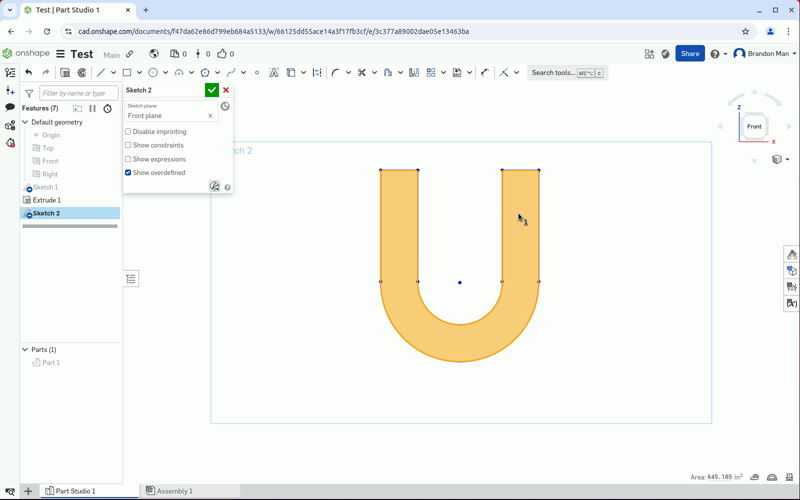
mouse_move(73, 352)
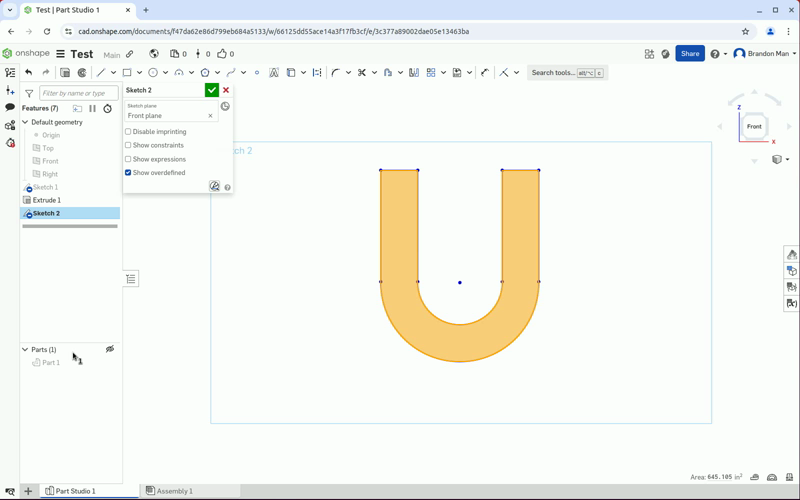
key(shift+y)
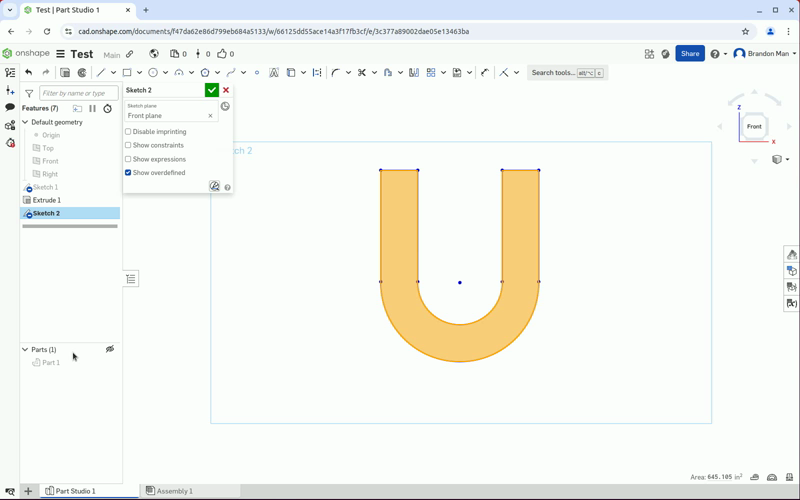
key(shift+e)
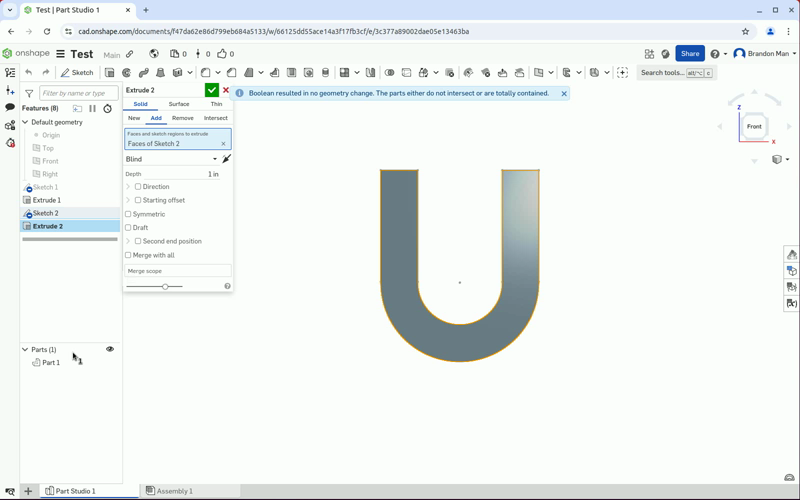
mouse_move(143, 106)
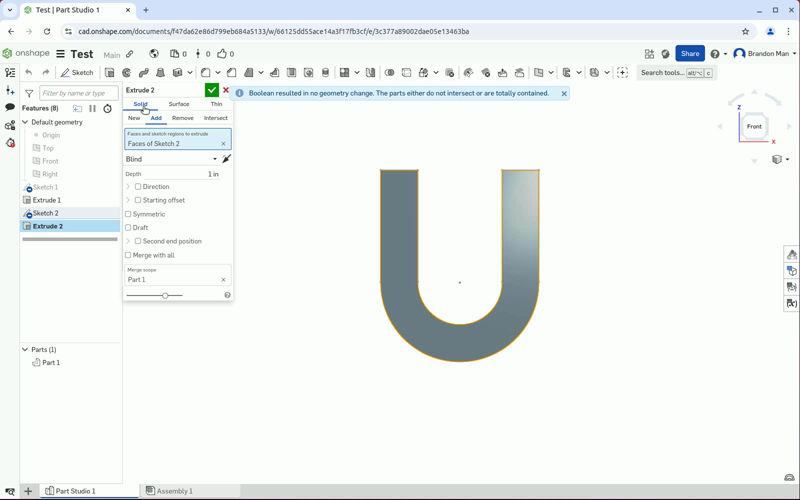
click(143, 106)
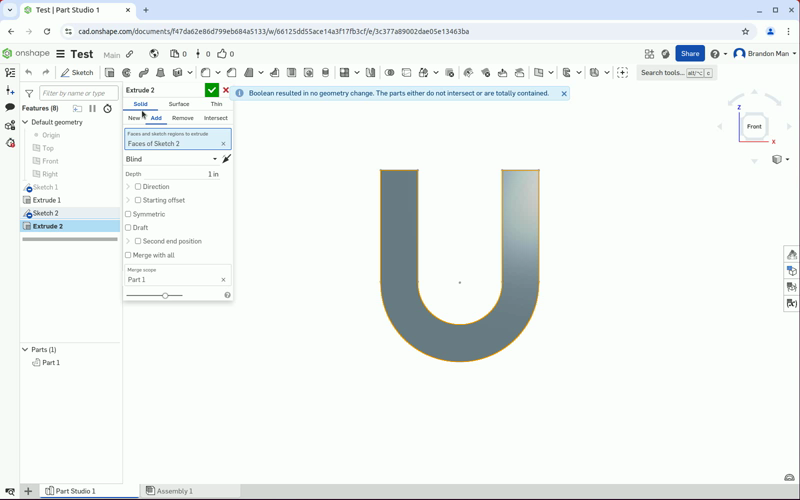
mouse_move(137, 120)
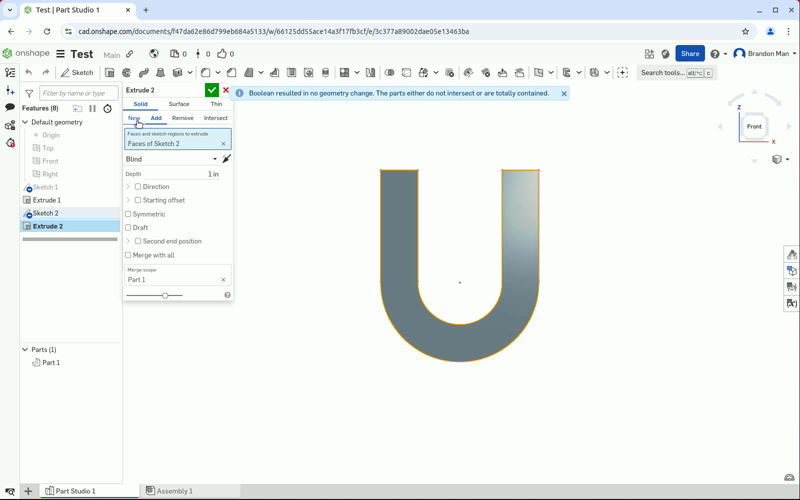
click(137, 120)
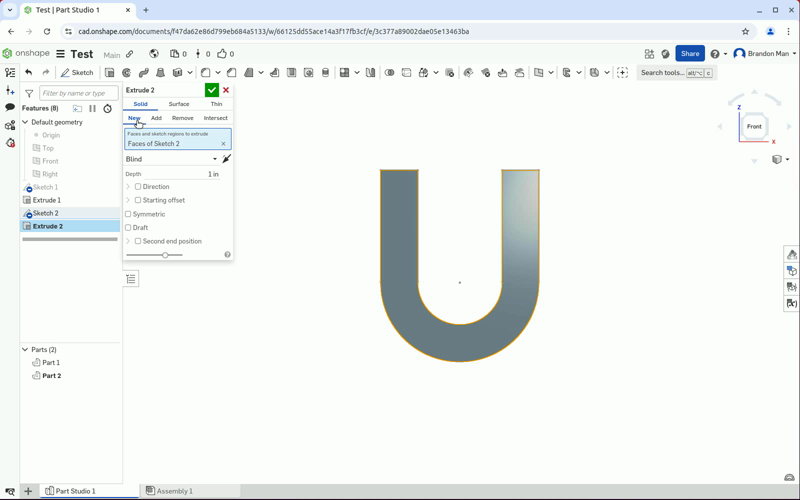
key(tab, 4)
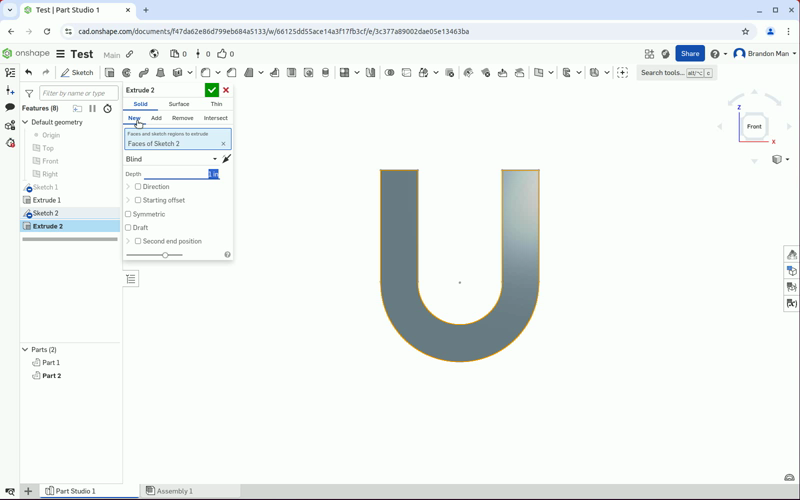
text(15.405)
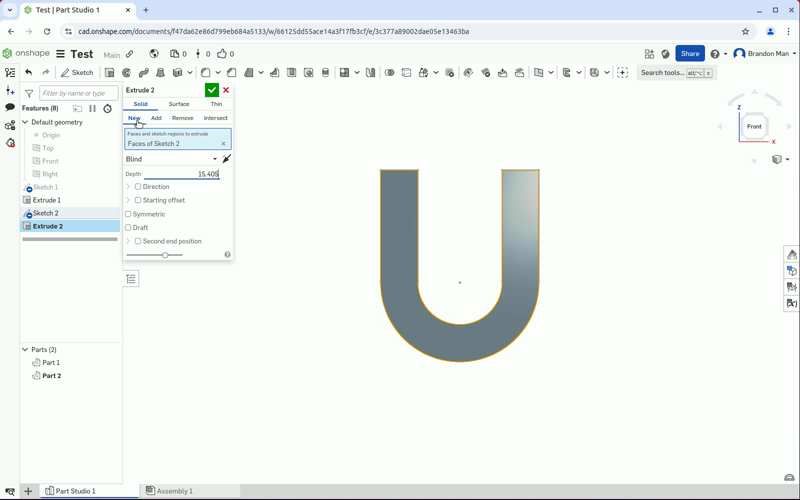
key(enter)
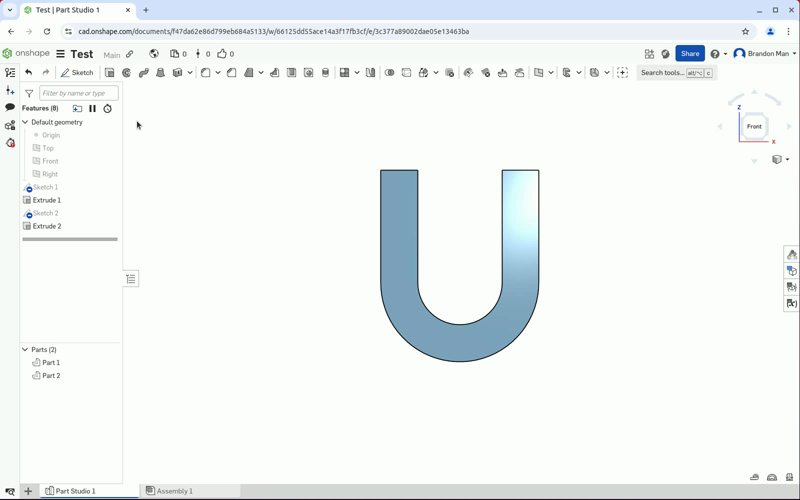
key(shift+h)
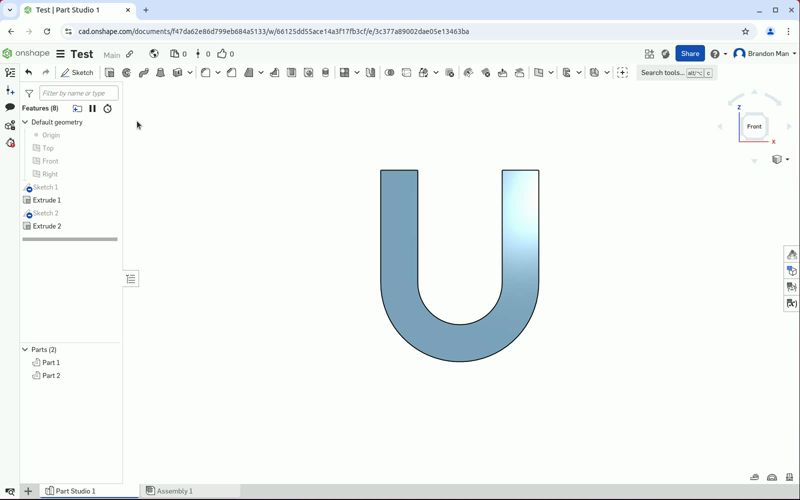
key(shift+h)
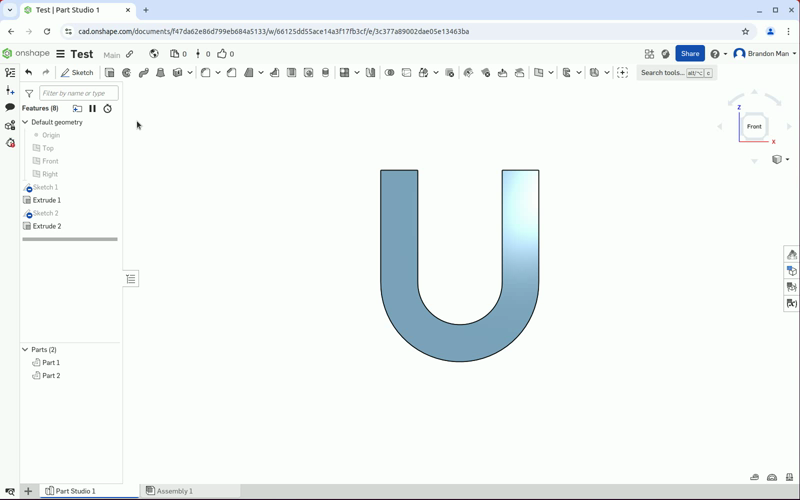
mouse_move(73, 189)
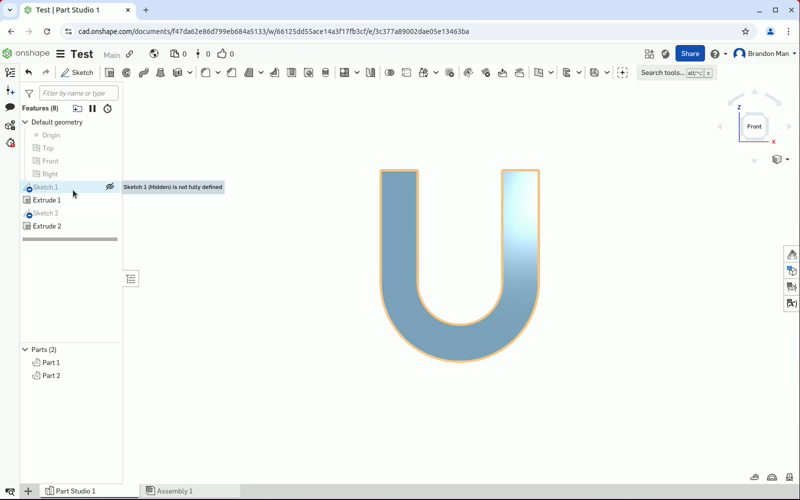
click(73, 189)
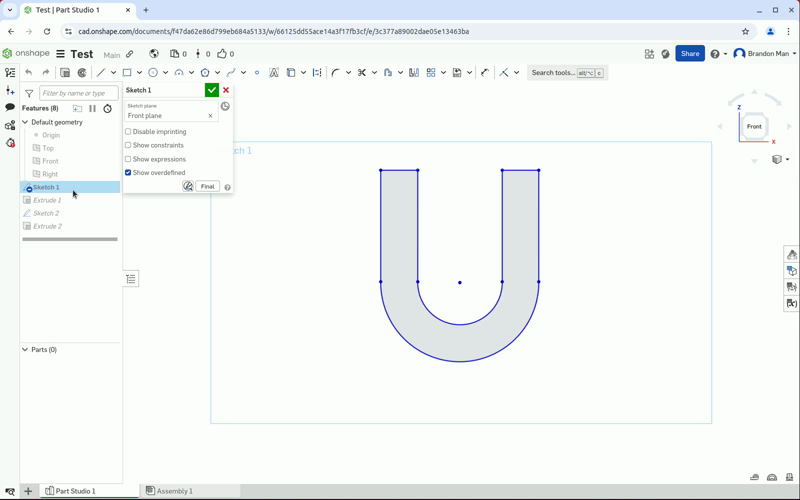
mouse_move(229, 92)
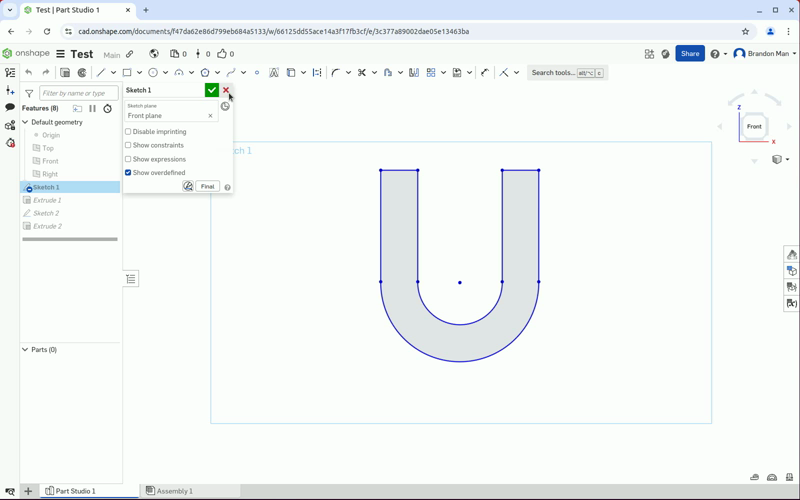
click(229, 92)
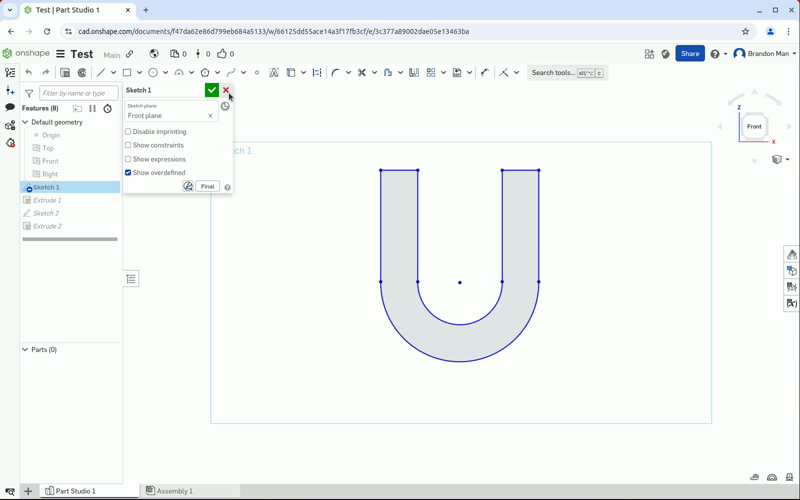
key(shift+s)
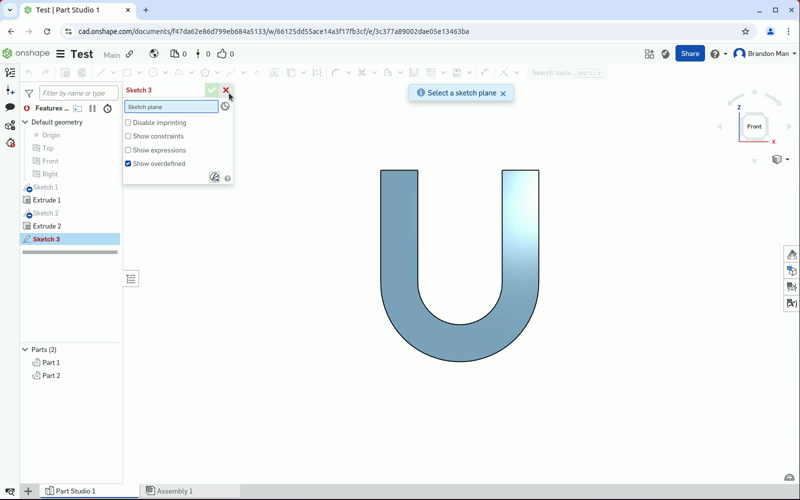
mouse_move(73, 163)
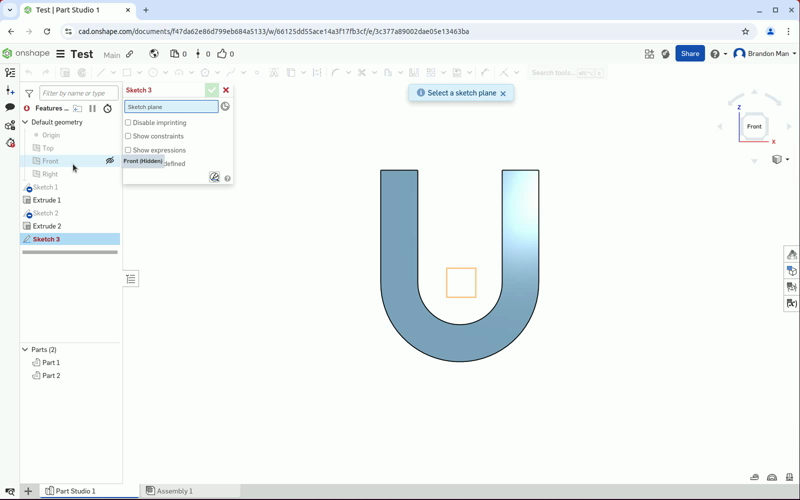
click(73, 163)
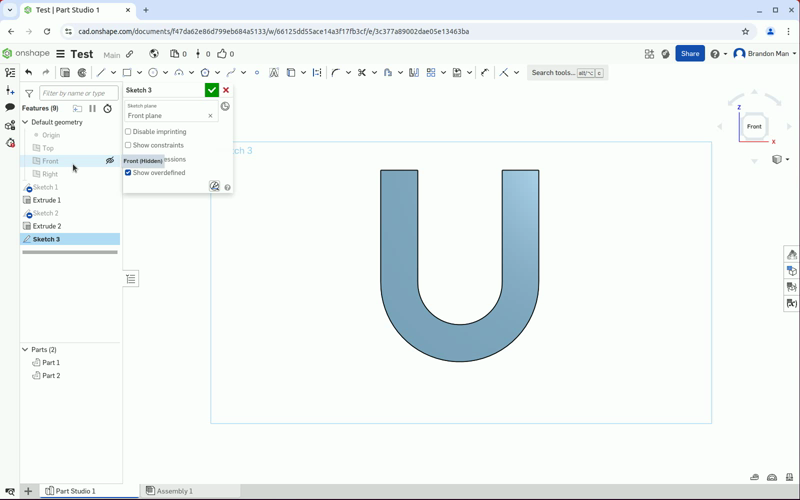
mouse_move(73, 352)
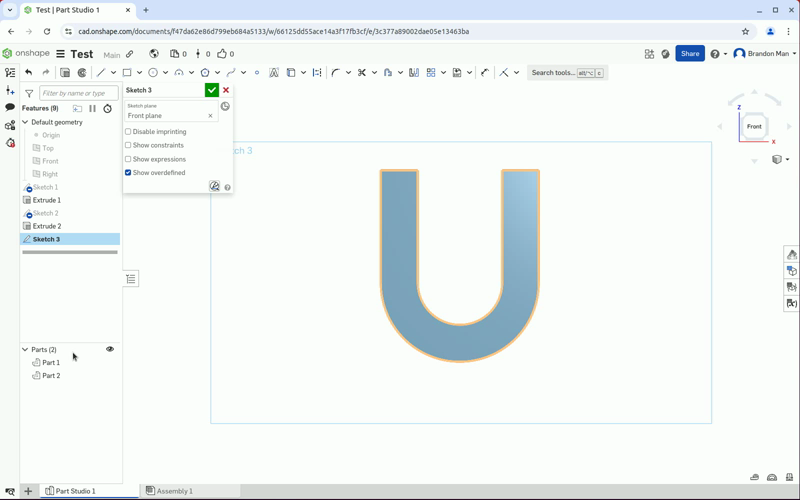
key(y)
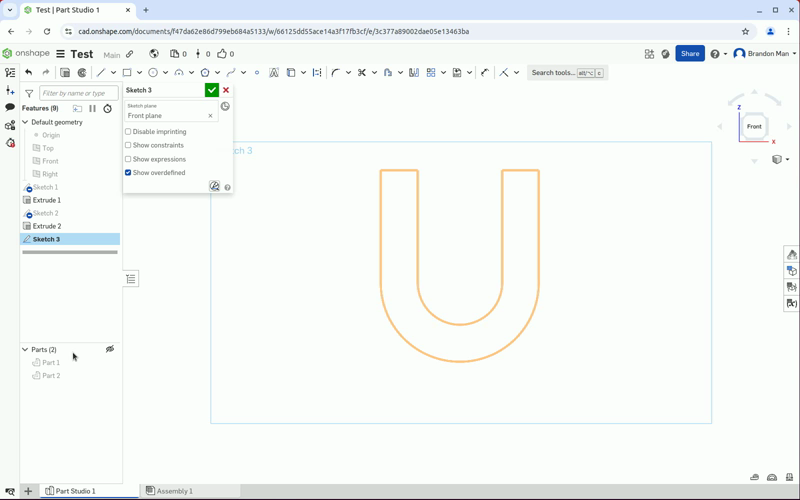
key(a)
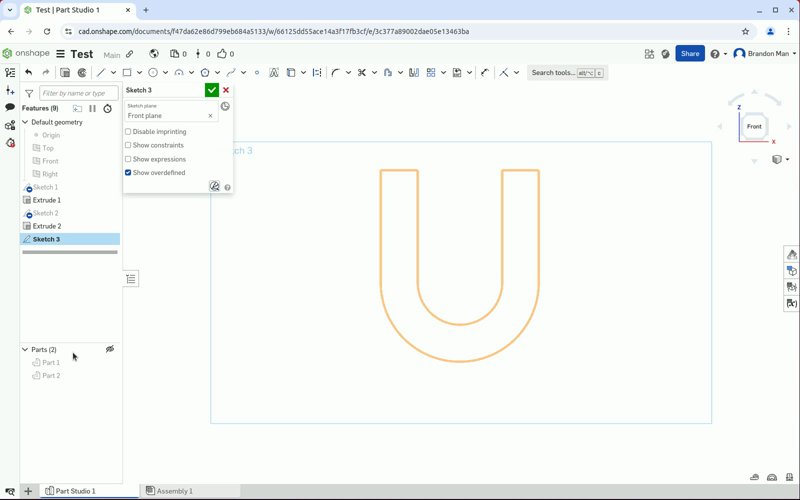
key_down(shift)
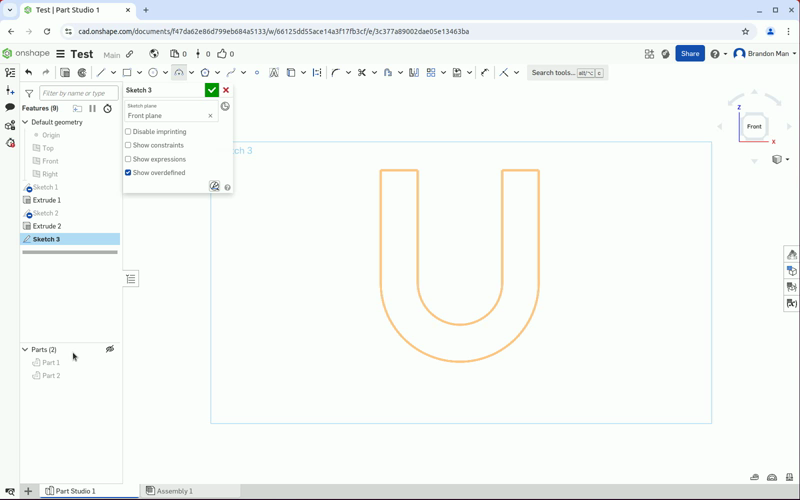
mouse_move(380, 281)
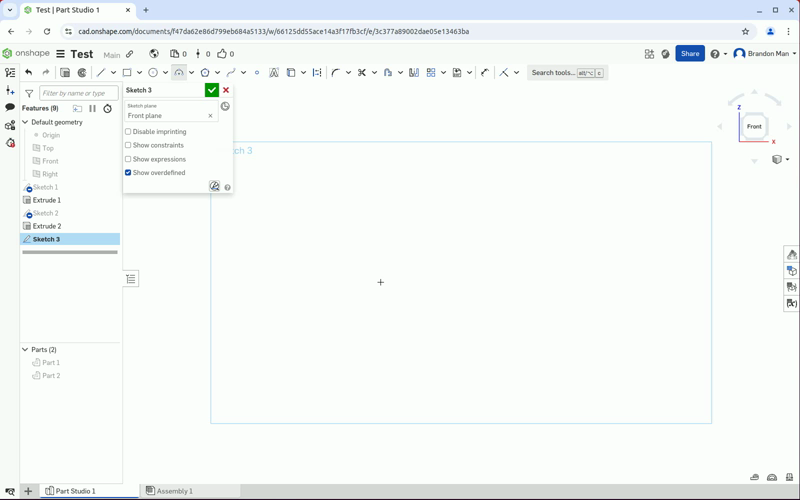
click(380, 281)
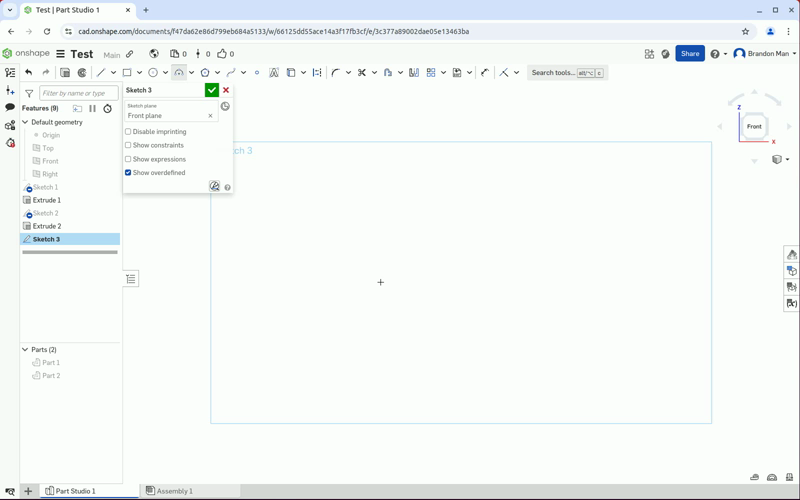
key_up(shift)
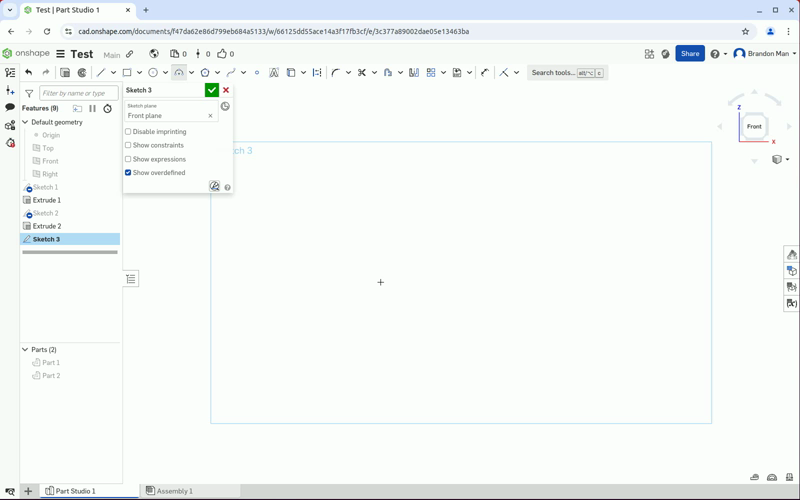
key_down(shift)
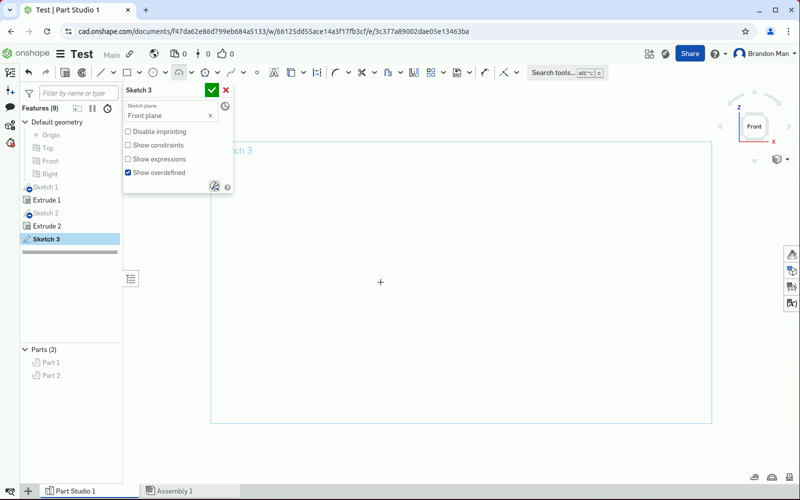
mouse_move(538, 281)
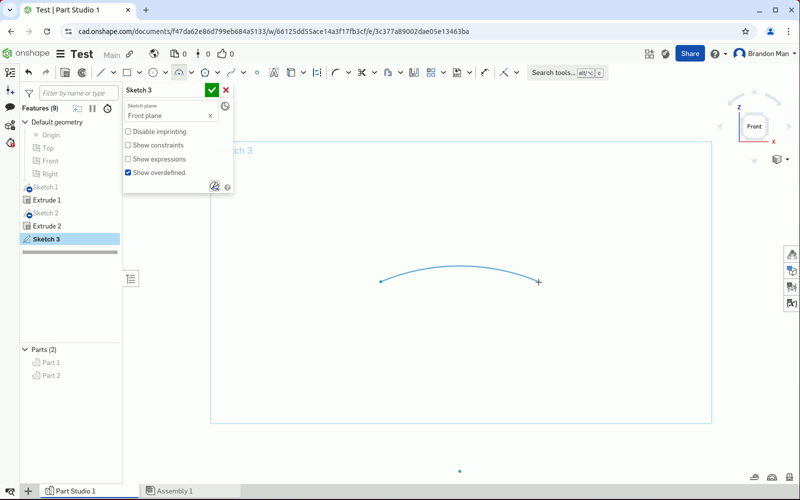
click(538, 281)
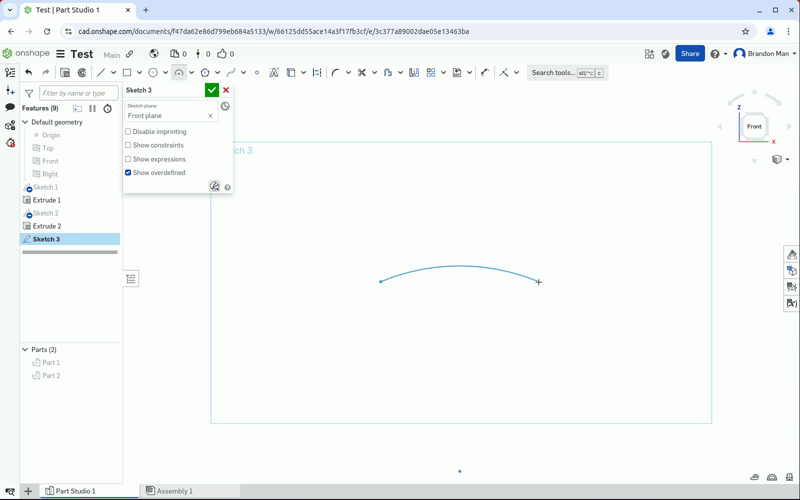
mouse_move(459, 361)
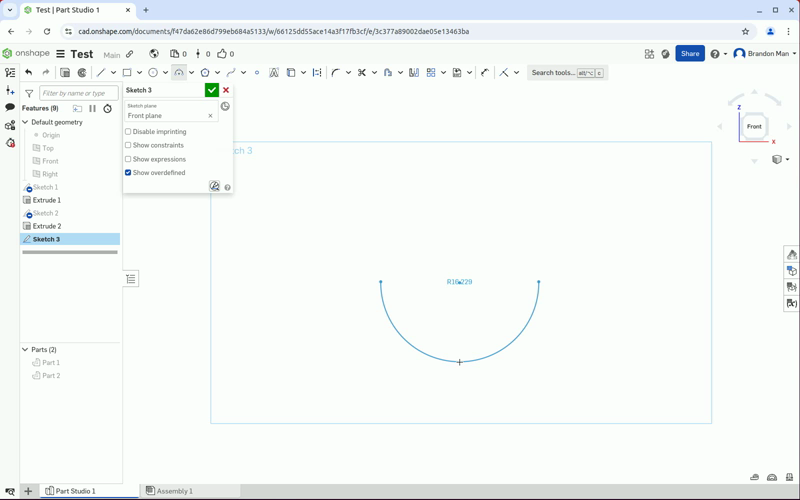
click(459, 361)
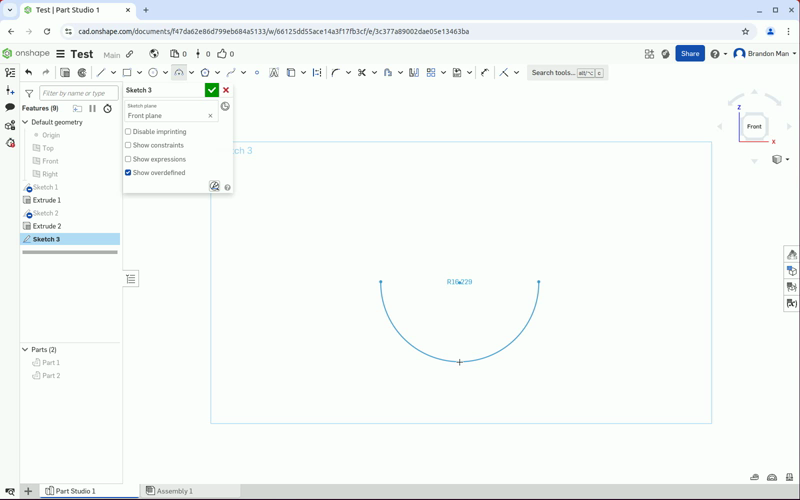
key_up(shift)
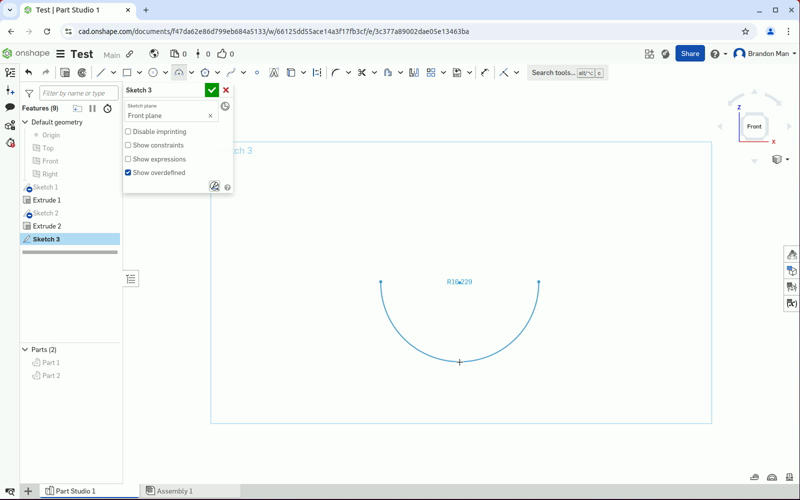
key(esc)
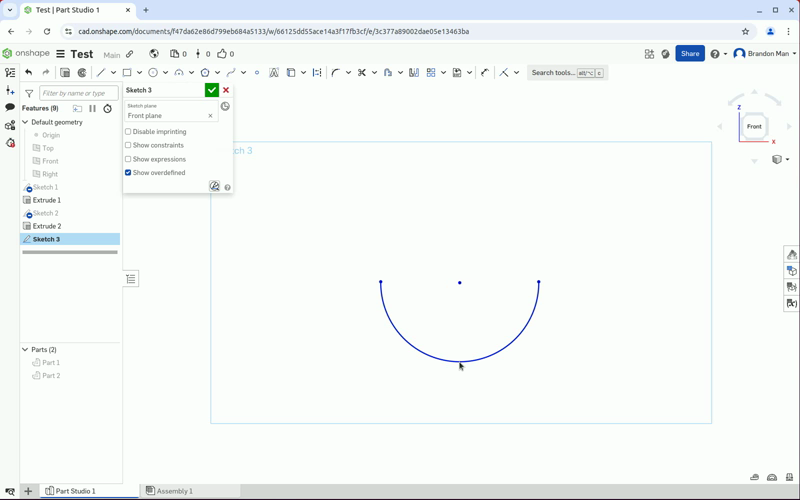
key(l)
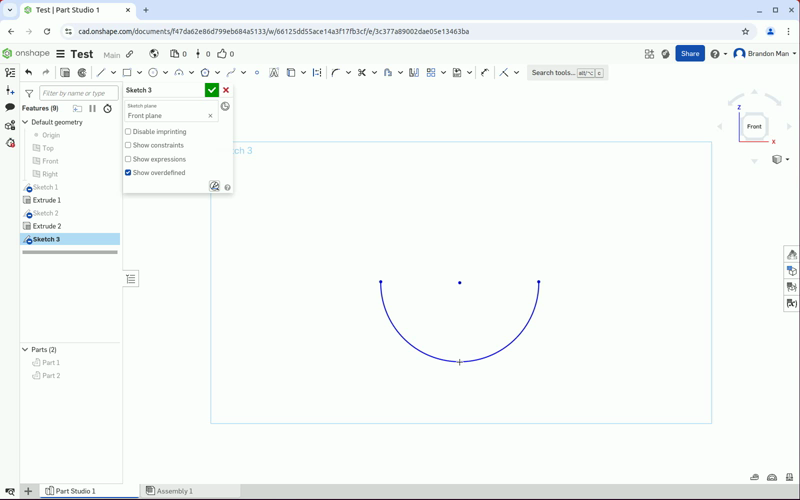
mouse_move(538, 281)
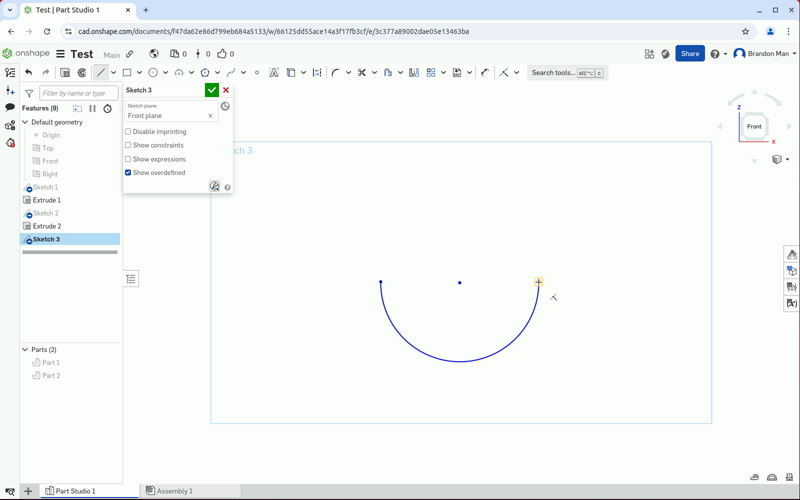
click(538, 281)
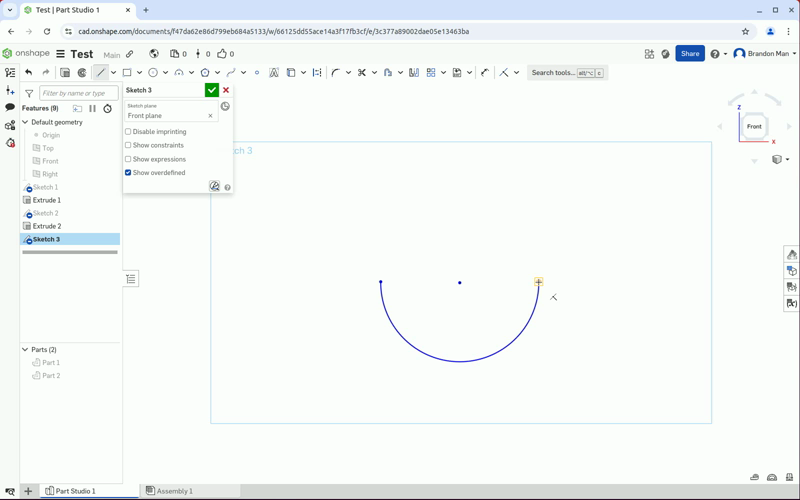
key_down(shift)
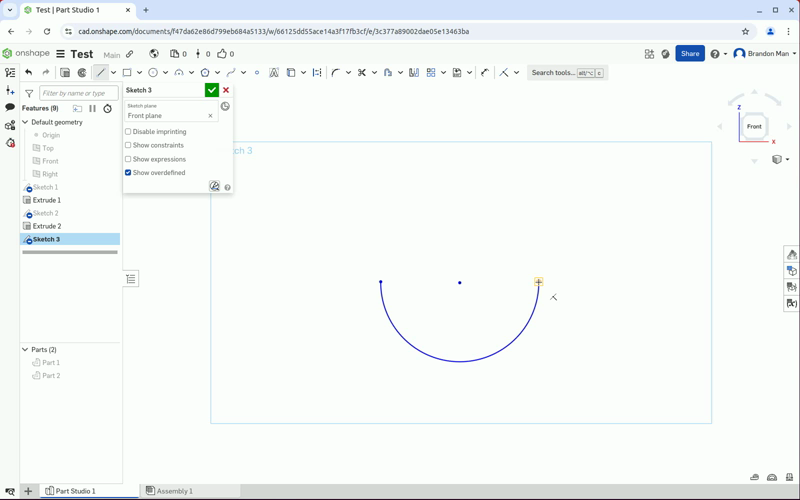
mouse_move(538, 170)
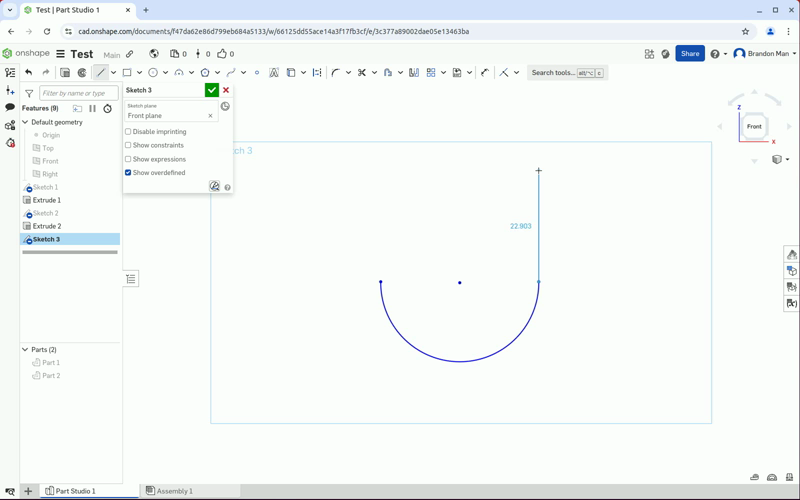
click(538, 170)
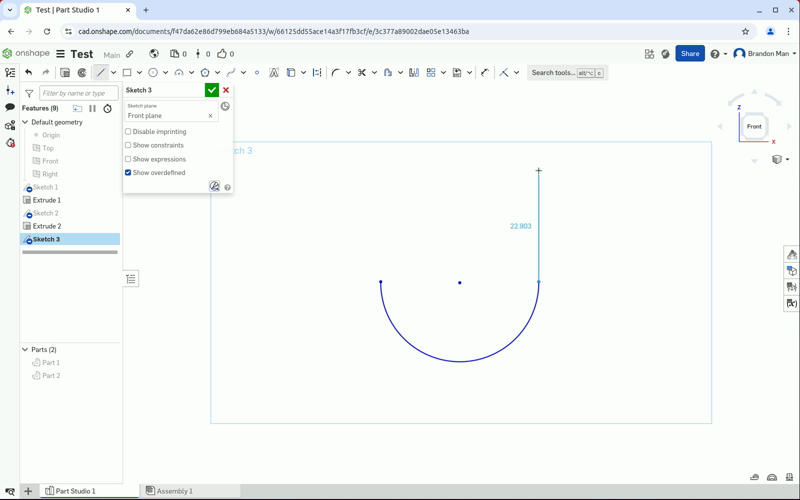
key_up(shift)
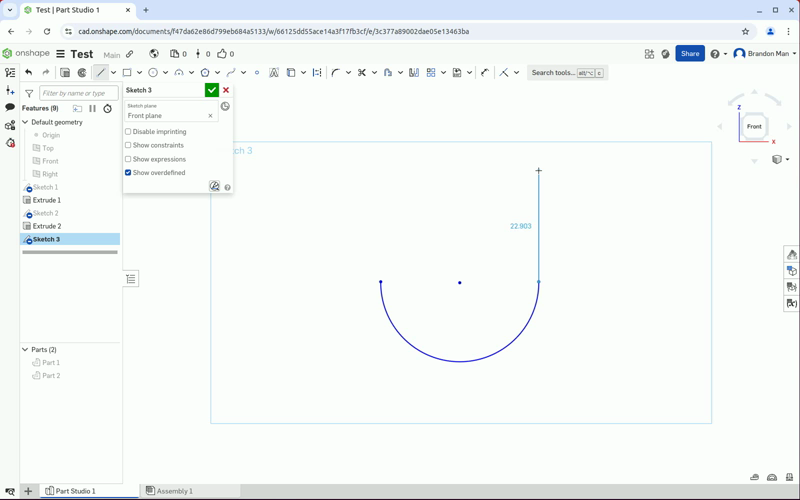
key_down(shift)
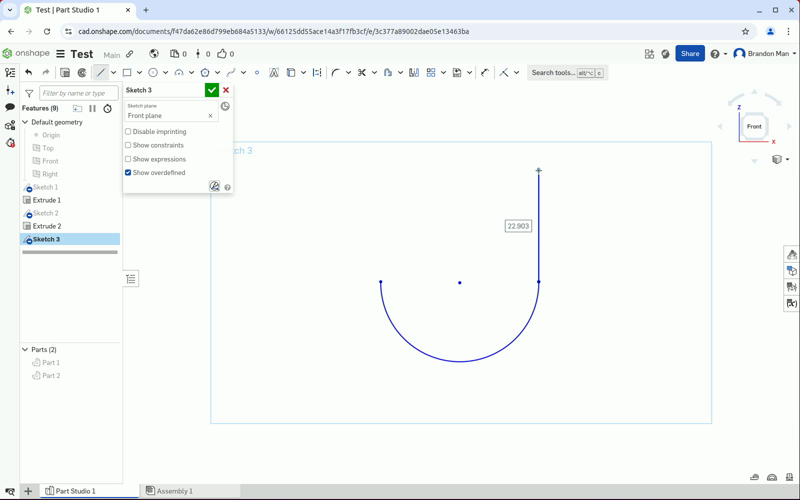
mouse_move(568, 170)
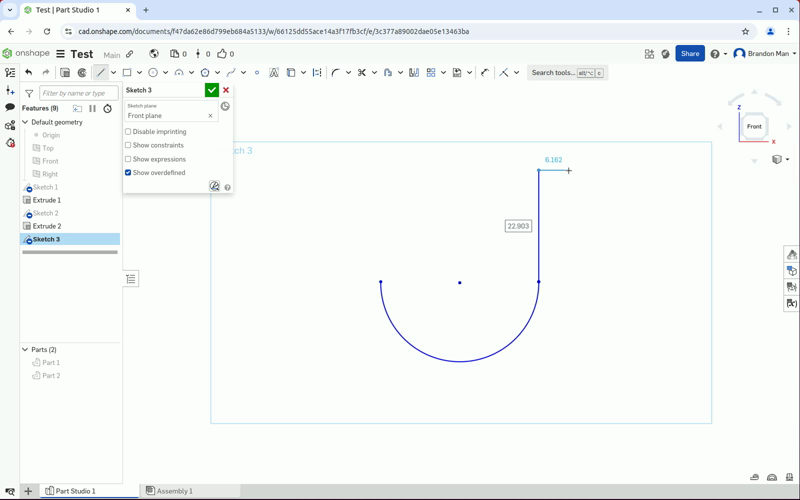
mouse_move(502, 170)
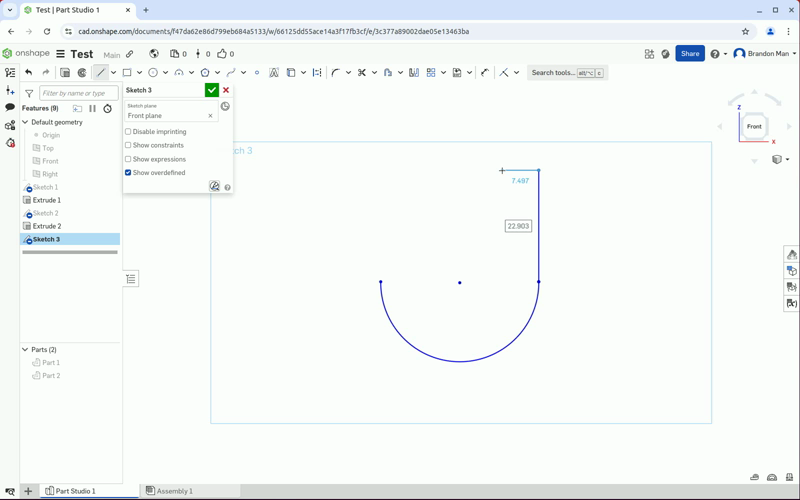
click(502, 170)
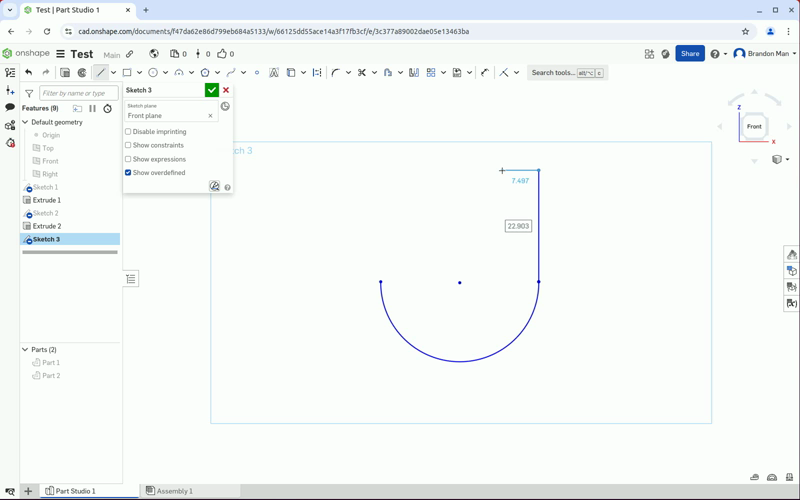
key_up(shift)
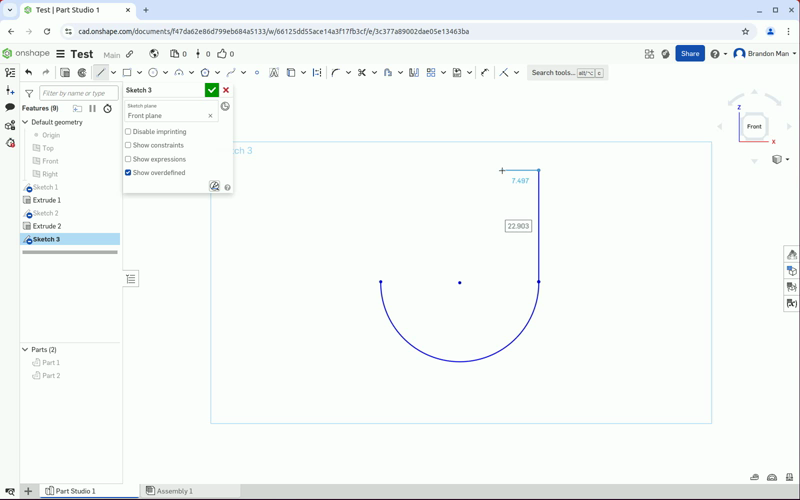
key_down(shift)
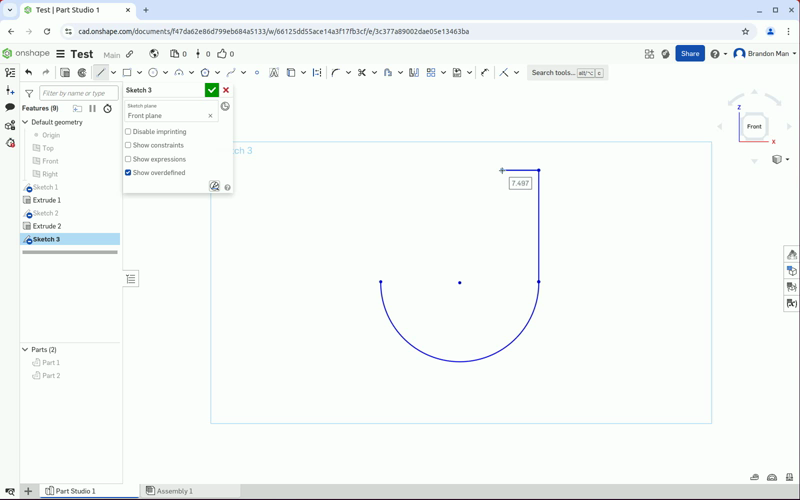
mouse_move(502, 281)
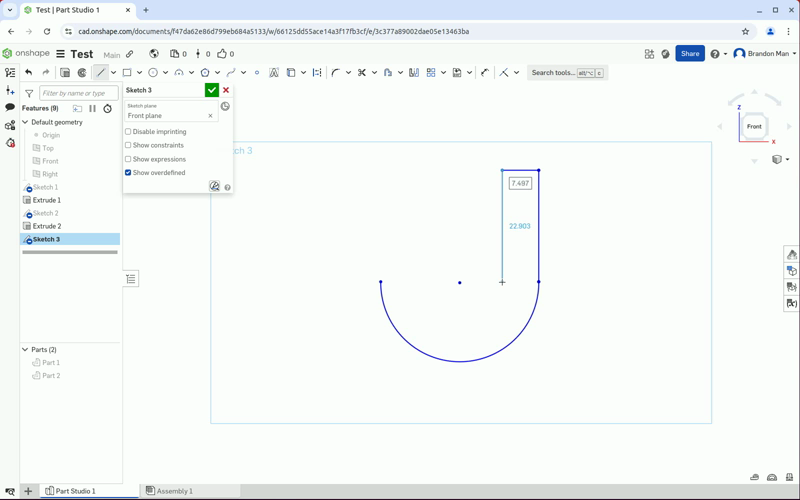
click(502, 281)
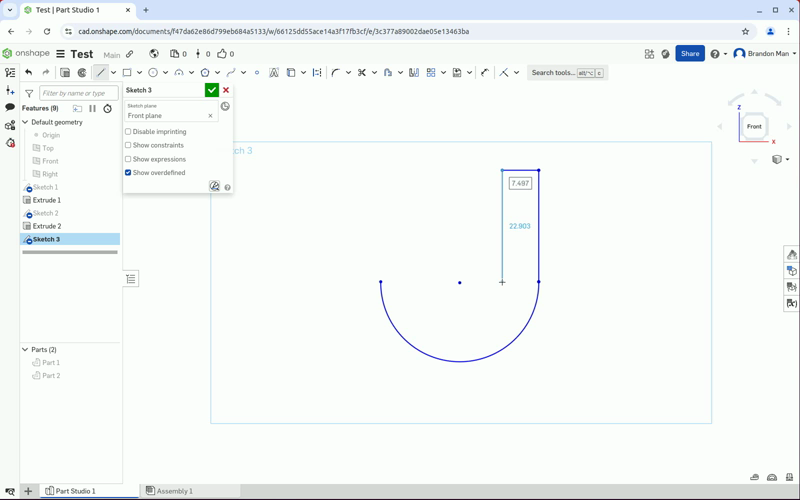
key_up(shift)
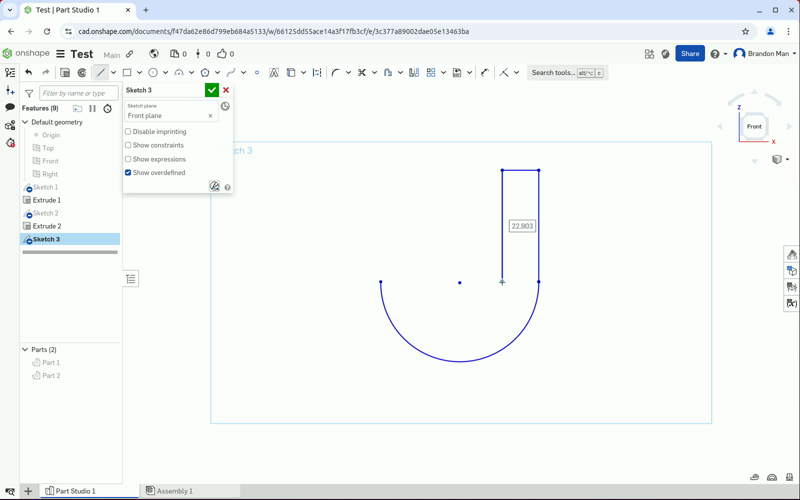
key(esc)
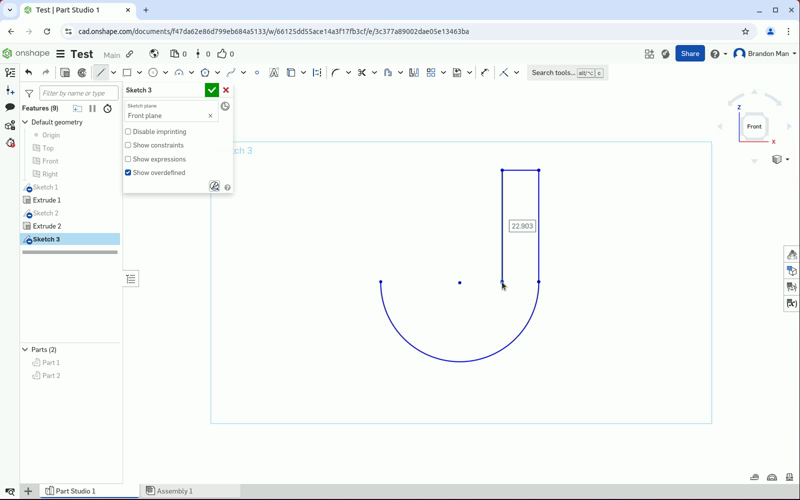
key(a)
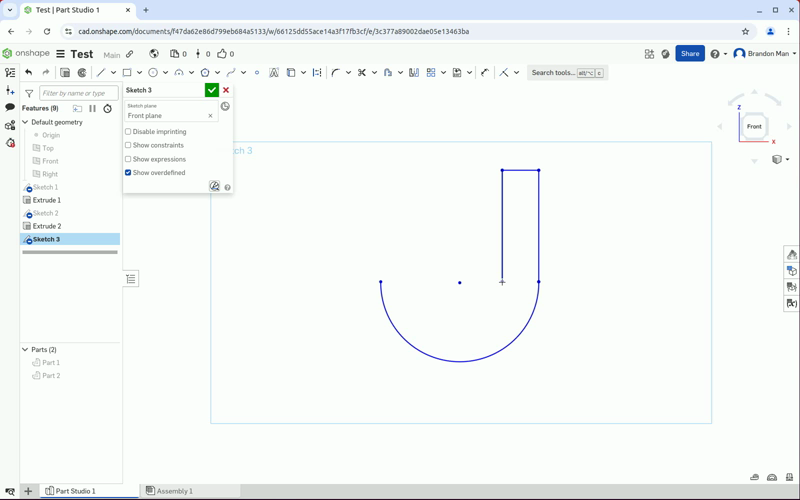
mouse_move(502, 281)
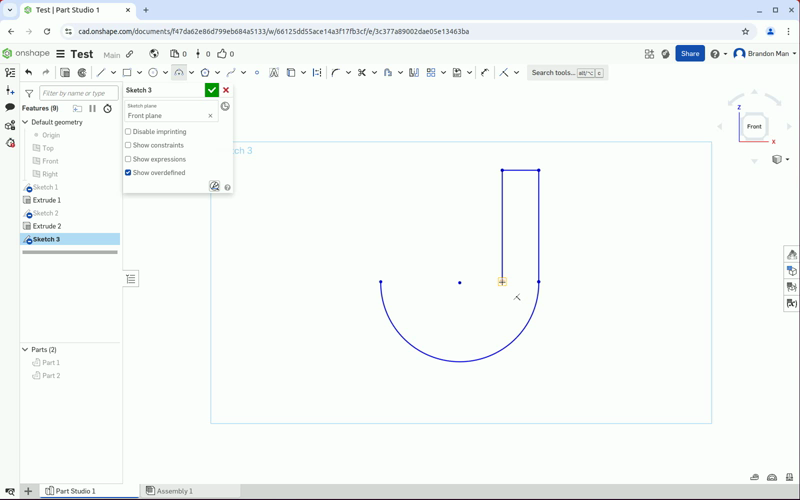
click(502, 281)
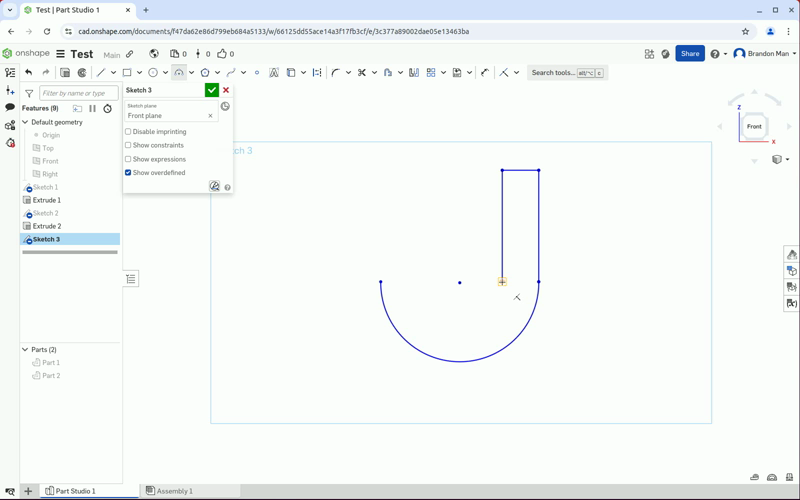
key_down(shift)
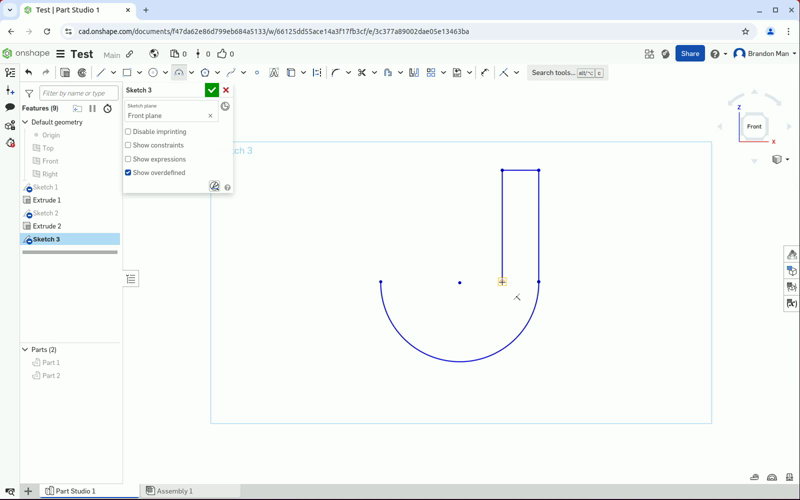
mouse_move(417, 281)
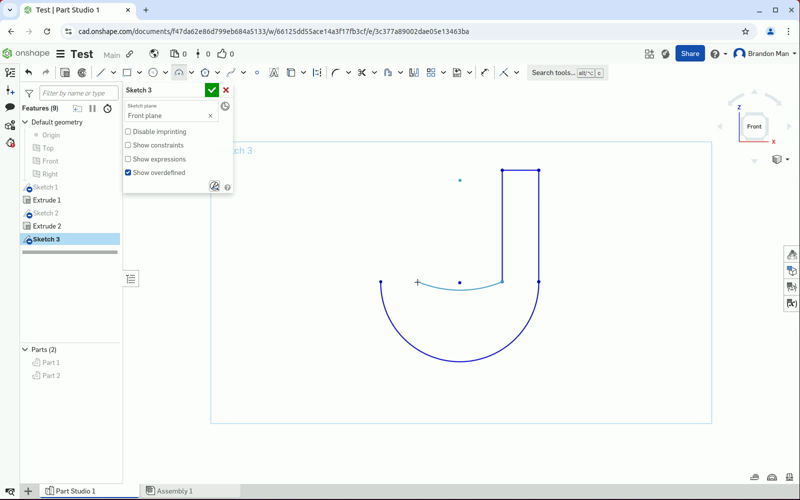
click(417, 281)
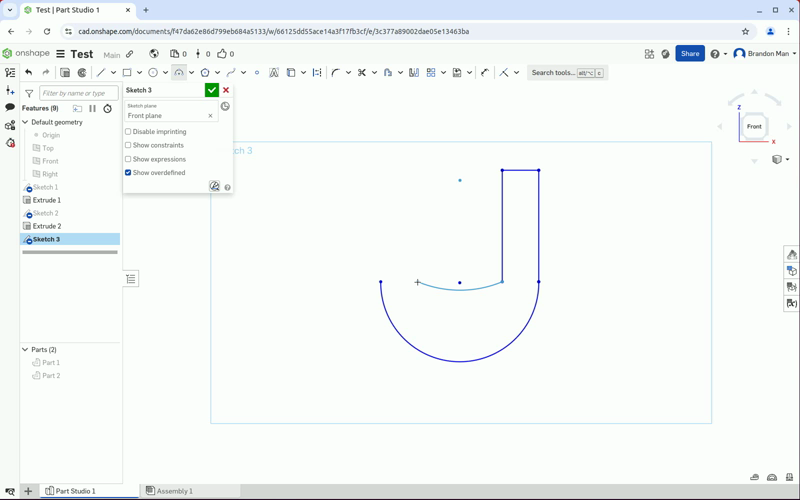
mouse_move(459, 324)
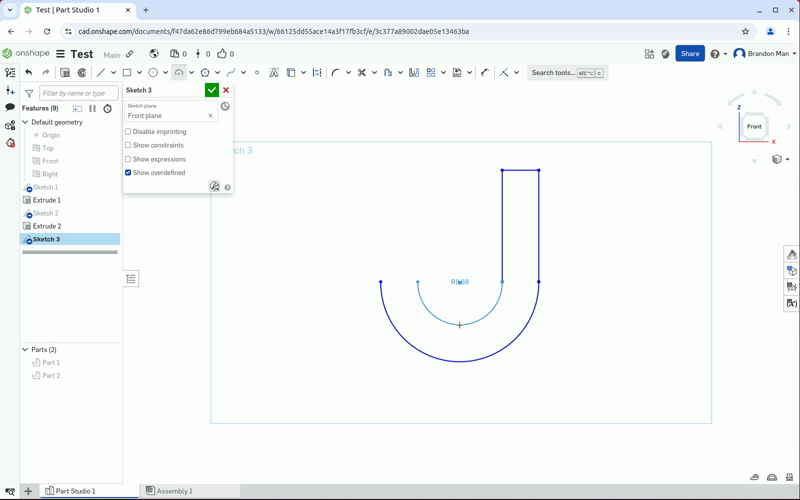
click(459, 324)
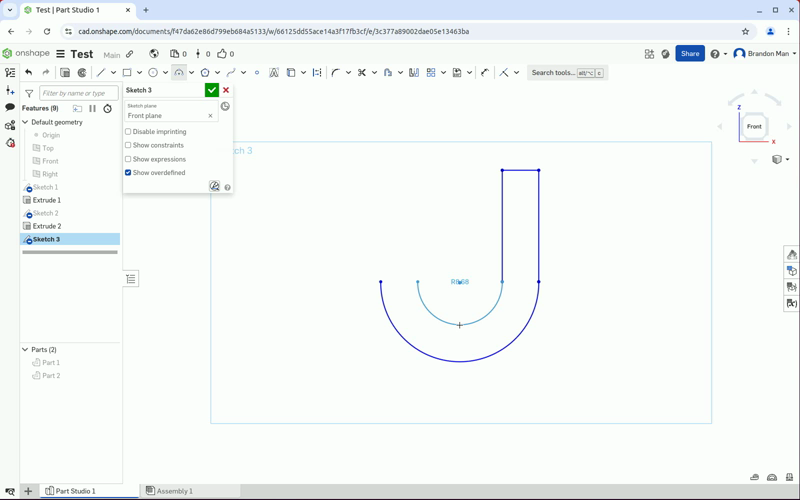
key_up(shift)
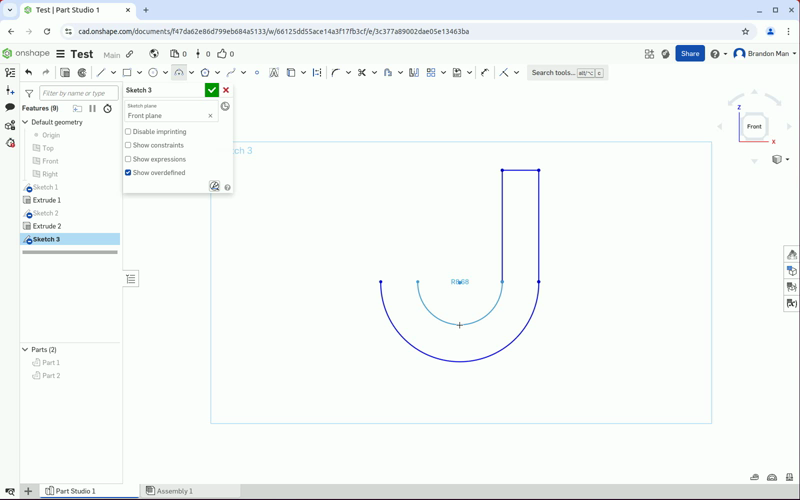
key(esc)
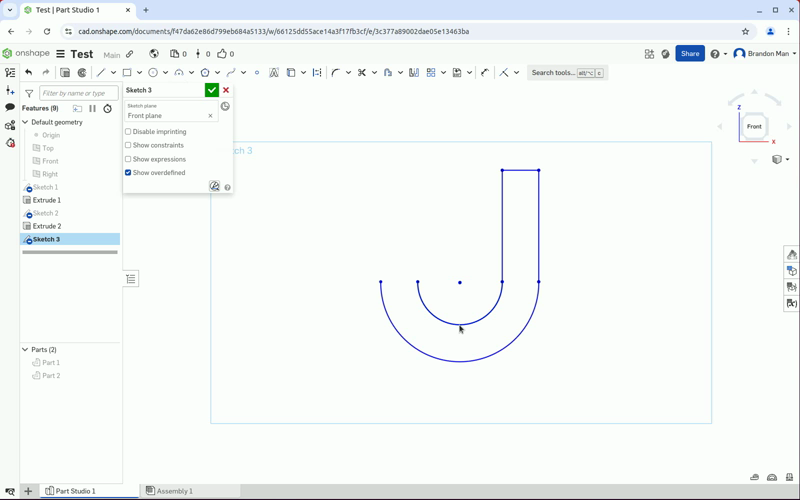
key(l)
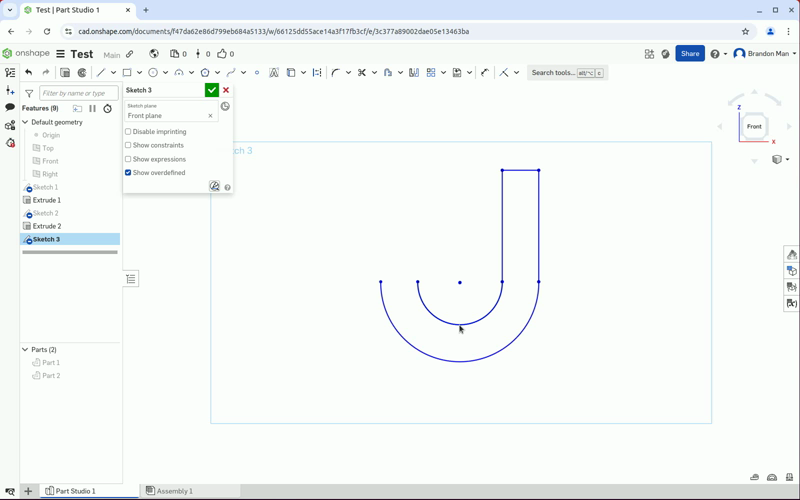
mouse_move(417, 281)
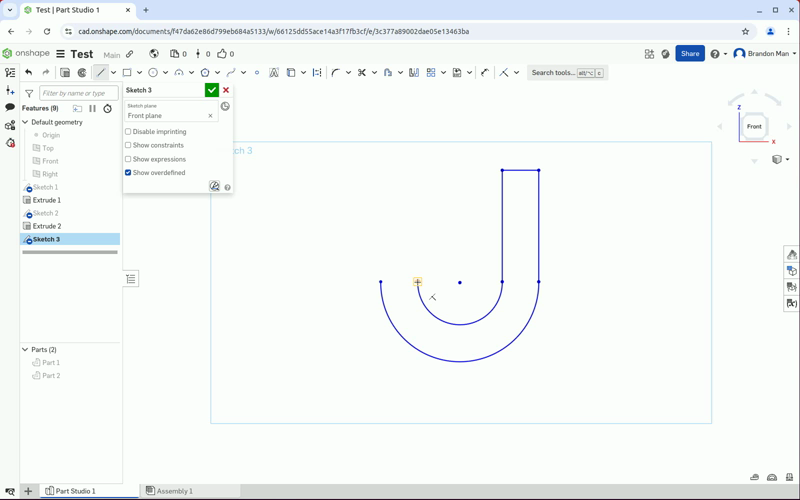
click(417, 281)
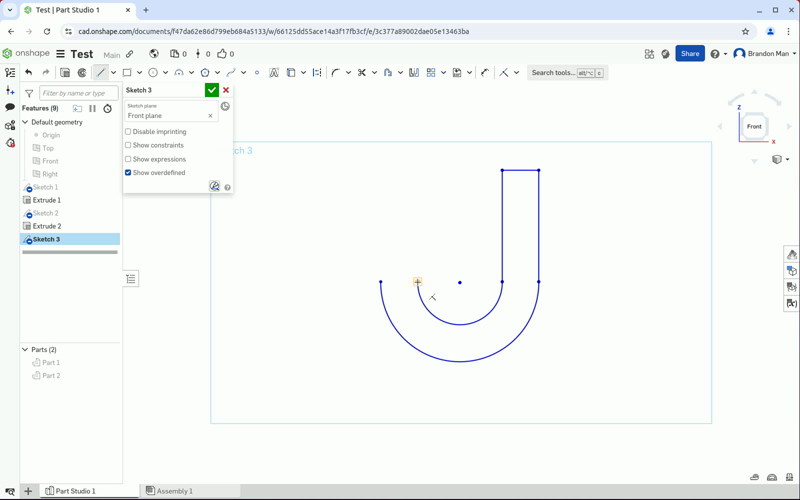
key_down(shift)
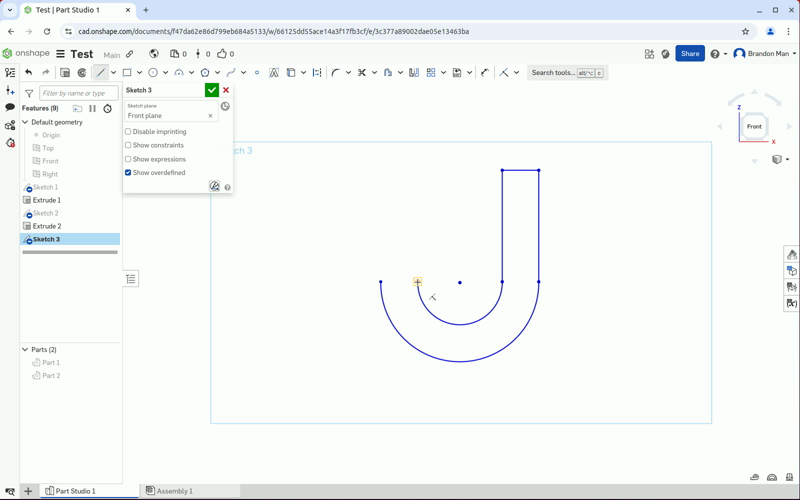
mouse_move(417, 170)
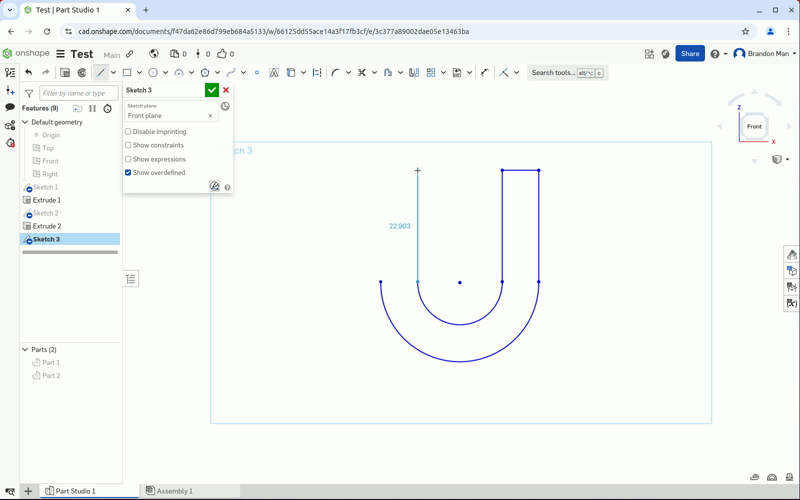
click(417, 170)
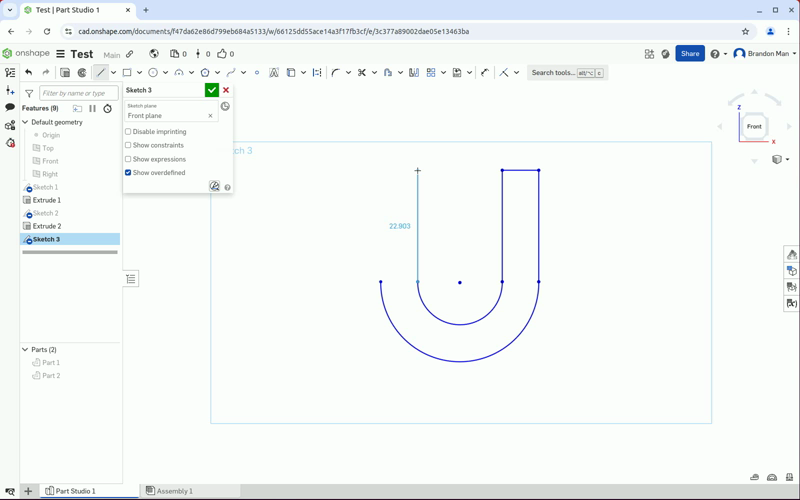
key_up(shift)
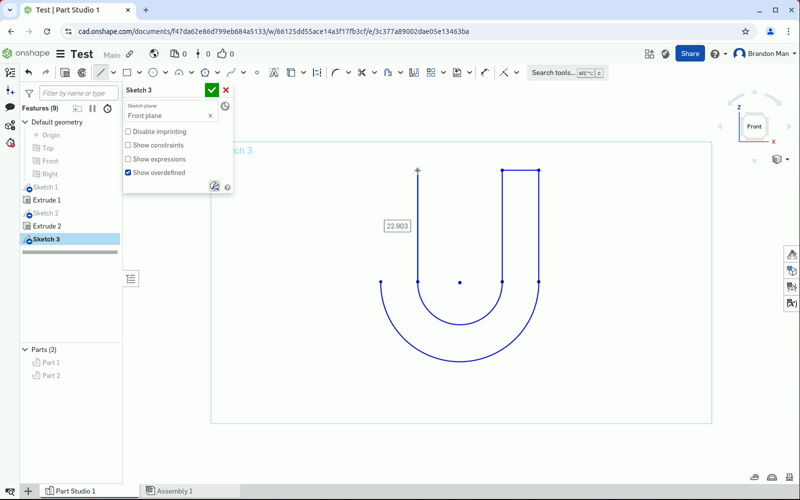
key_down(shift)
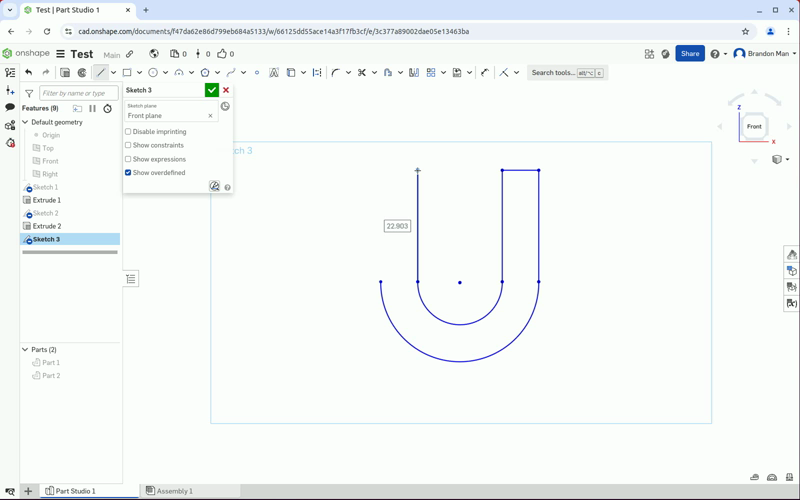
mouse_move(447, 170)
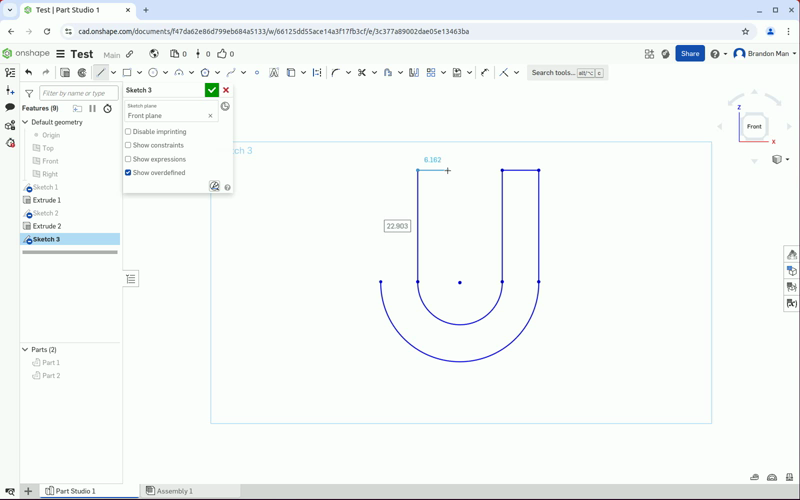
mouse_move(380, 170)
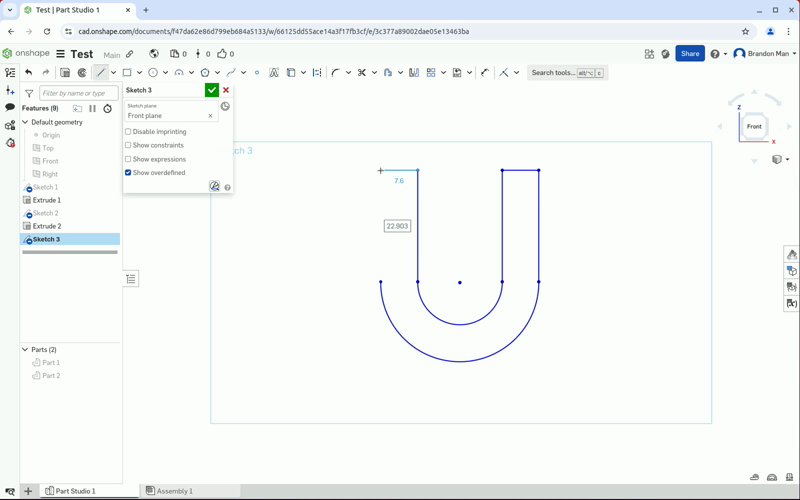
click(380, 170)
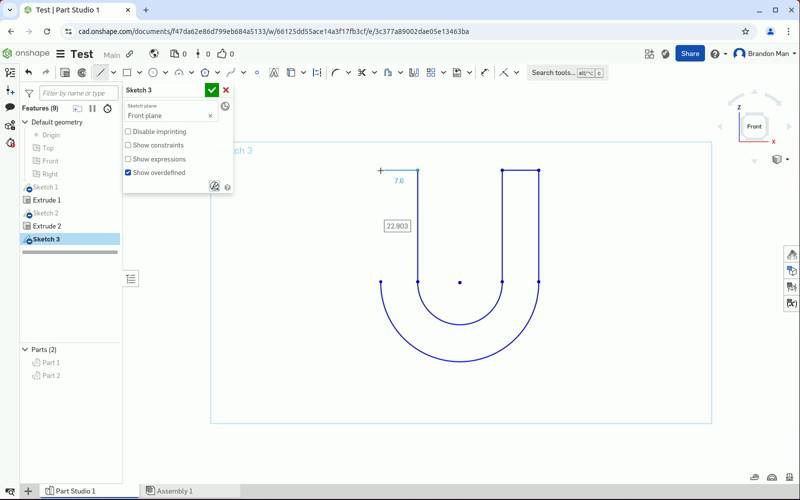
key_up(shift)
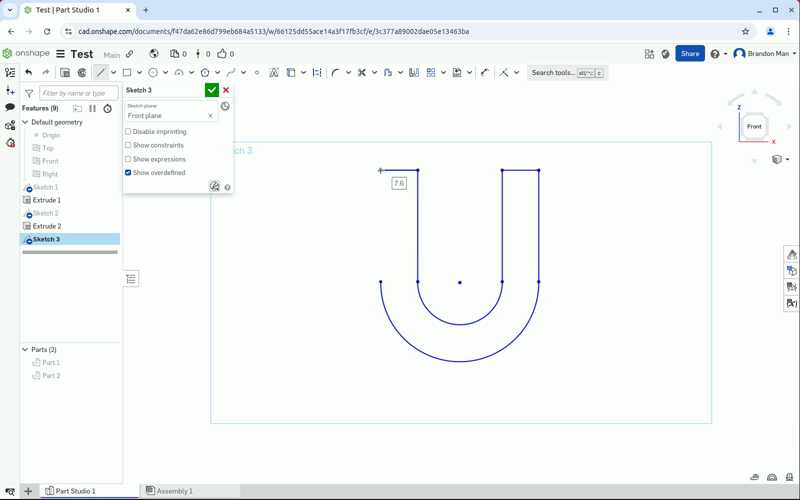
key_down(shift)
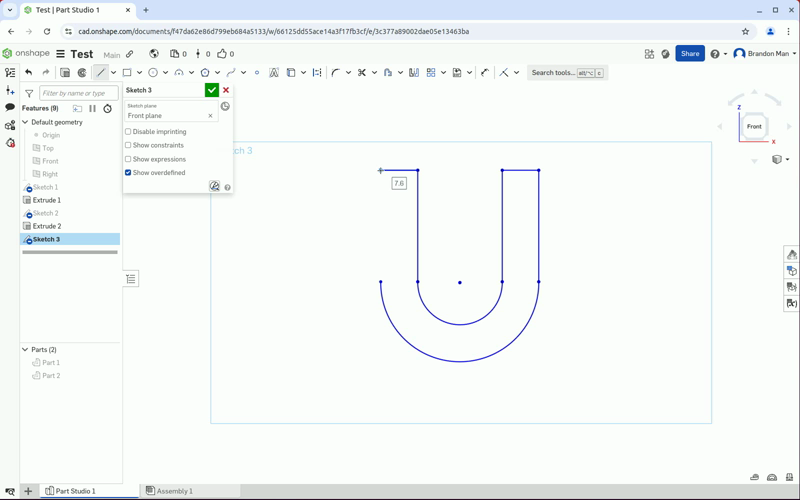
mouse_move(380, 281)
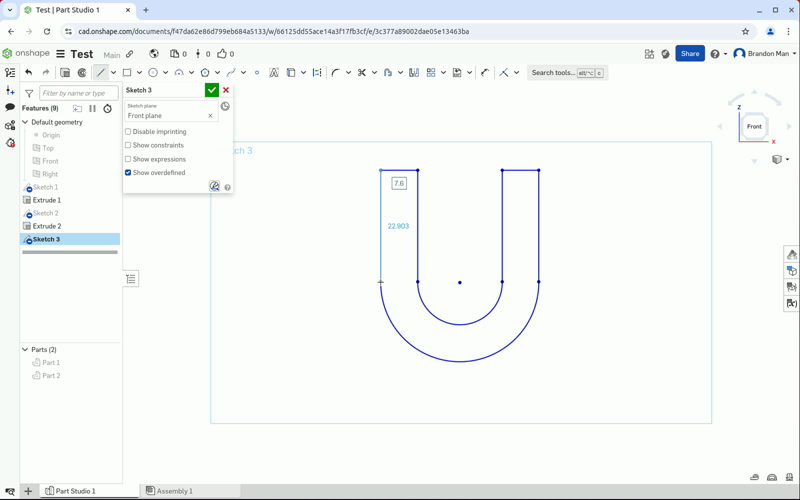
key_up(shift)
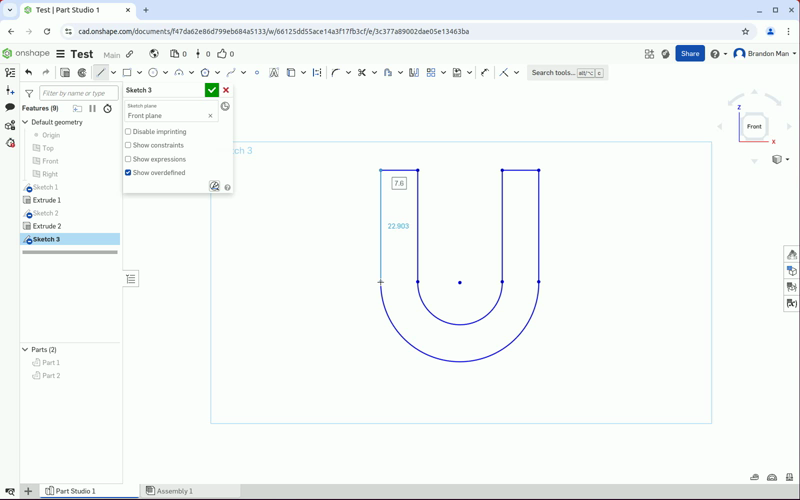
click(380, 281)
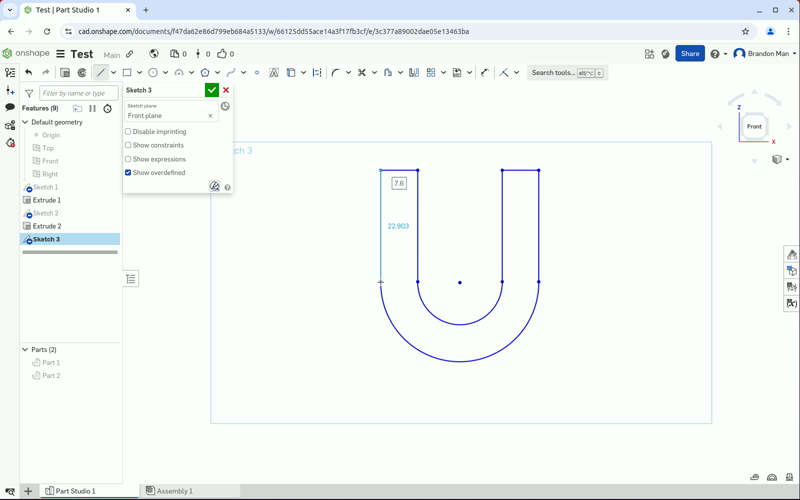
key(esc)
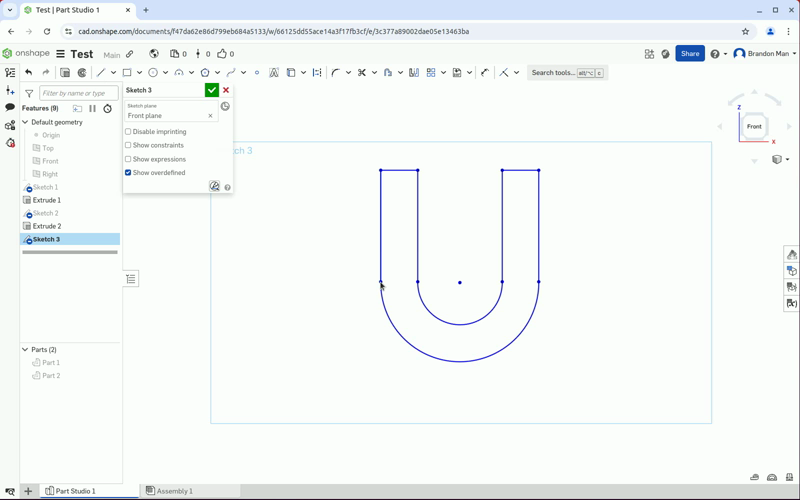
mouse_move(401, 257)
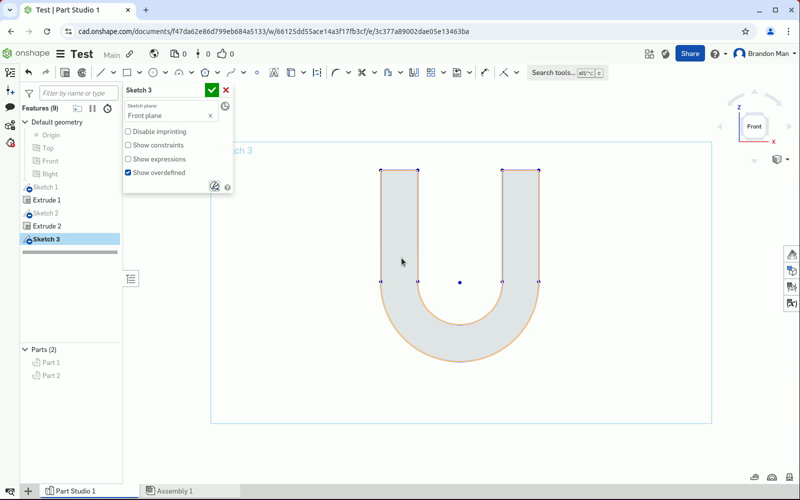
click(401, 257)
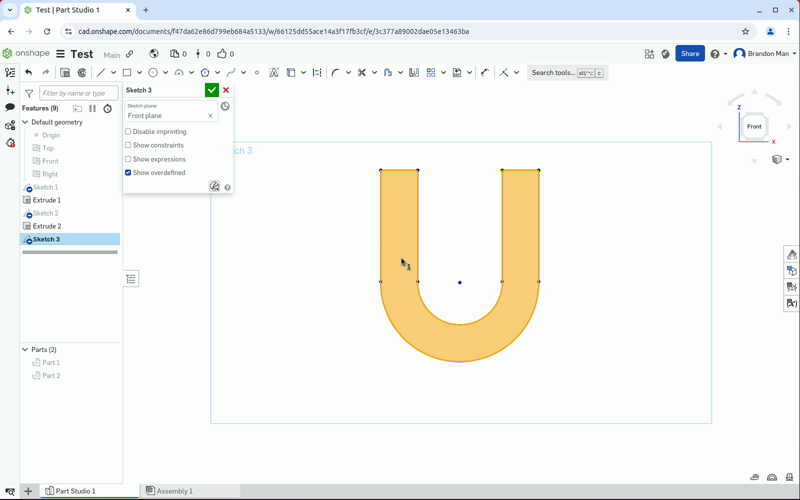
mouse_move(73, 352)
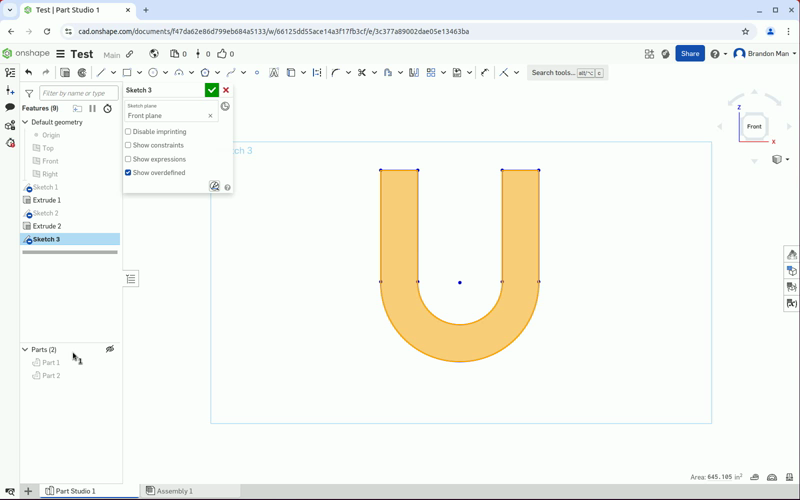
key(shift+y)
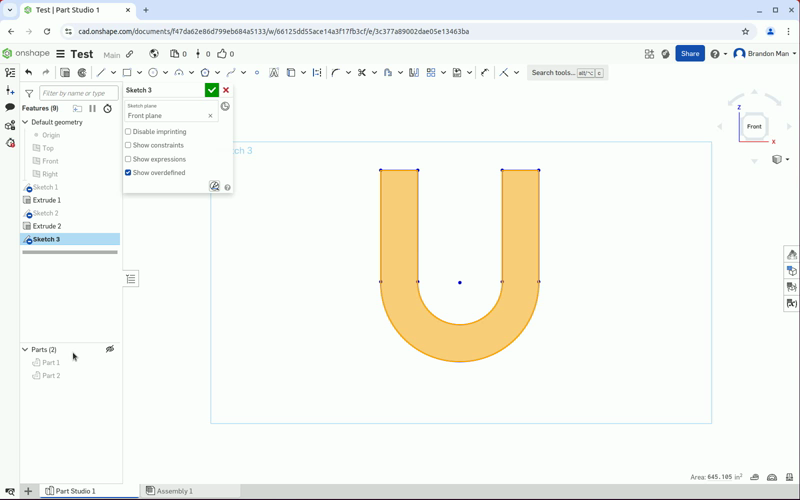
key(shift+e)
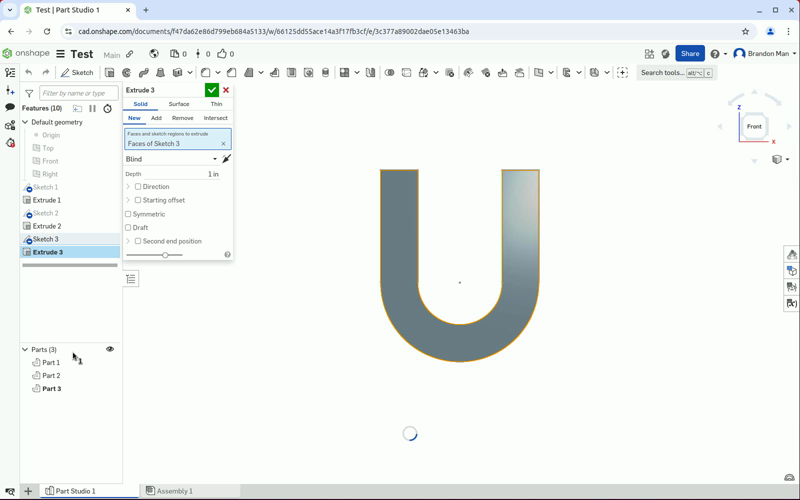
mouse_move(143, 106)
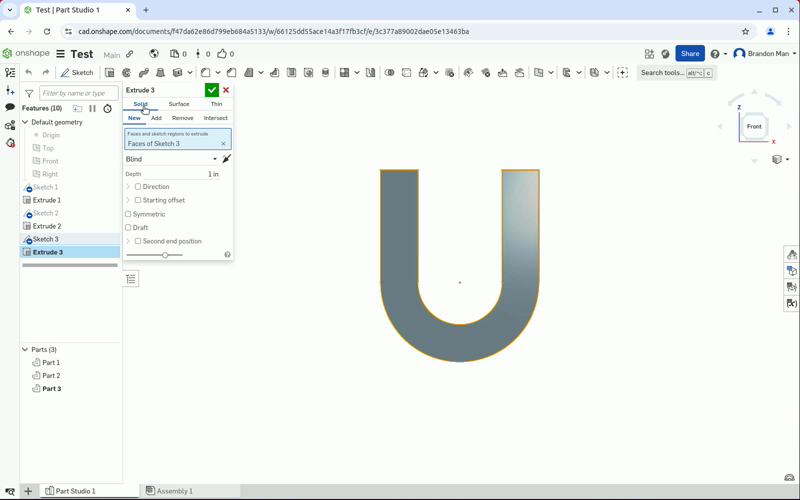
click(143, 106)
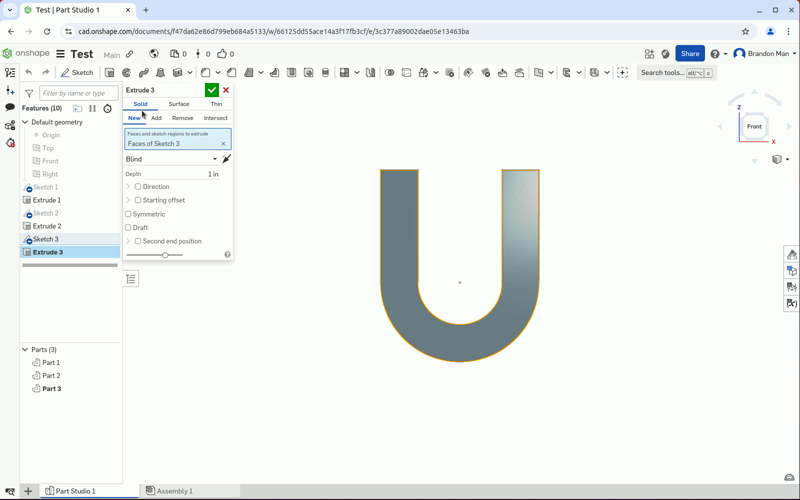
mouse_move(137, 120)
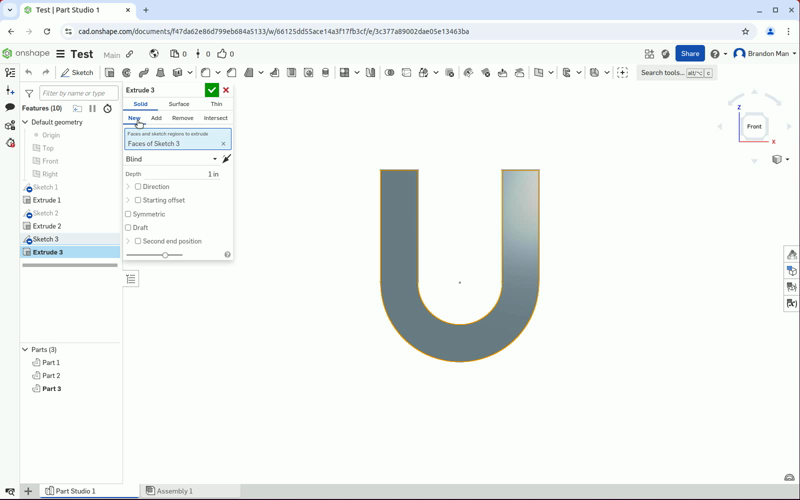
click(137, 120)
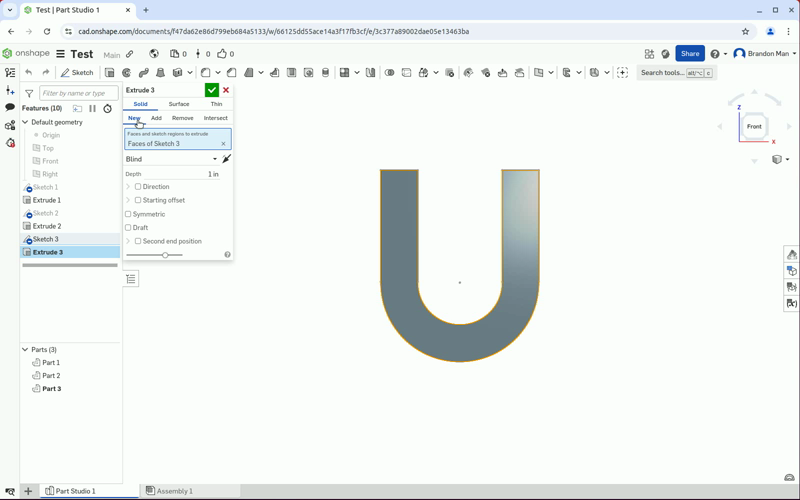
key(tab, 4)
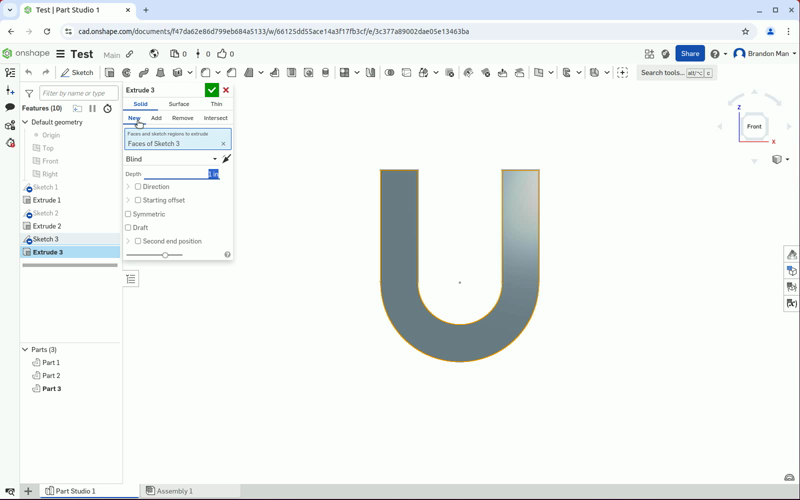
text(15.405)
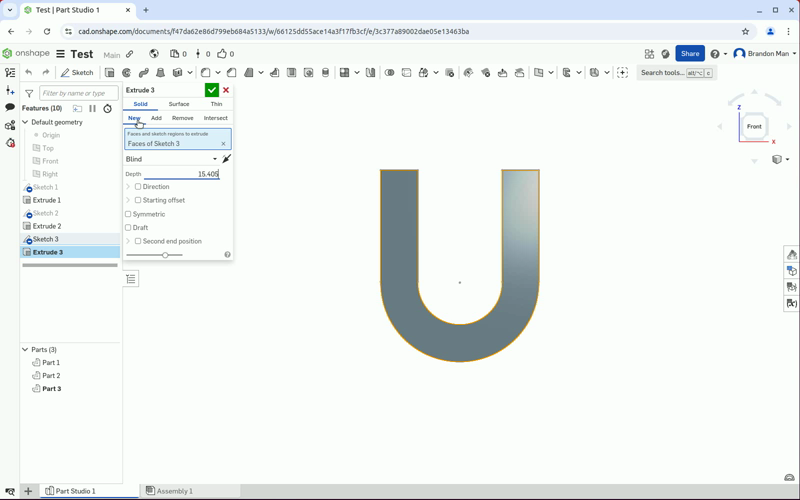
key(enter)
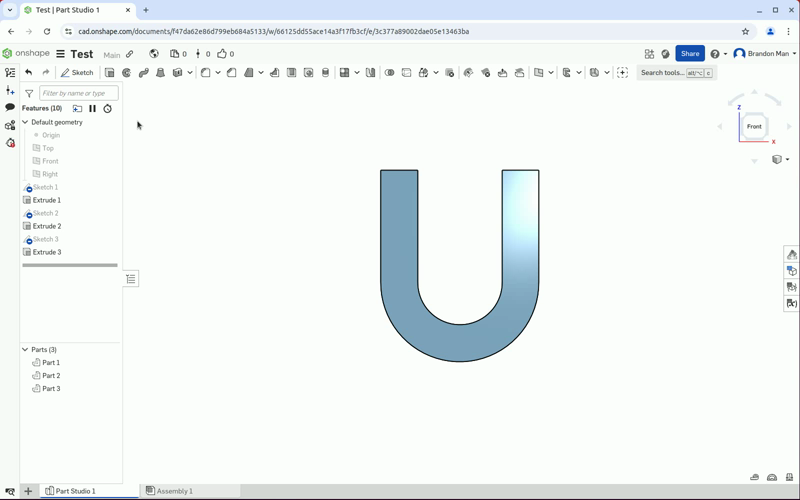
key(shift+h)
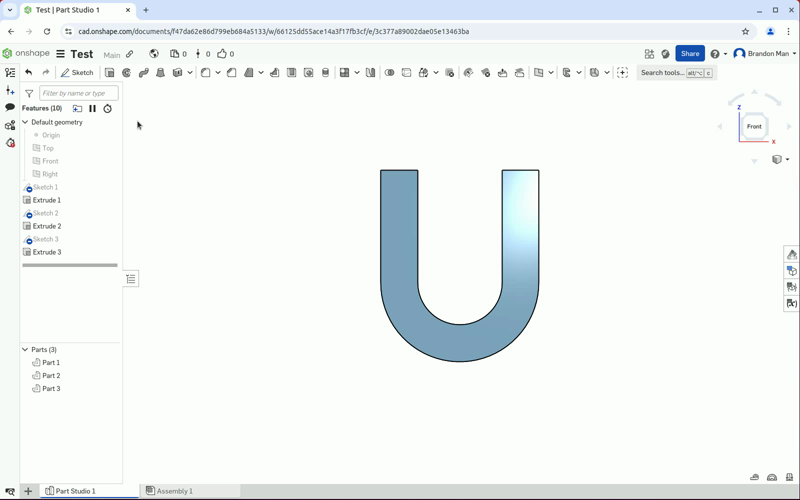
key(shift+h)
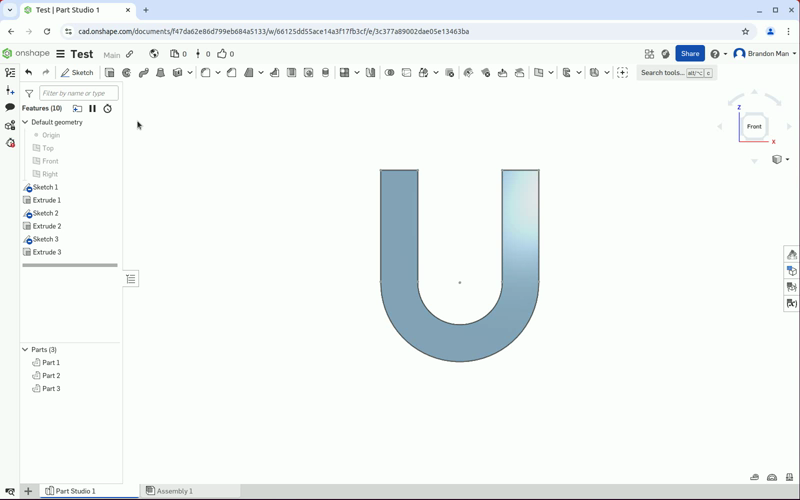
key(shift+7)
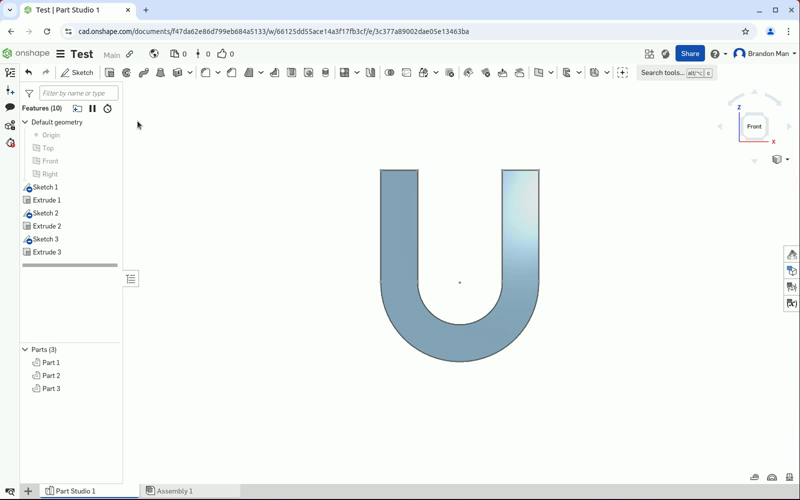
key(left, 2)
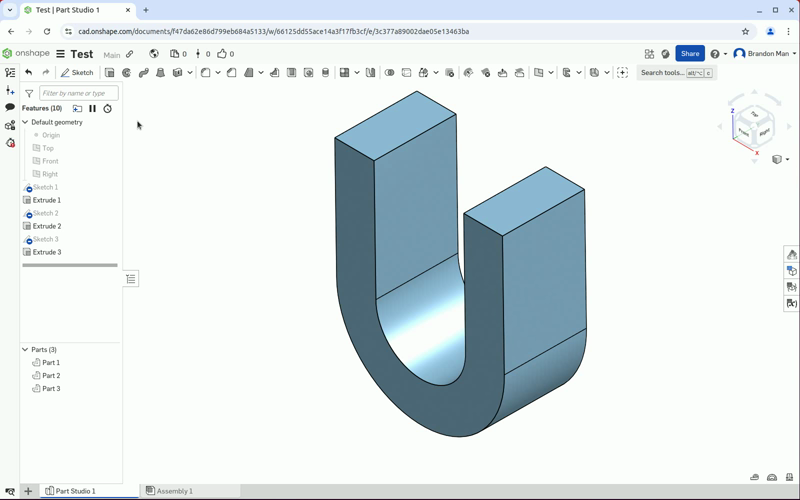
key(down, 2)
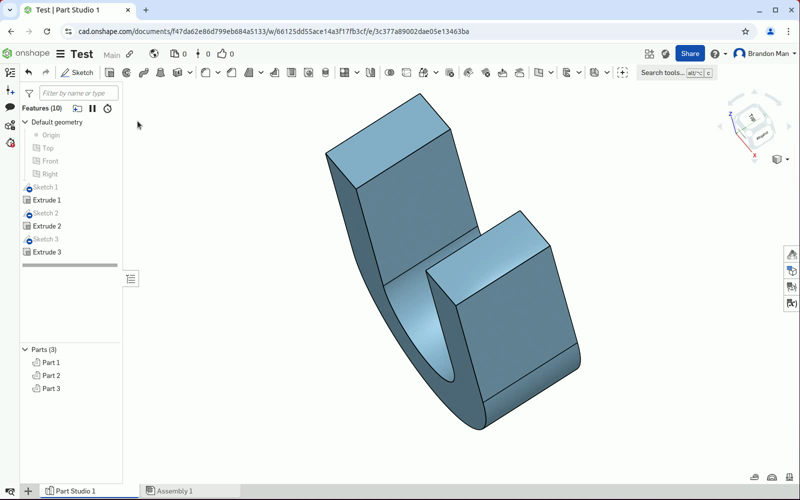
key(up, 2)
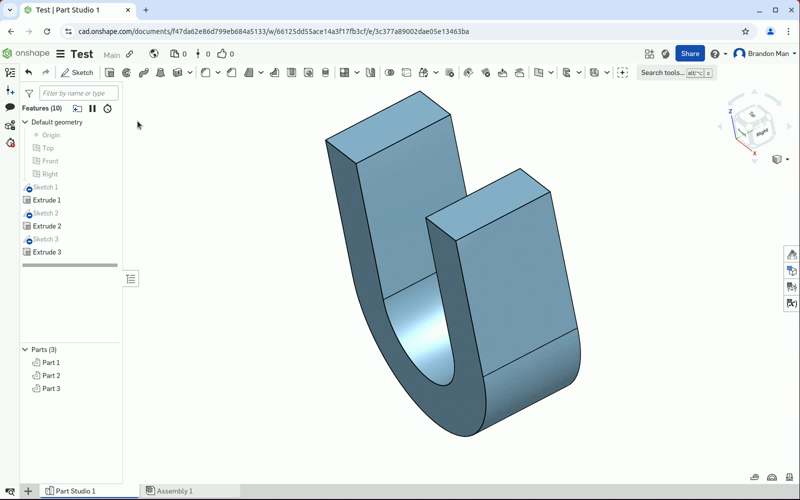
key(right, 2)
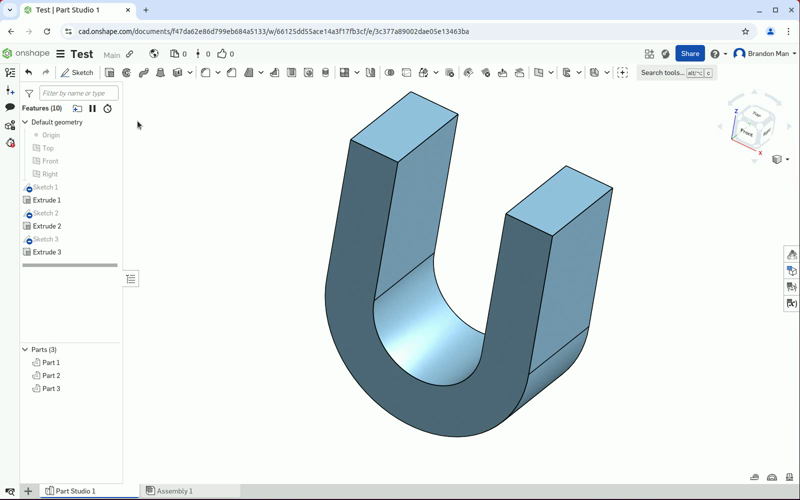
mouse_move(73, 189)
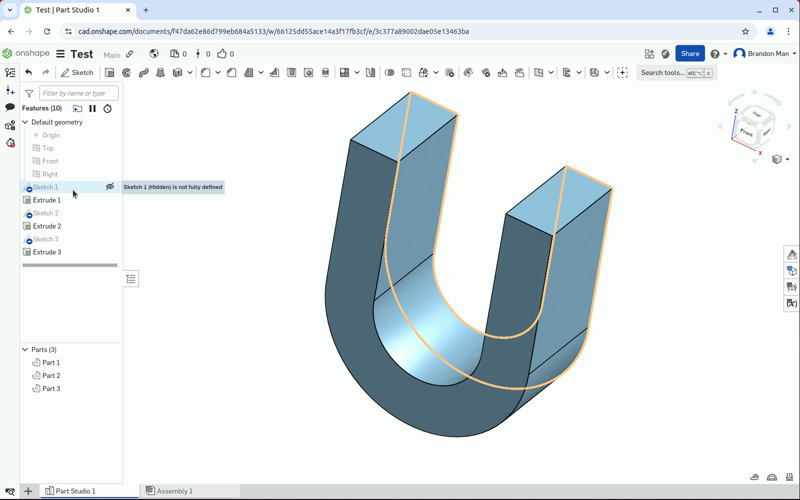
click(73, 189)